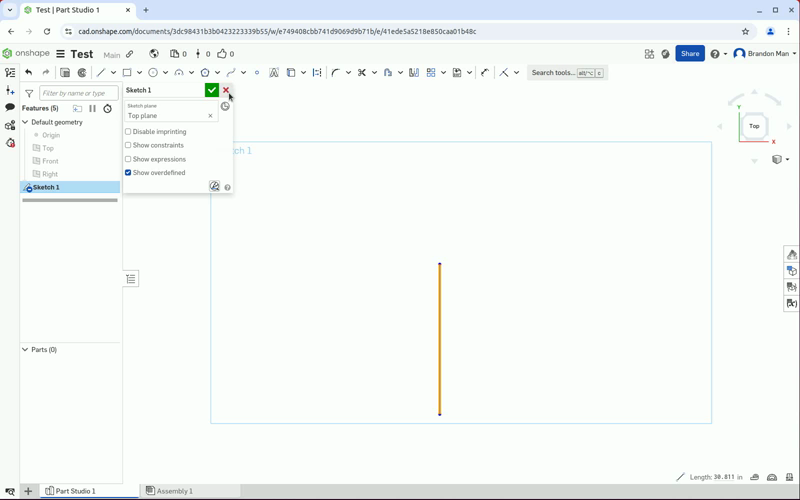
key(shift+h)
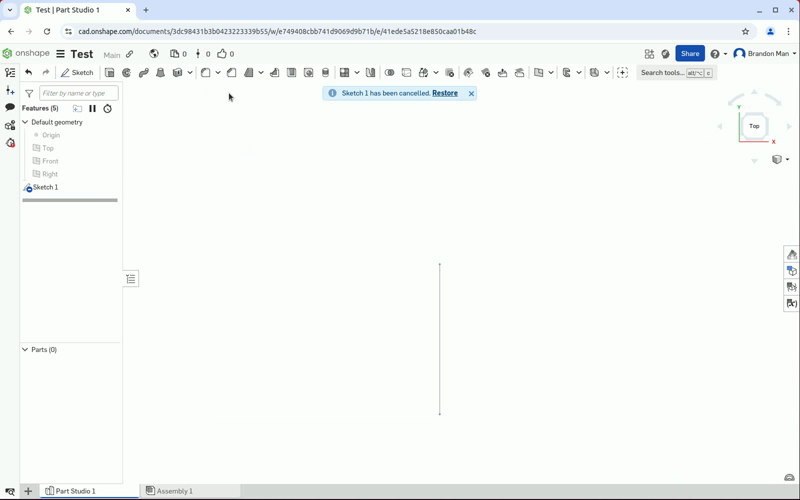
key(shift+s)
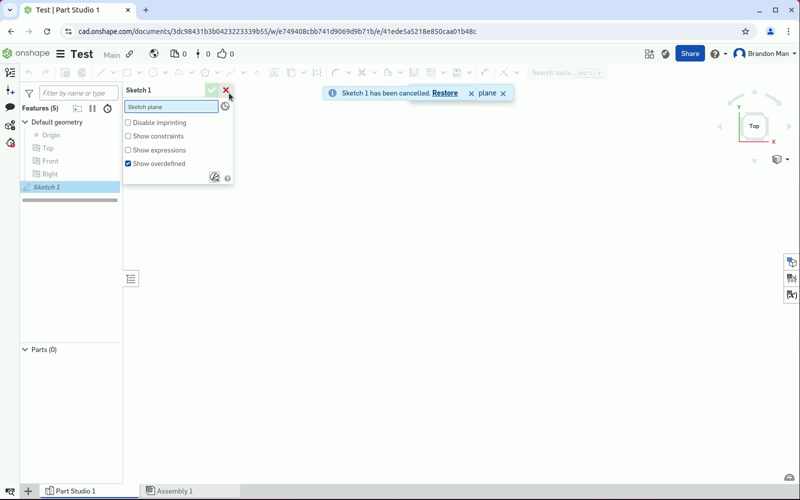
mouse_move(73, 150)
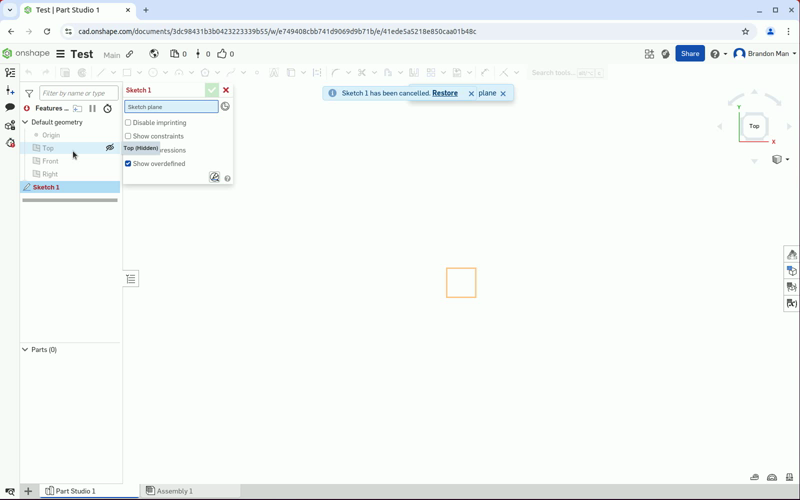
click(73, 150)
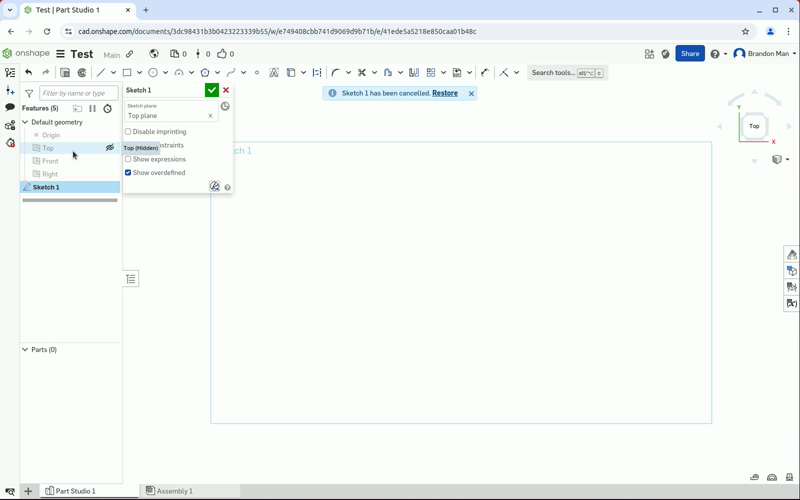
mouse_move(73, 352)
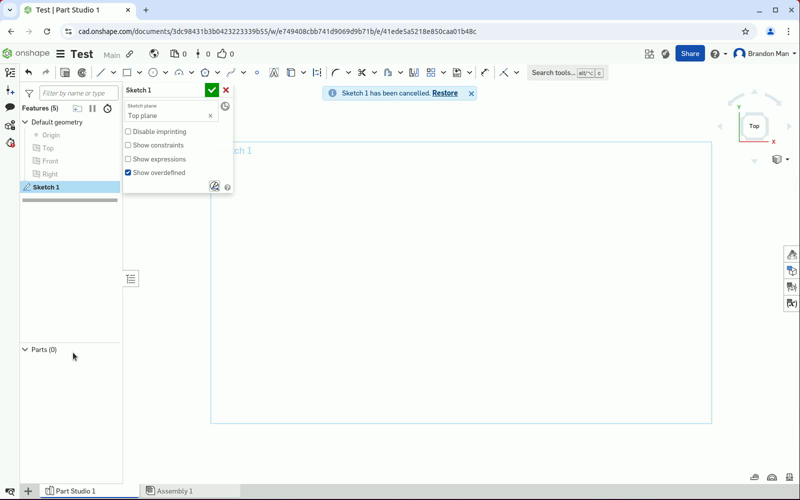
key(y)
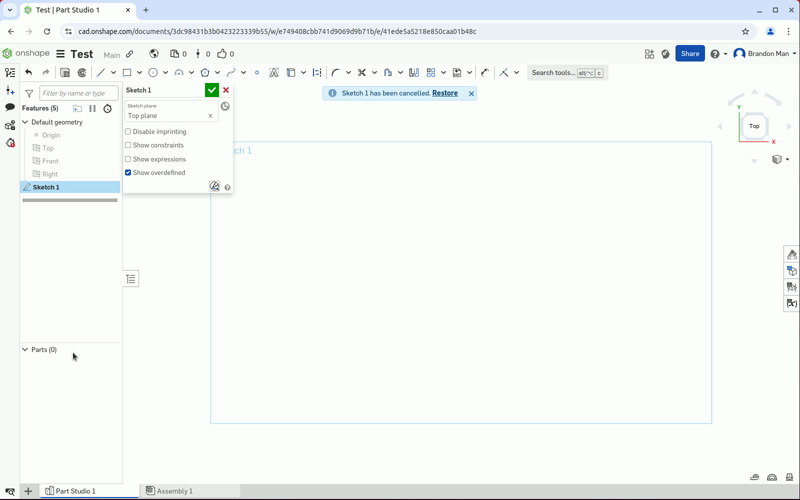
key(l)
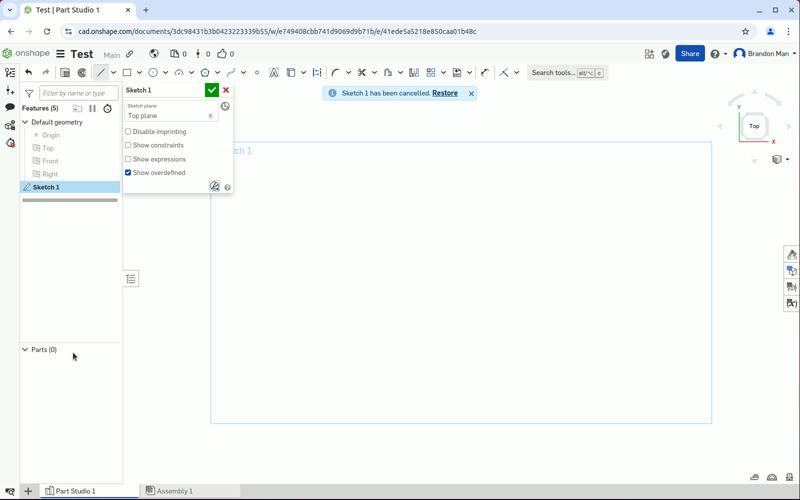
key_down(shift)
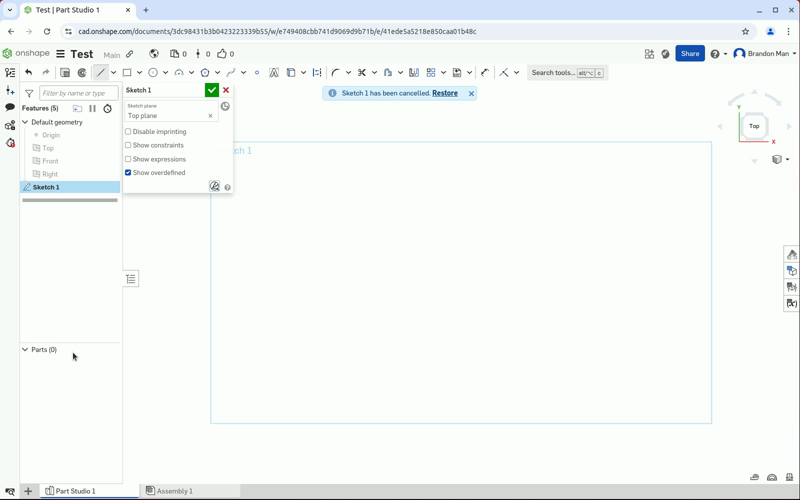
mouse_move(348, 339)
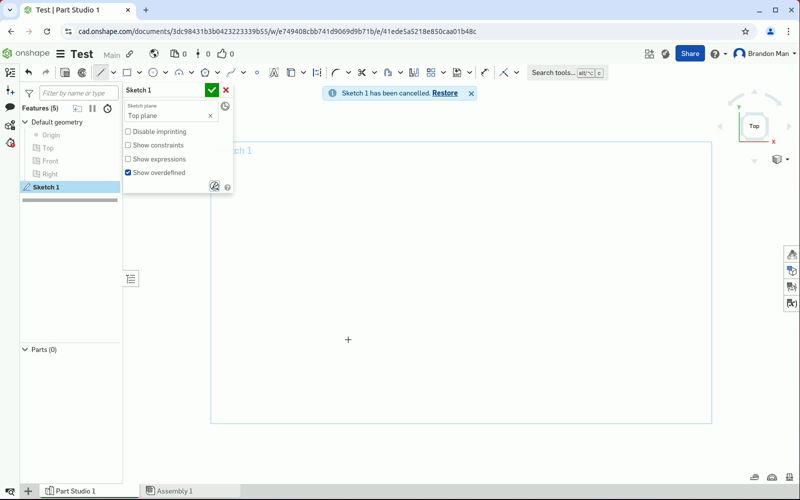
click(348, 339)
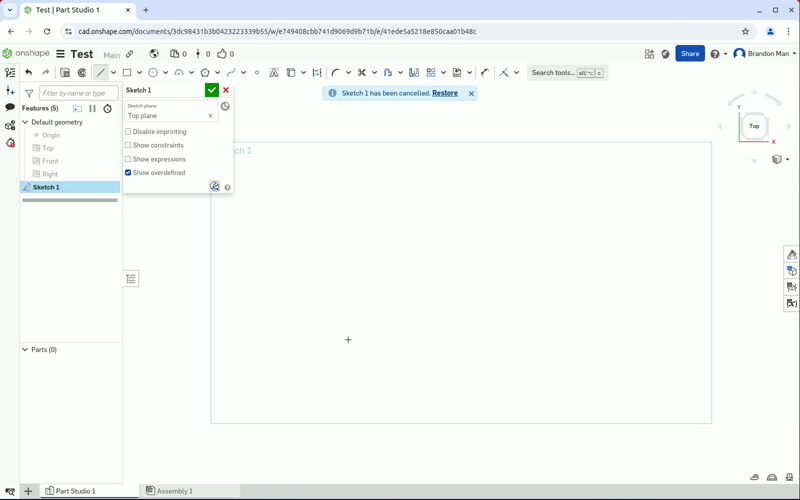
key_up(shift)
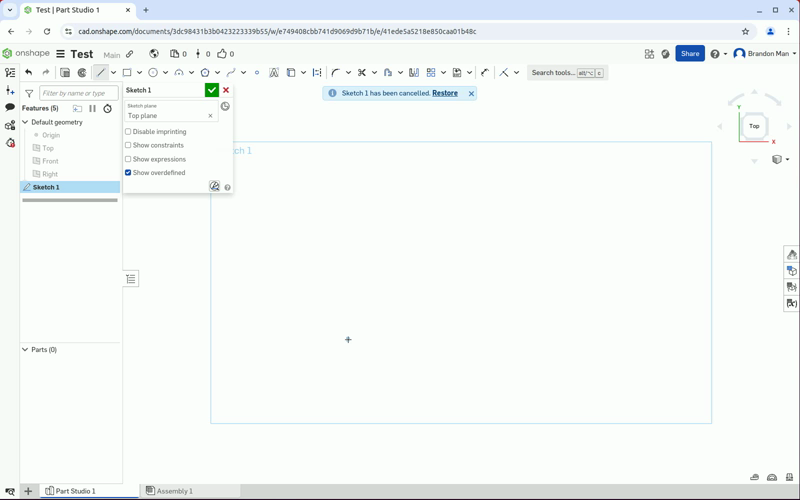
key_down(shift)
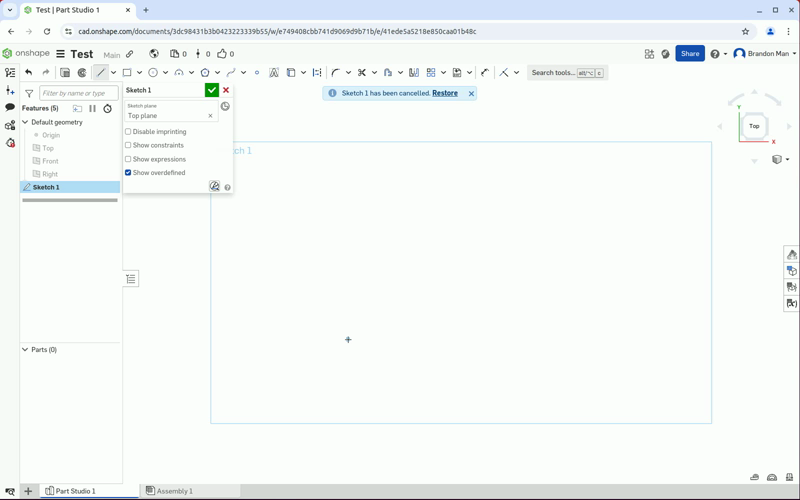
mouse_move(572, 339)
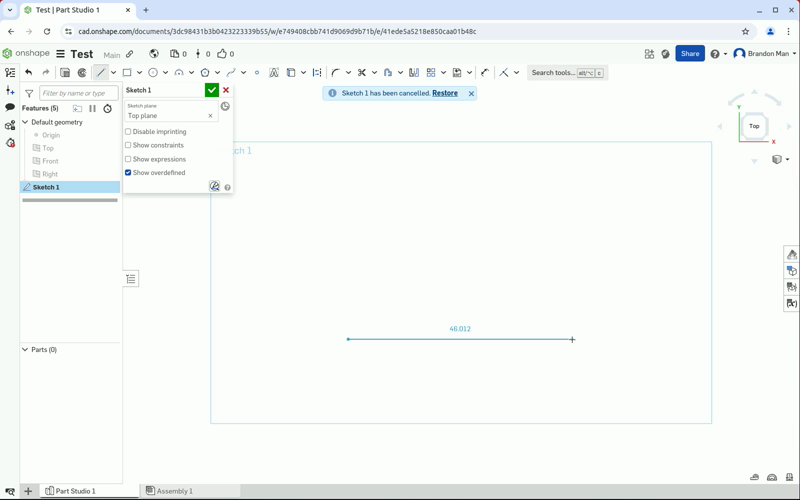
click(572, 339)
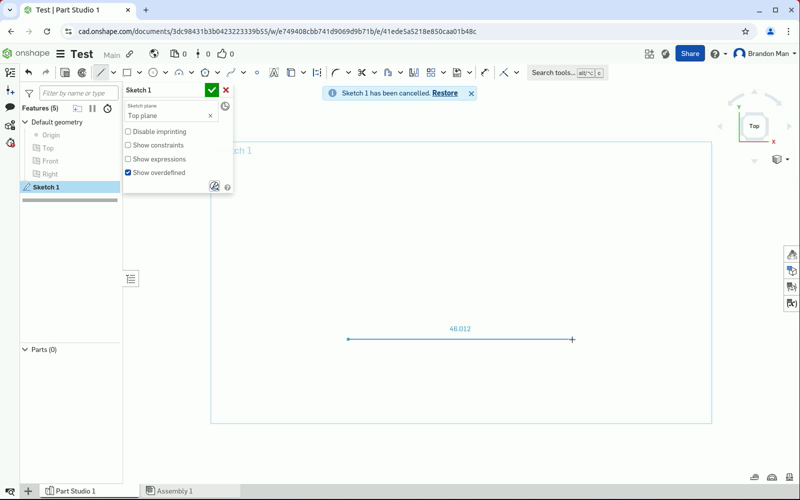
key_up(shift)
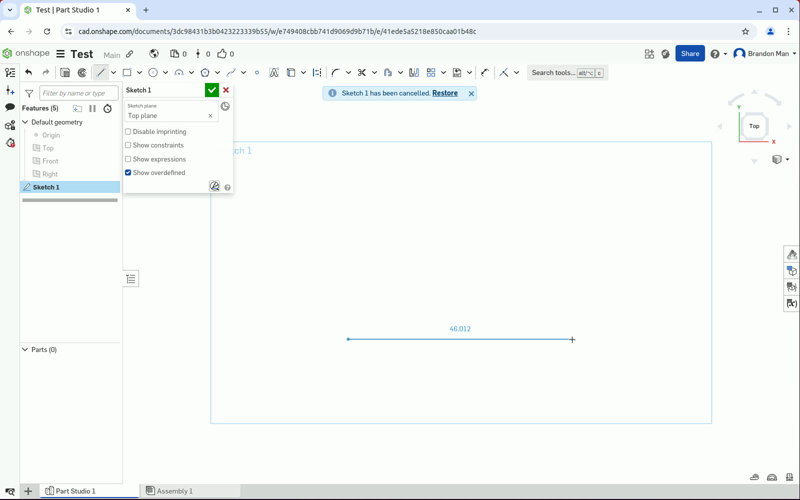
key_down(shift)
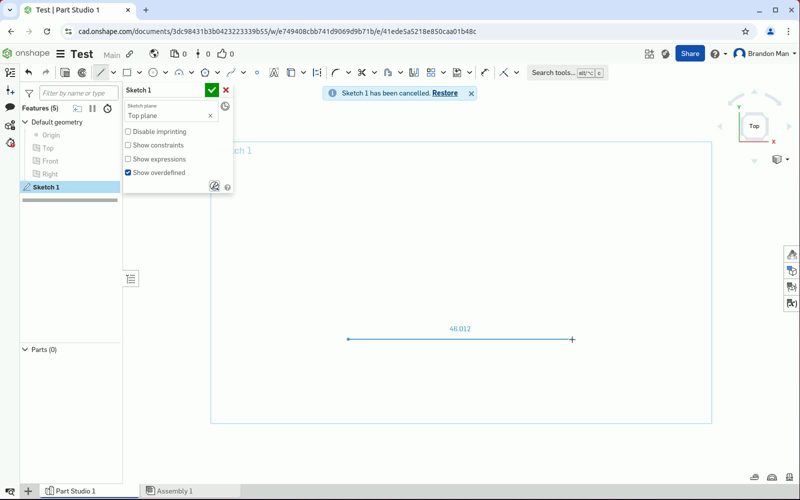
mouse_move(572, 226)
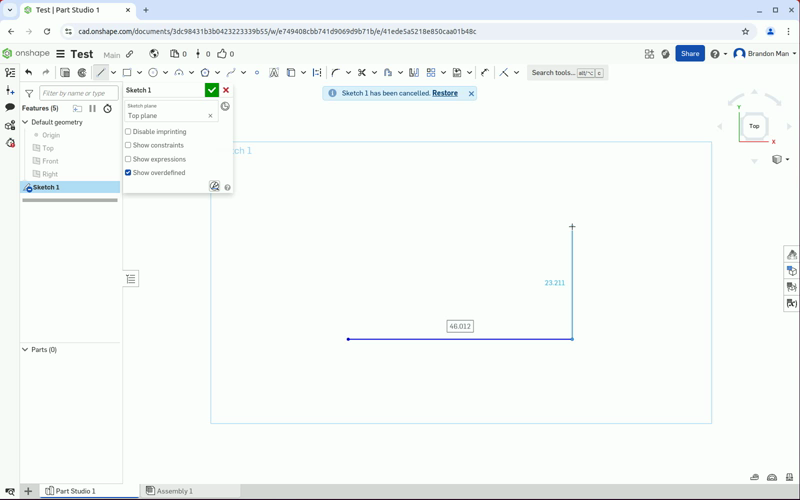
click(572, 226)
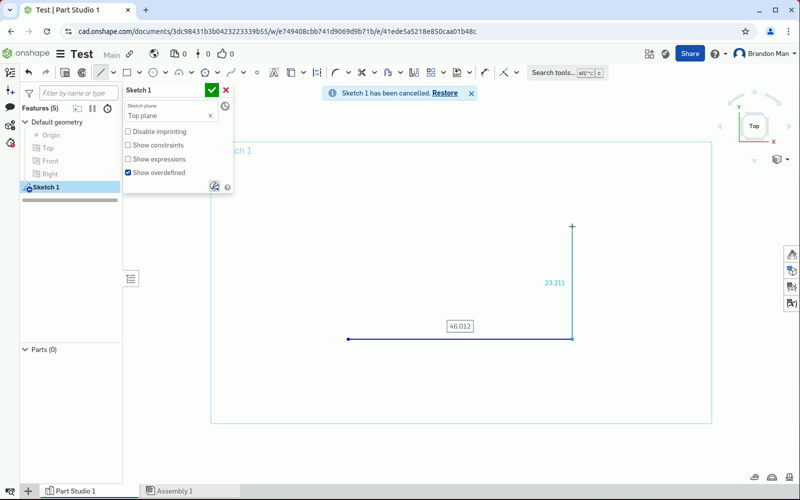
key_up(shift)
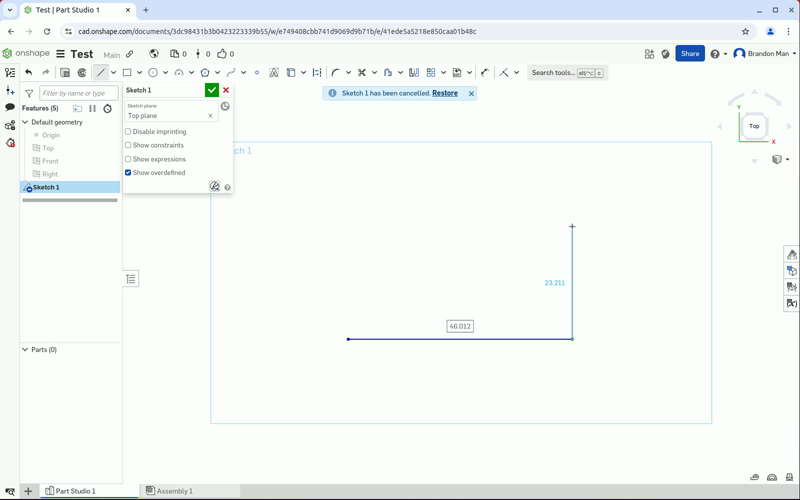
key_down(shift)
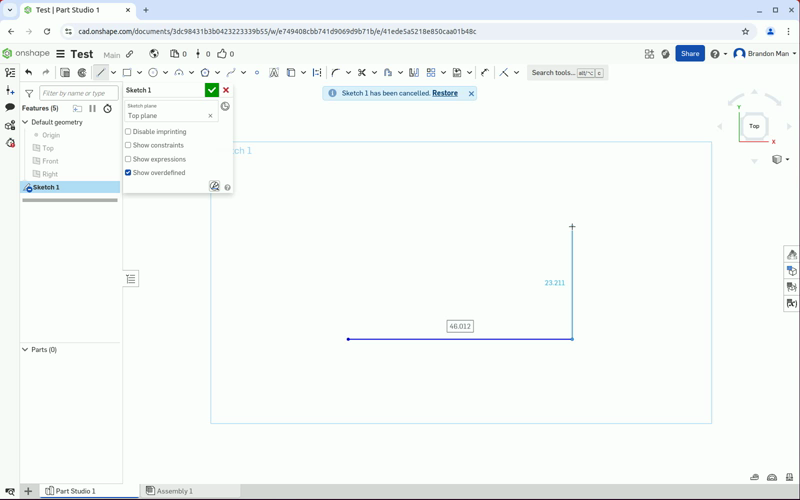
mouse_move(348, 226)
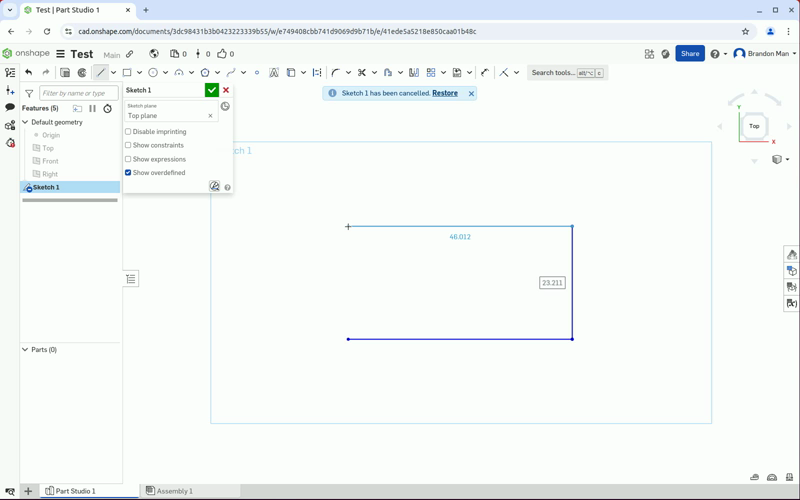
click(348, 226)
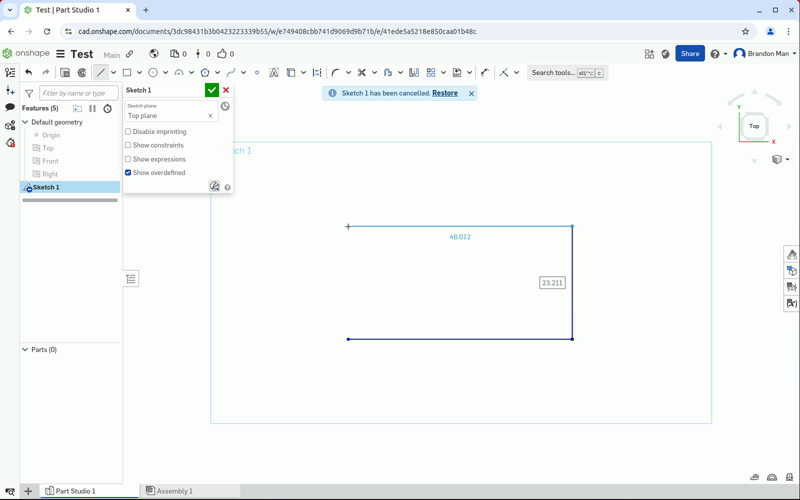
key_up(shift)
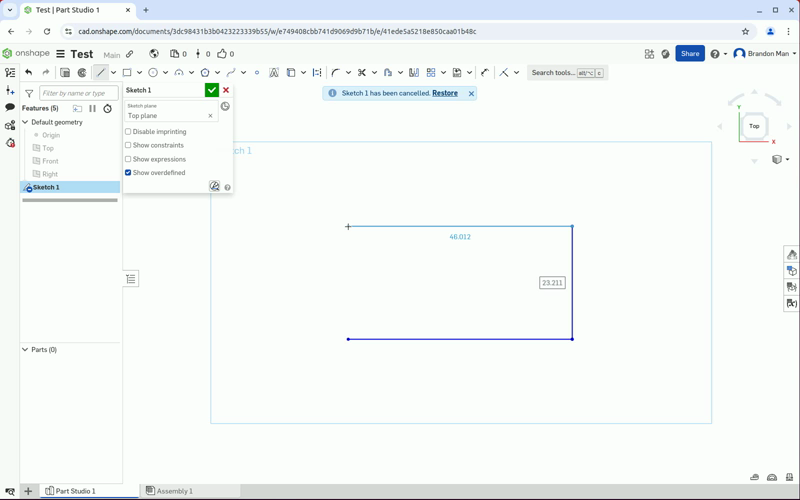
key_down(shift)
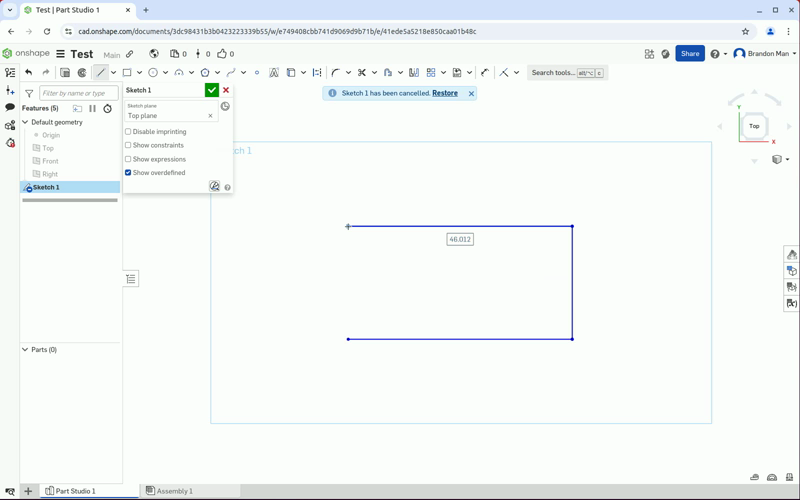
mouse_move(348, 339)
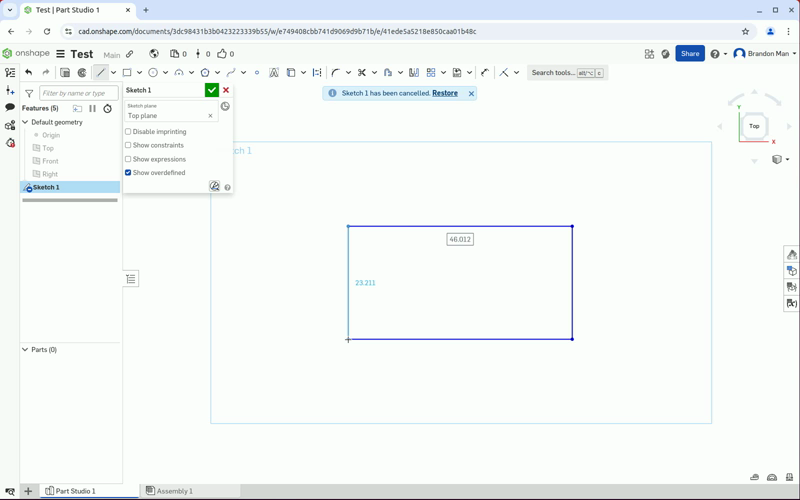
key_up(shift)
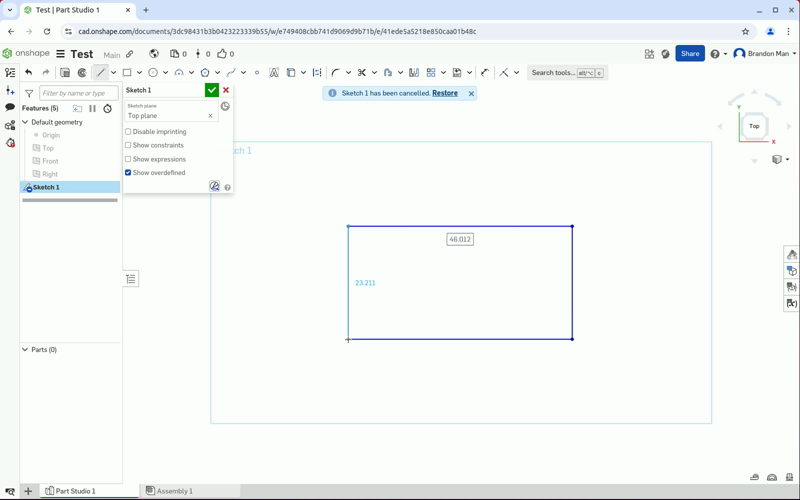
click(348, 339)
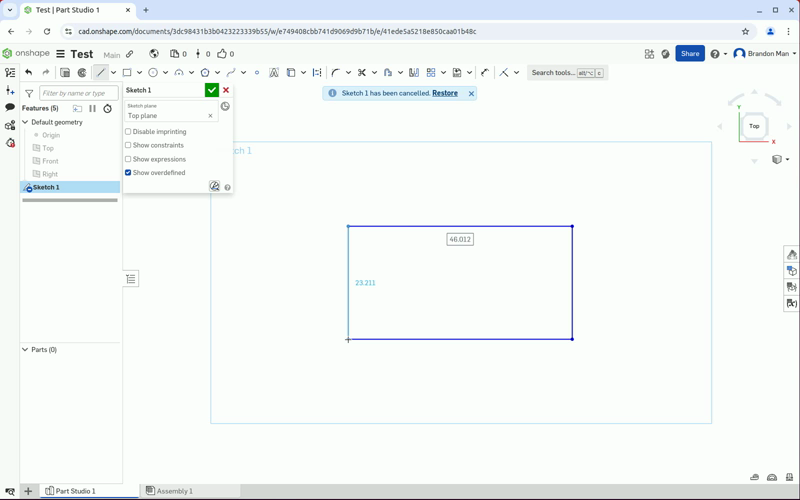
key(esc)
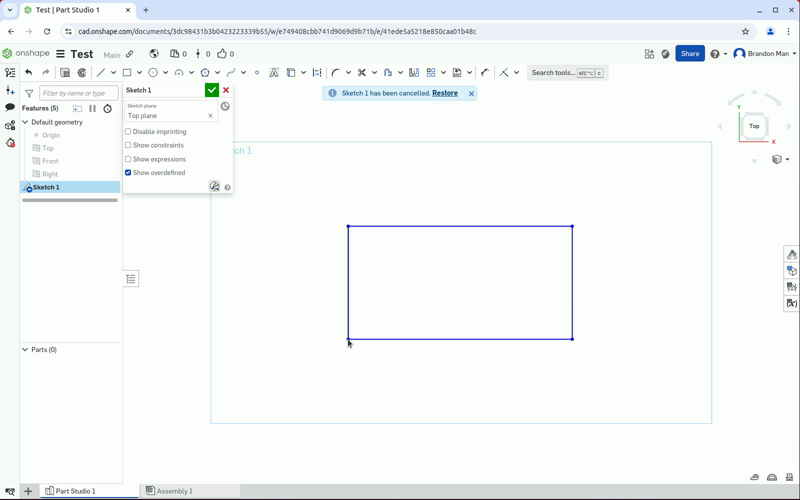
mouse_move(549, 284)
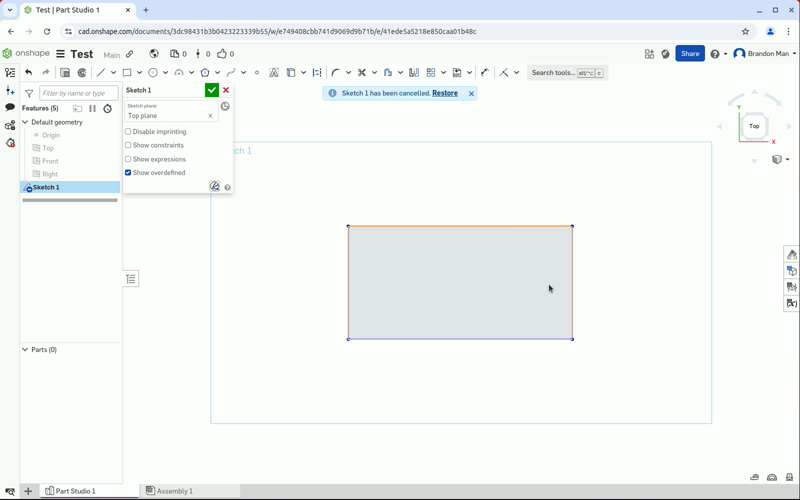
click(549, 284)
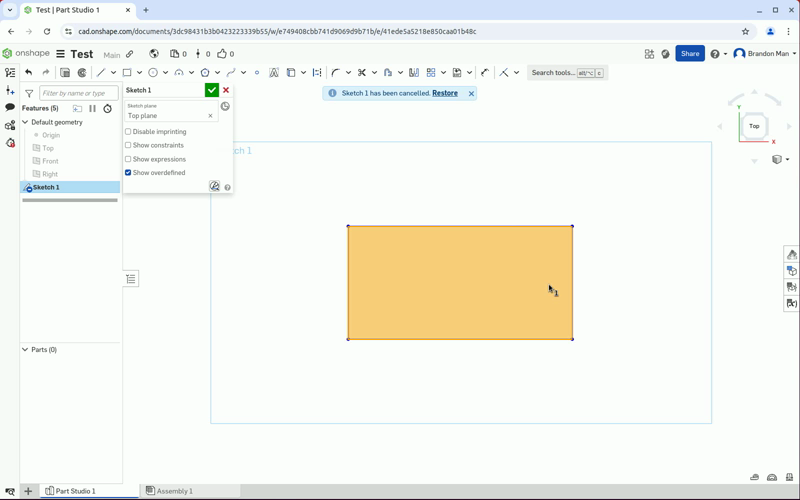
mouse_move(73, 352)
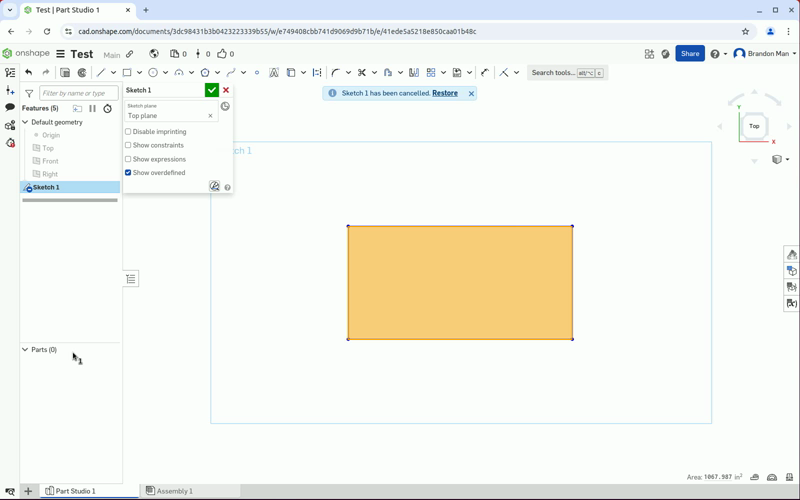
key(shift+y)
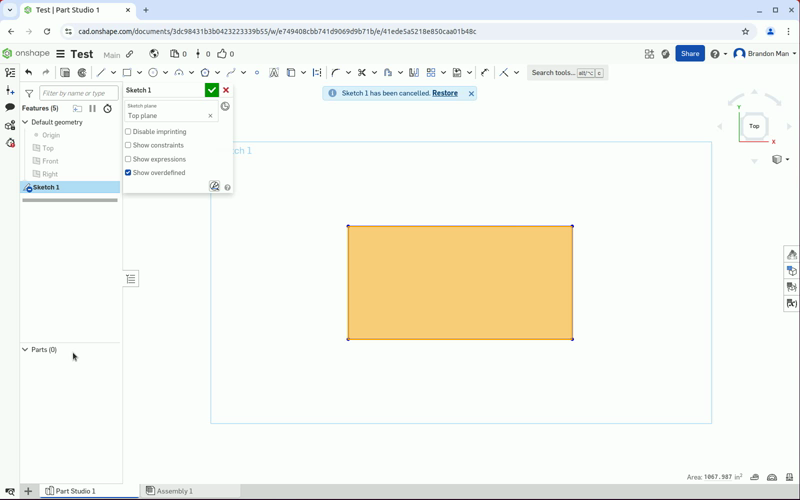
key(shift+e)
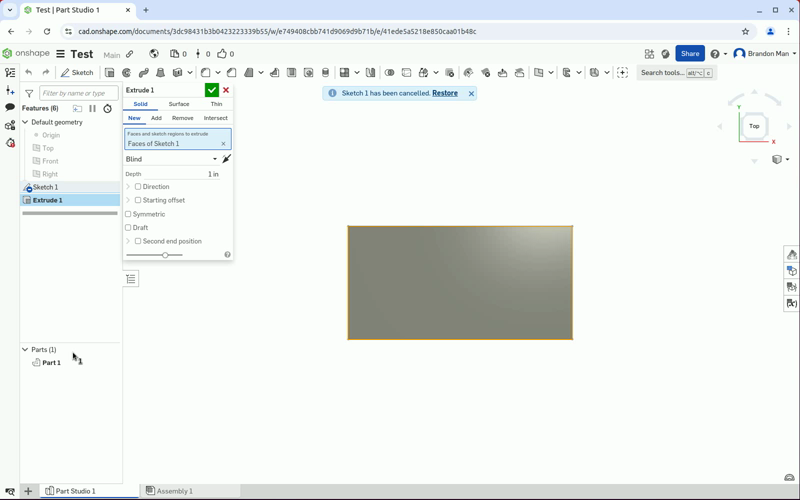
mouse_move(143, 106)
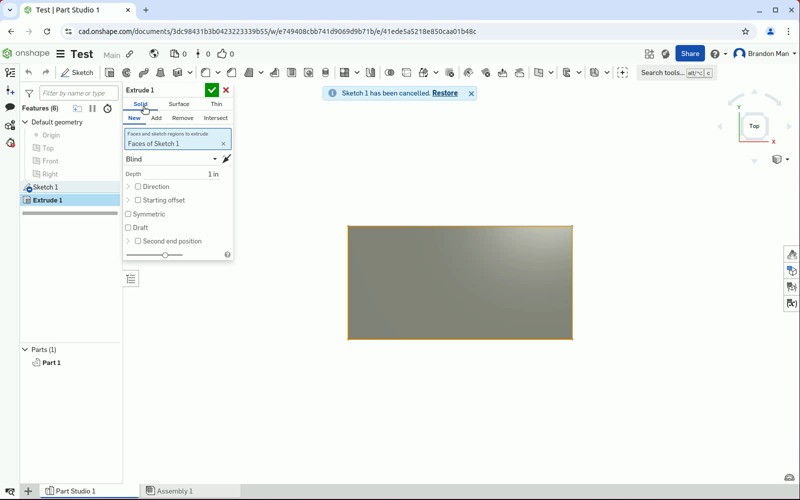
click(143, 106)
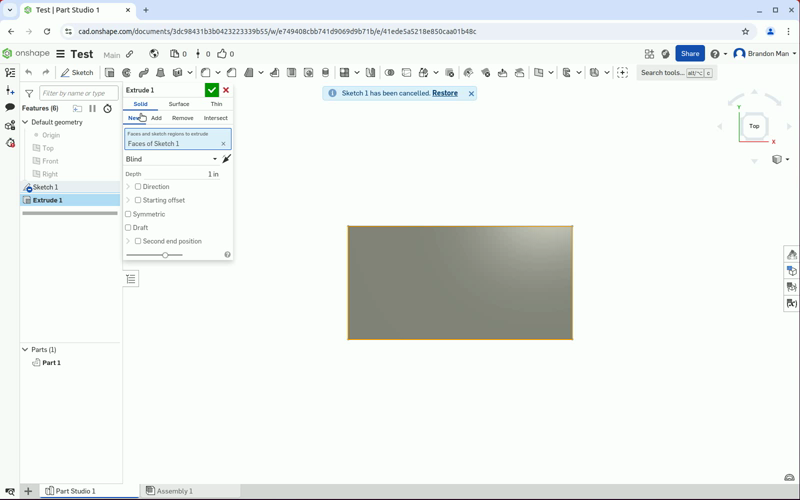
mouse_move(137, 120)
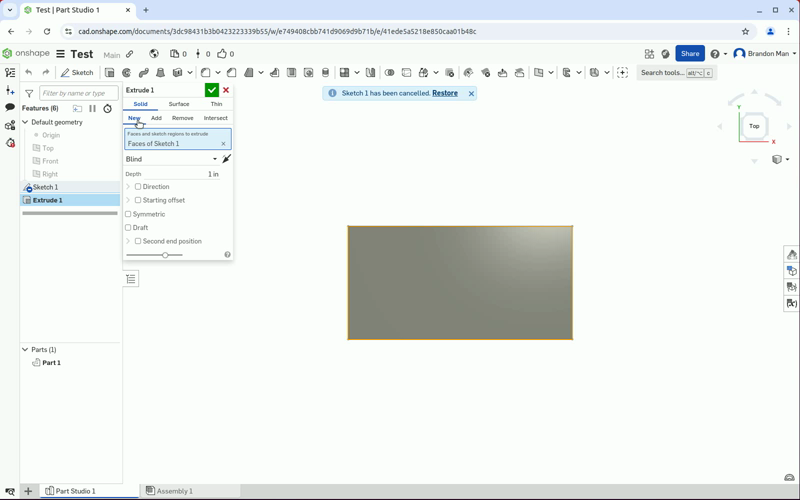
click(137, 120)
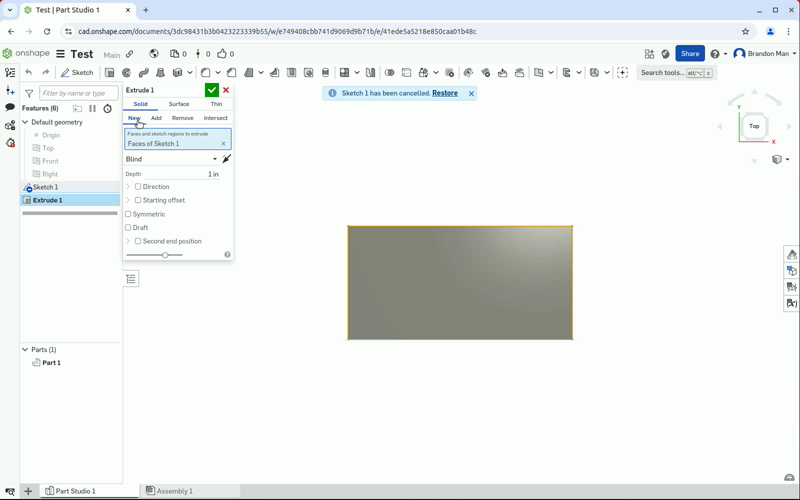
key(tab, 4)
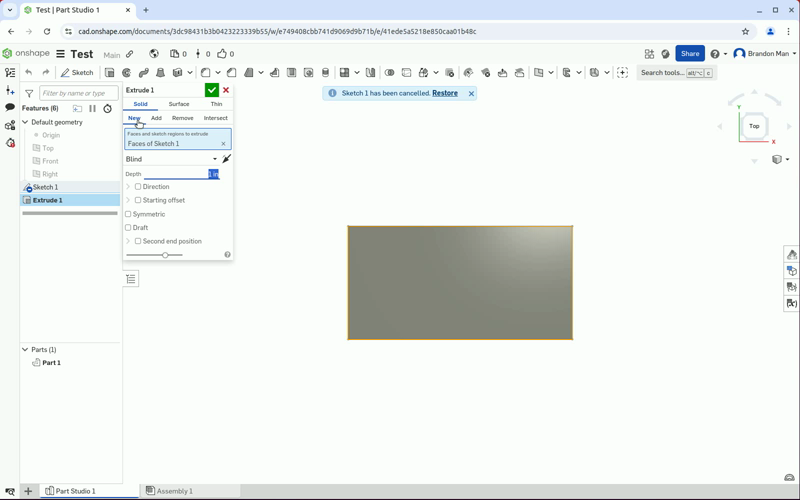
text(0.481)
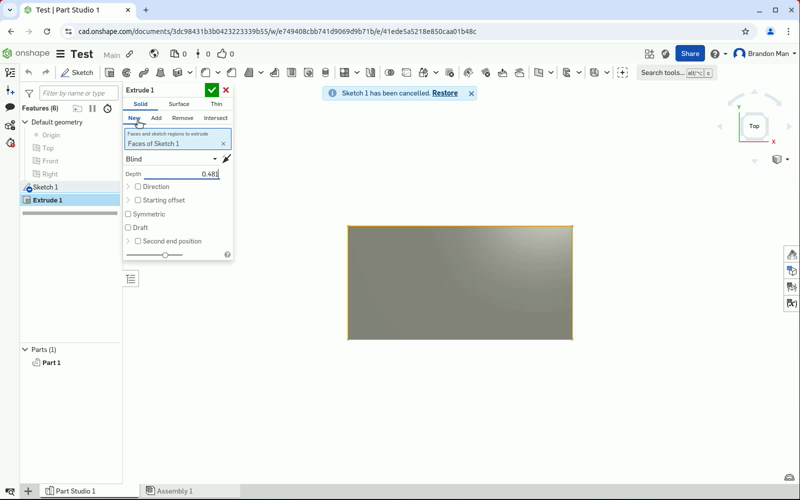
key(enter)
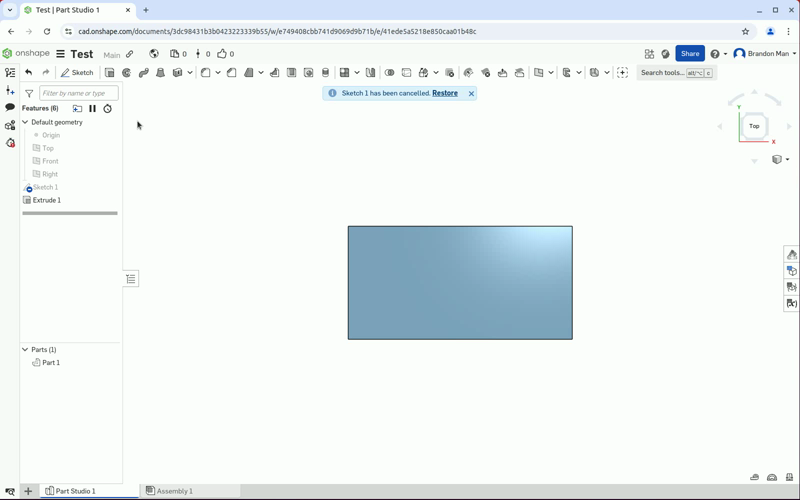
key(shift+h)
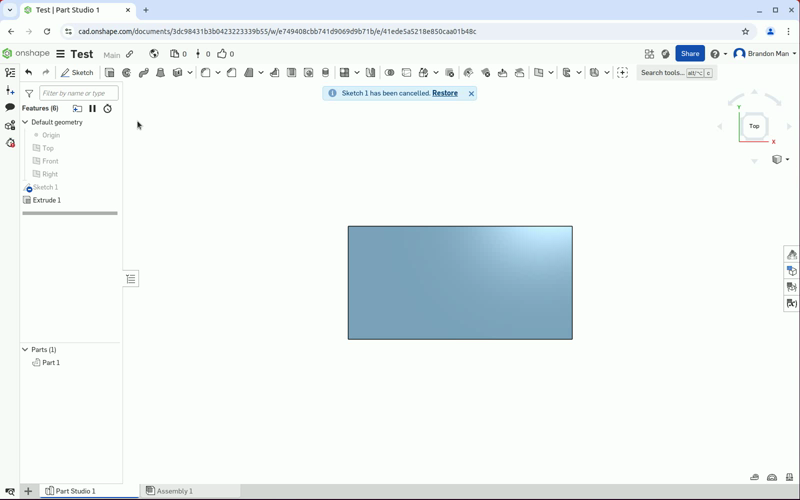
key(shift+h)
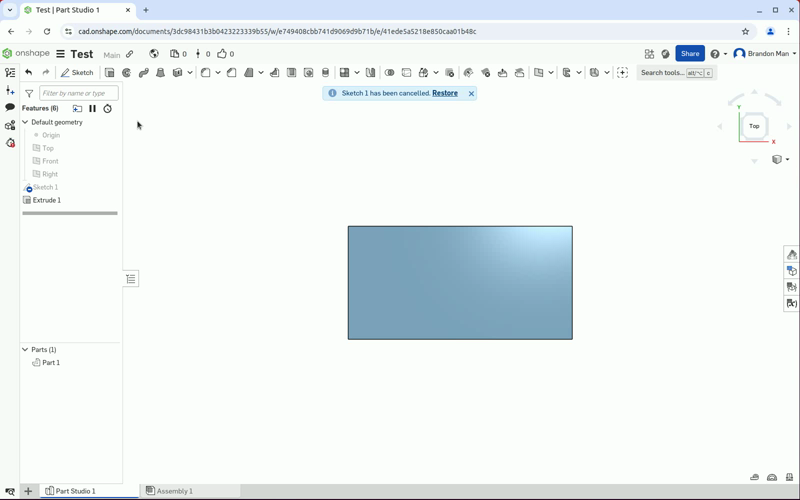
mouse_move(73, 189)
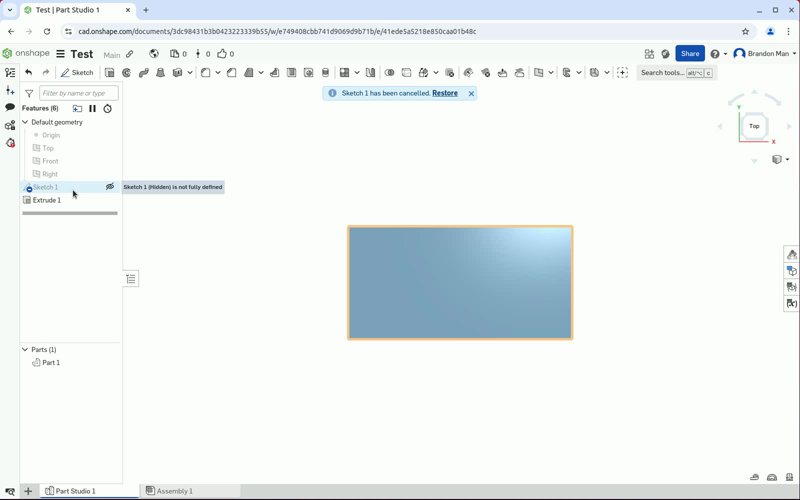
click(73, 189)
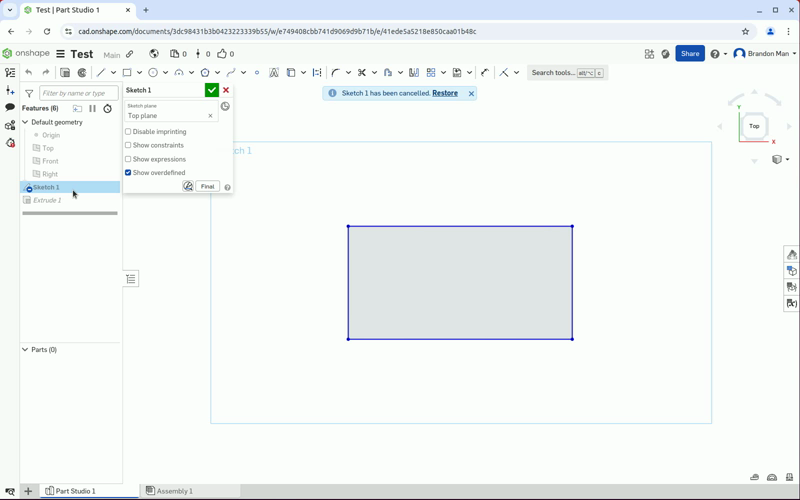
mouse_move(229, 92)
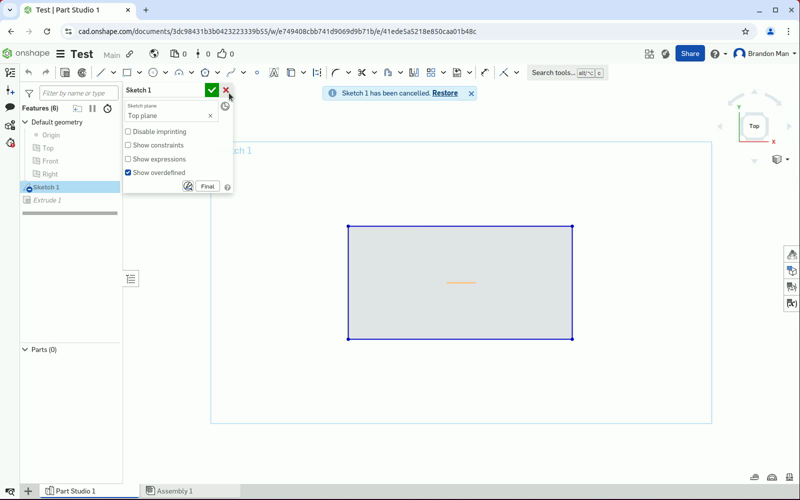
click(229, 92)
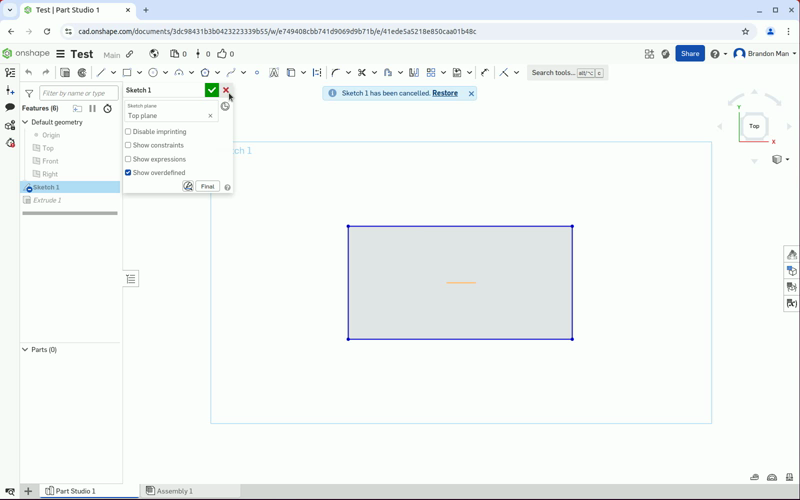
key(shift+s)
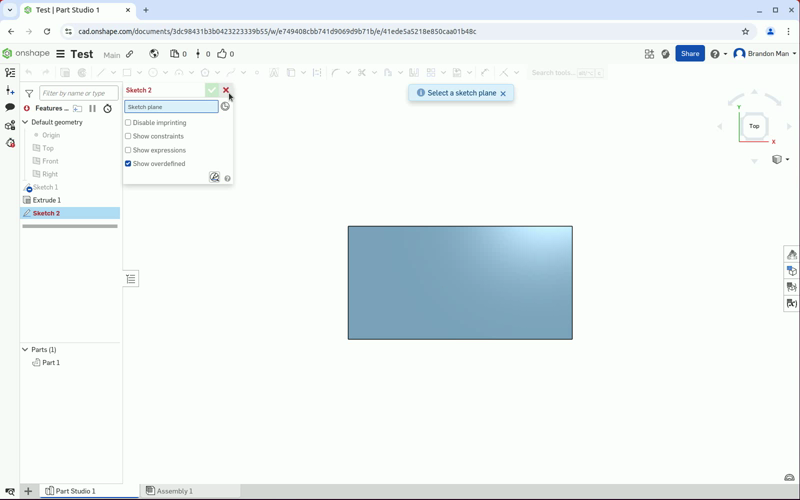
mouse_move(73, 150)
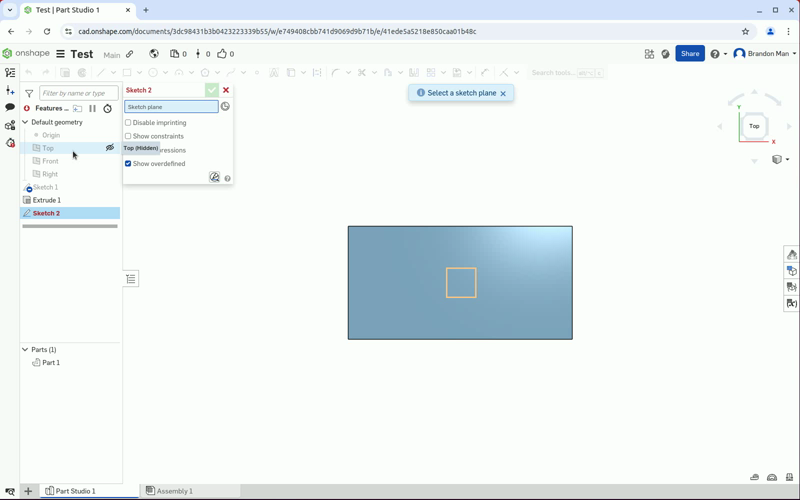
click(73, 150)
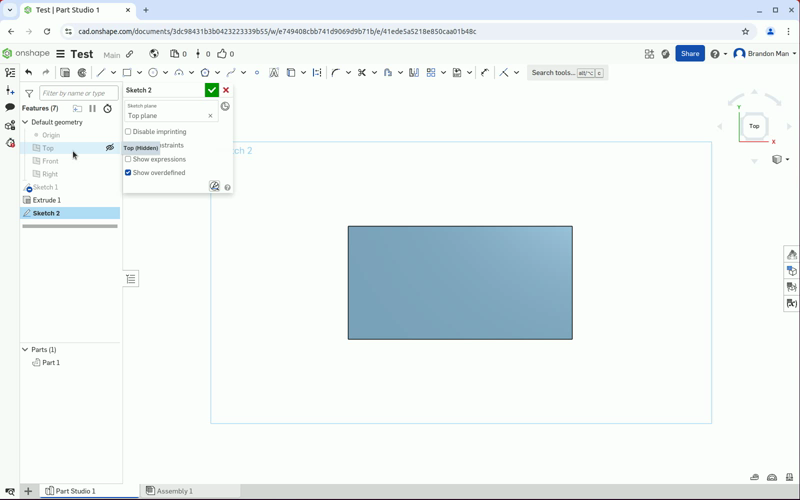
mouse_move(73, 352)
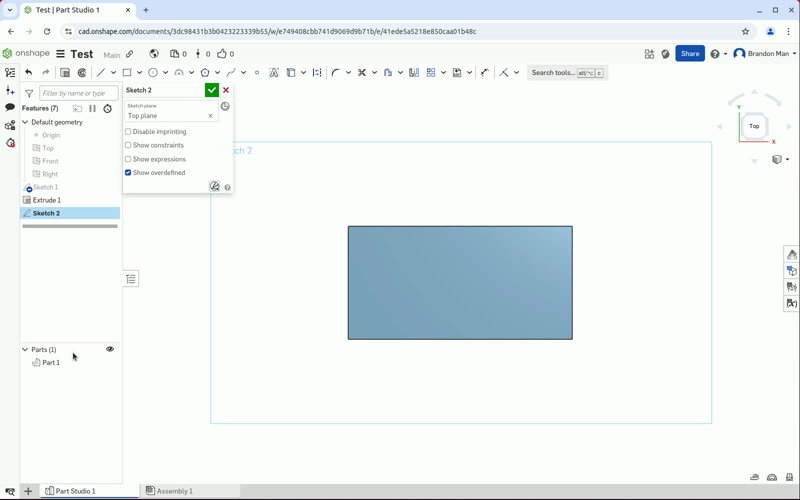
key(y)
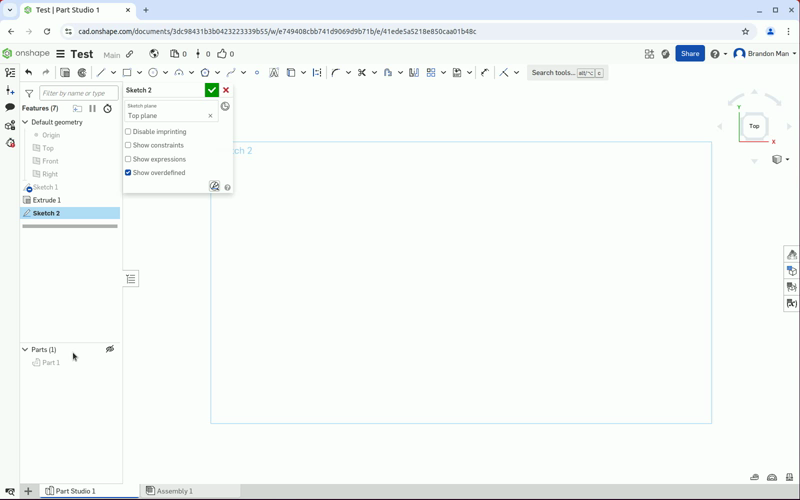
key(l)
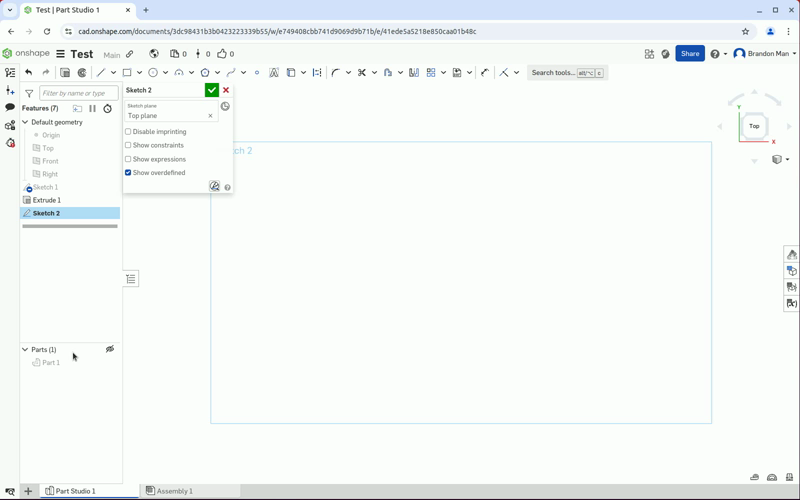
key_down(shift)
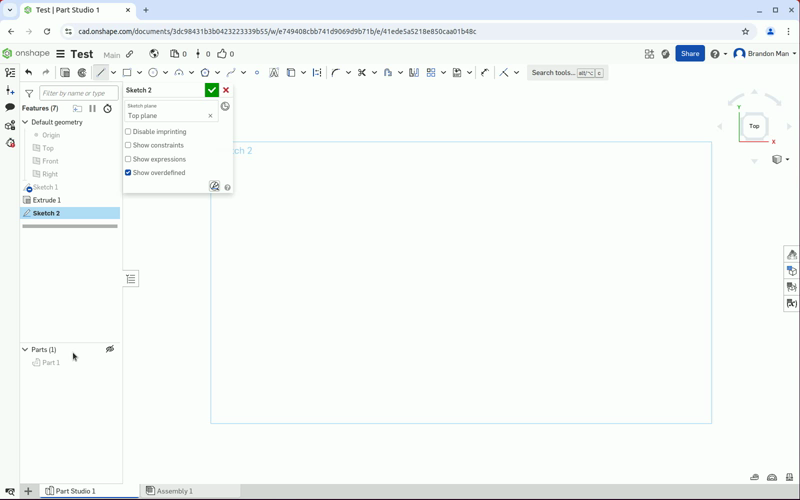
mouse_move(348, 233)
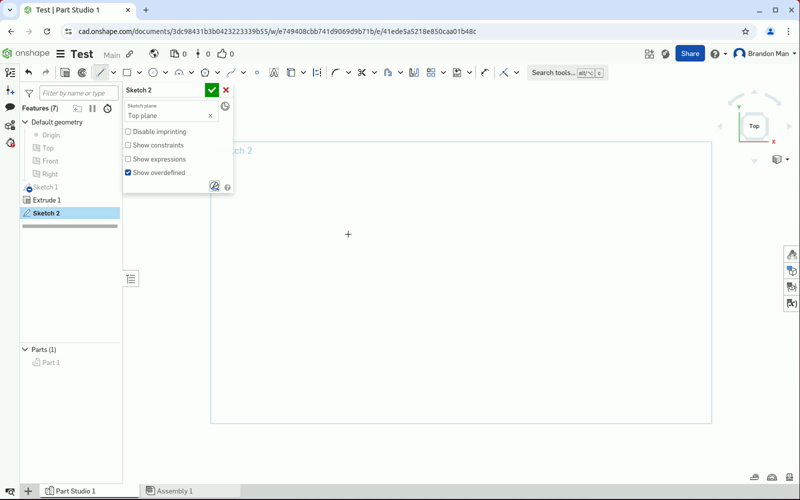
click(348, 233)
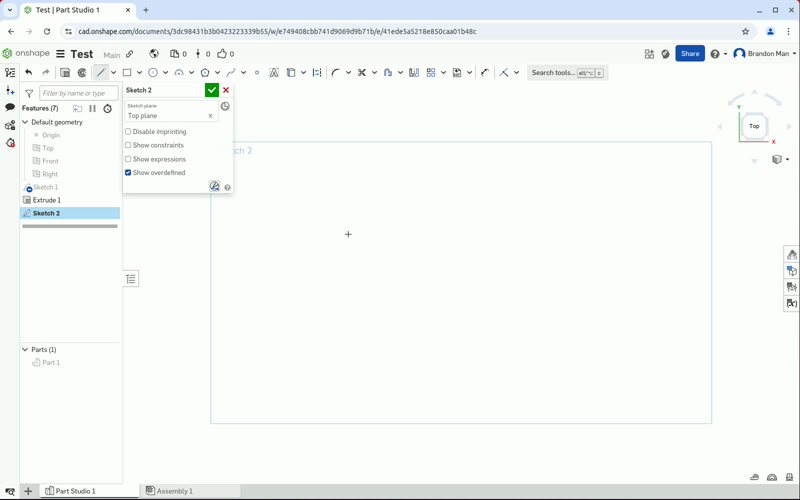
key_up(shift)
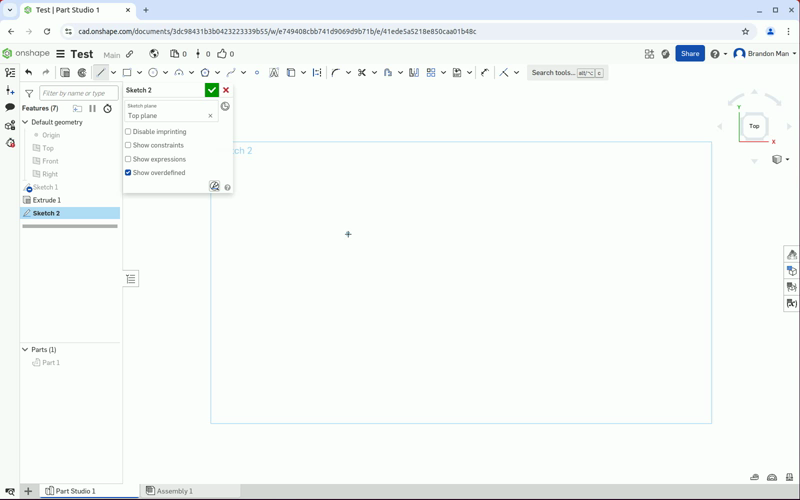
key_down(shift)
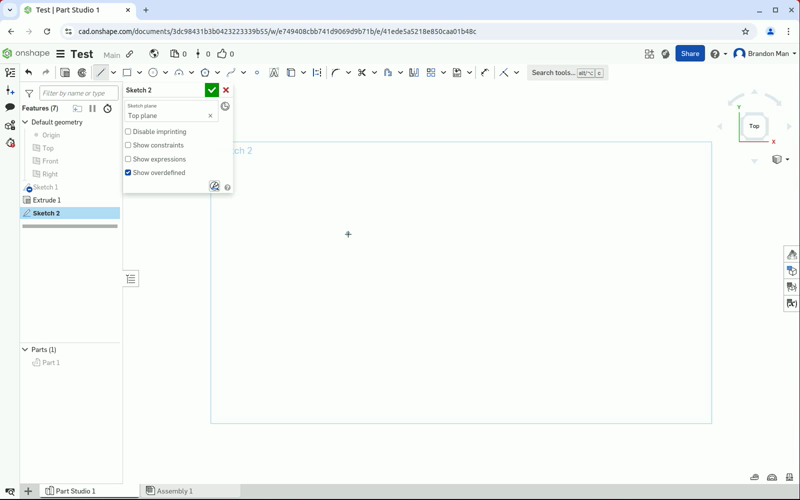
mouse_move(378, 233)
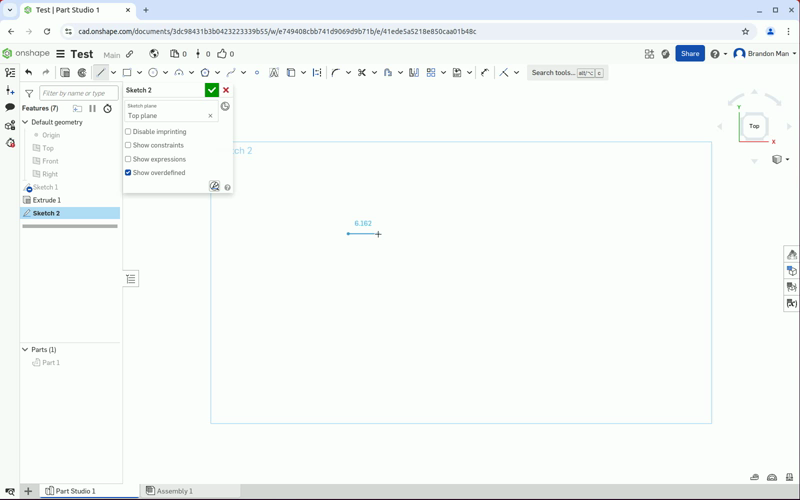
mouse_move(356, 233)
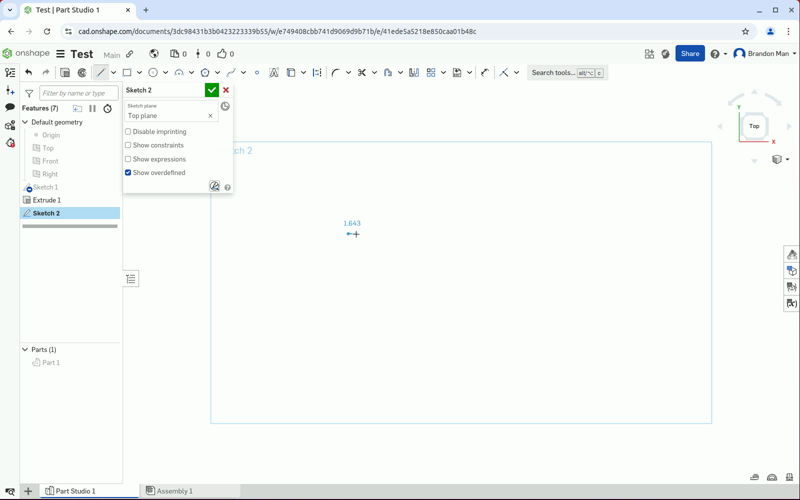
click(356, 233)
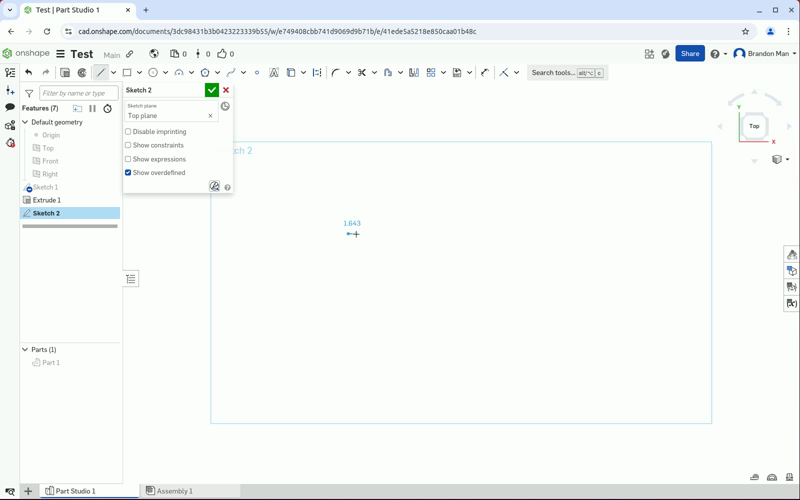
key_up(shift)
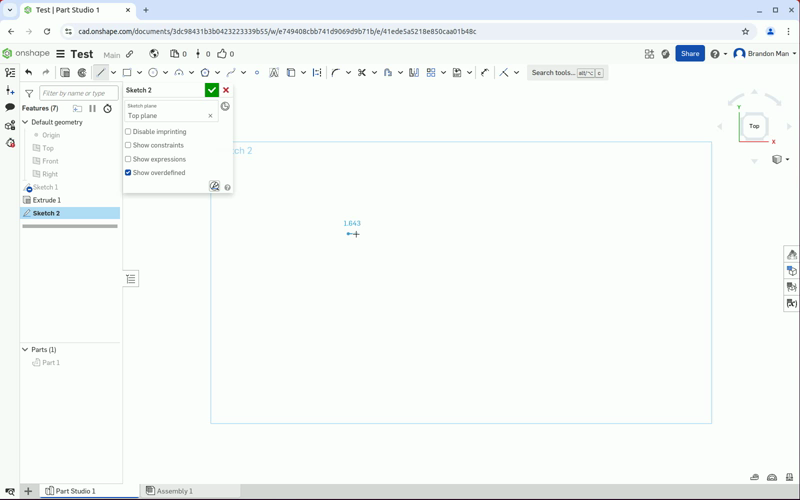
key_down(shift)
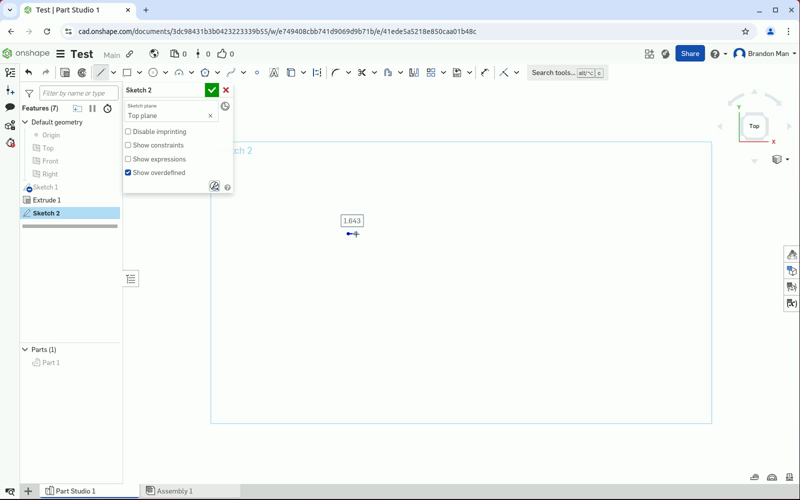
mouse_move(386, 233)
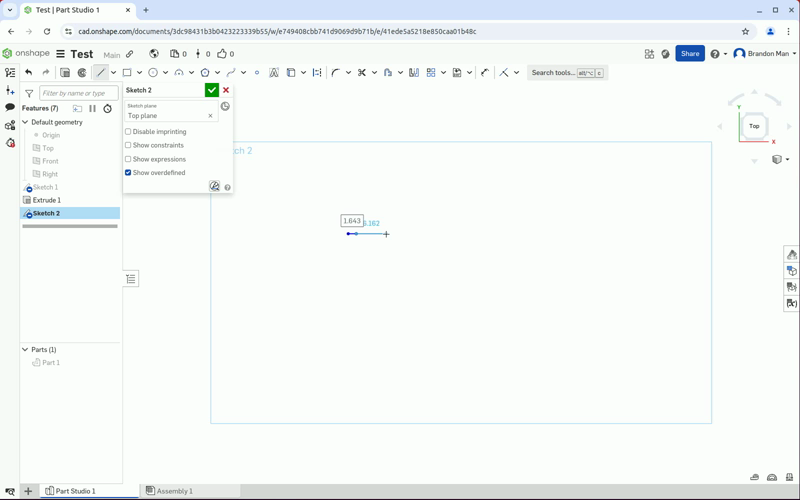
mouse_move(356, 225)
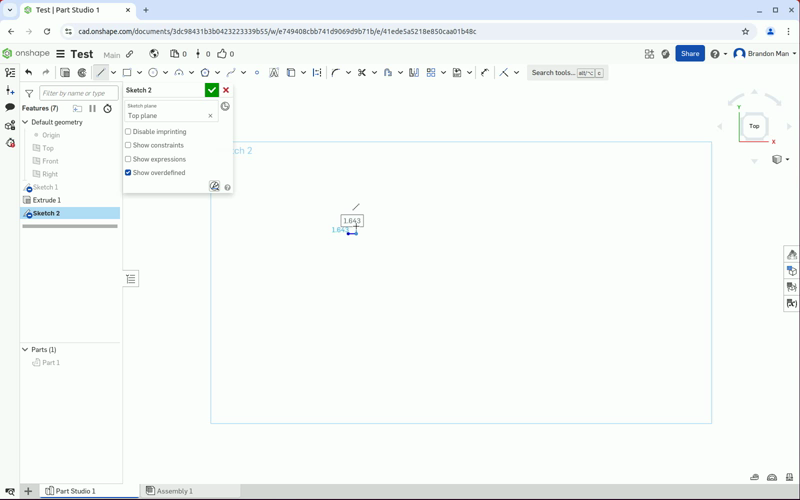
click(356, 225)
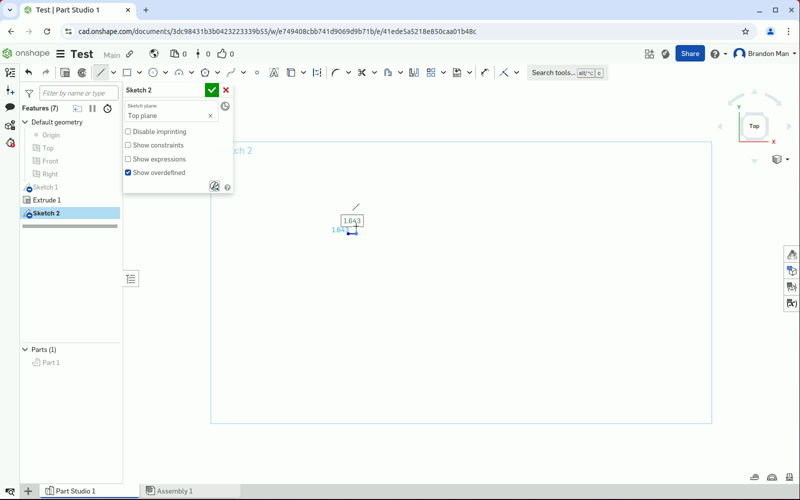
key_up(shift)
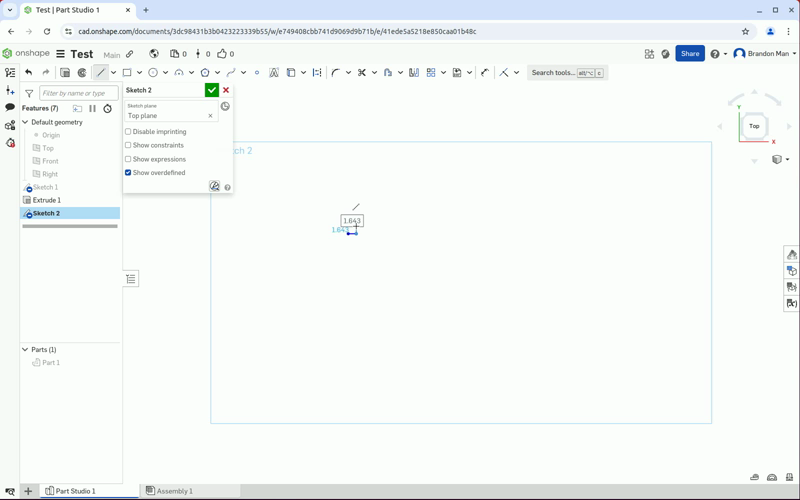
key_down(shift)
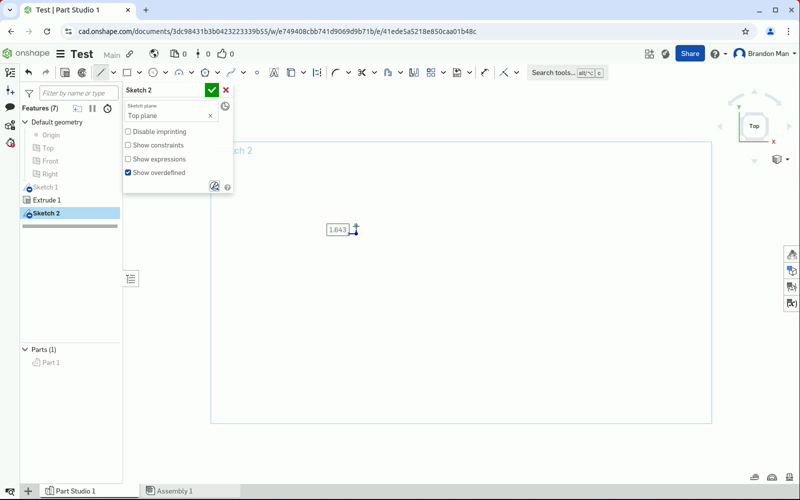
mouse_move(386, 225)
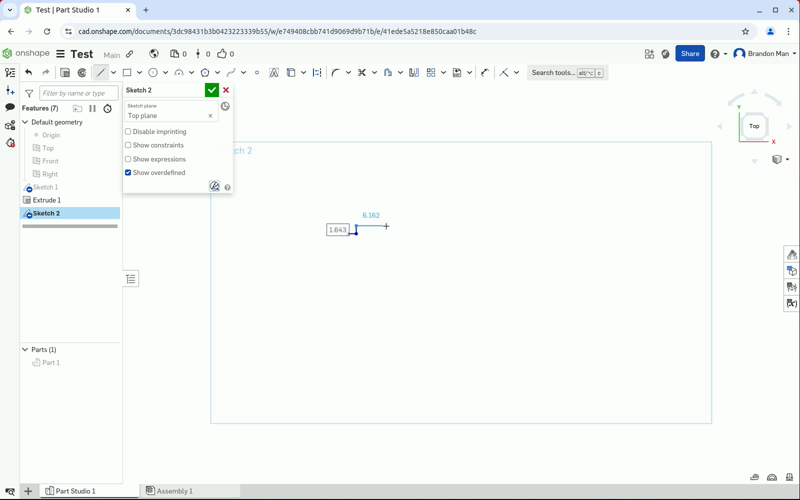
mouse_move(348, 225)
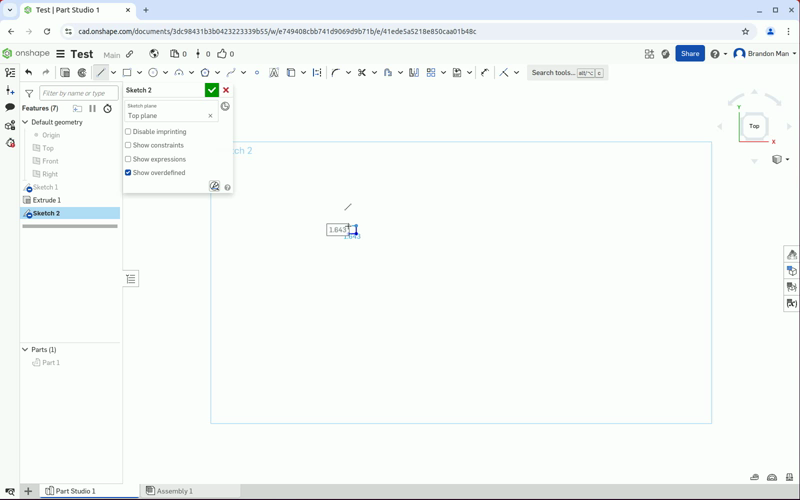
click(348, 225)
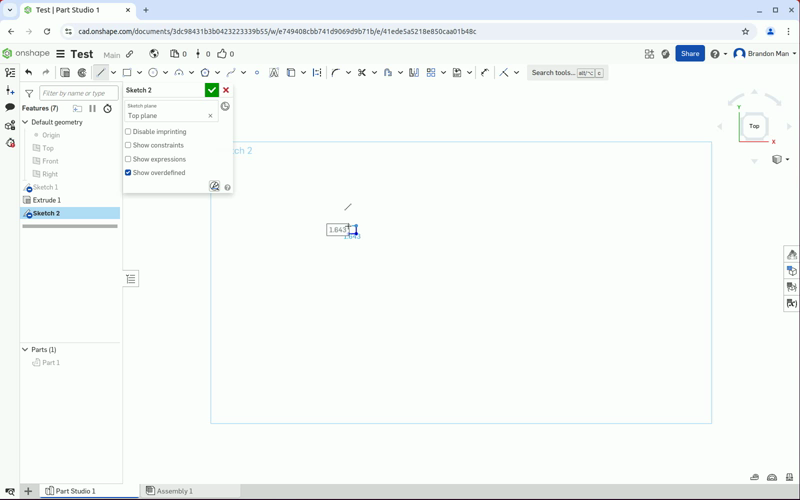
key_up(shift)
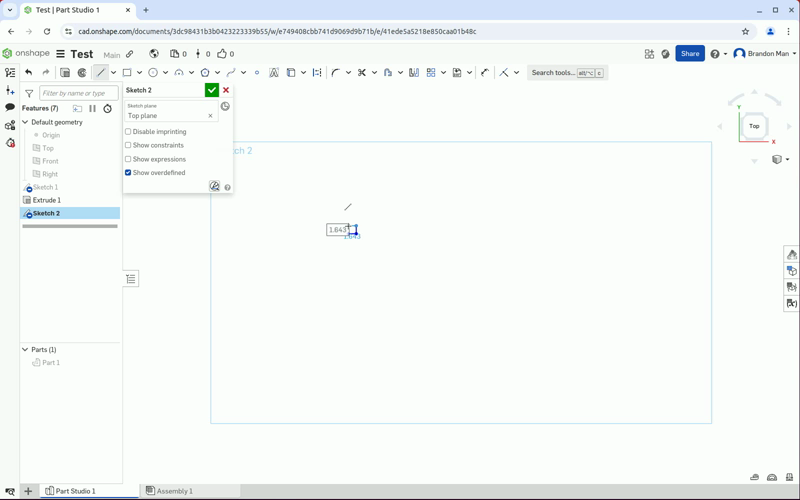
mouse_move(378, 225)
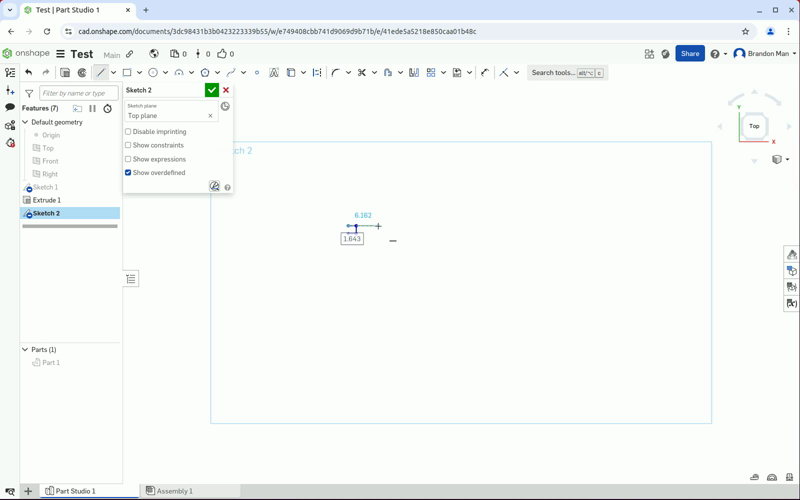
key_down(shift)
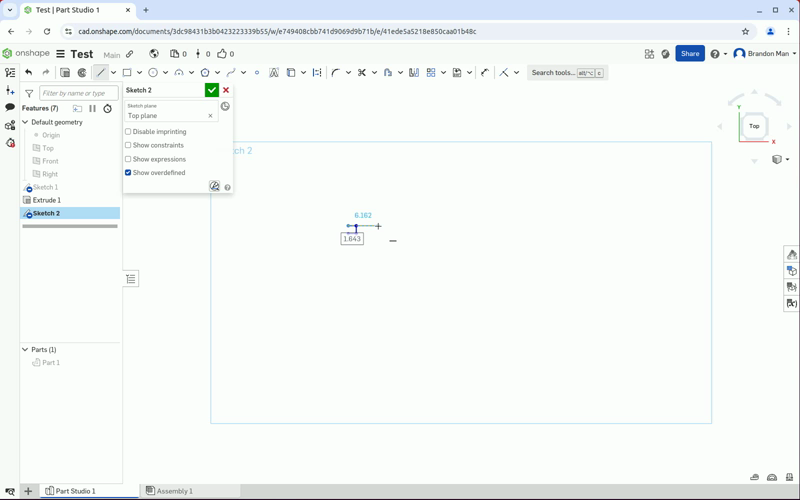
mouse_move(348, 233)
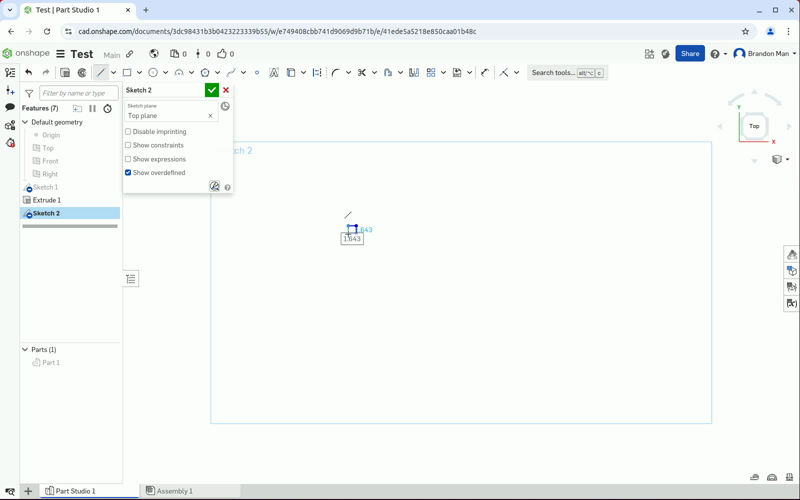
key_up(shift)
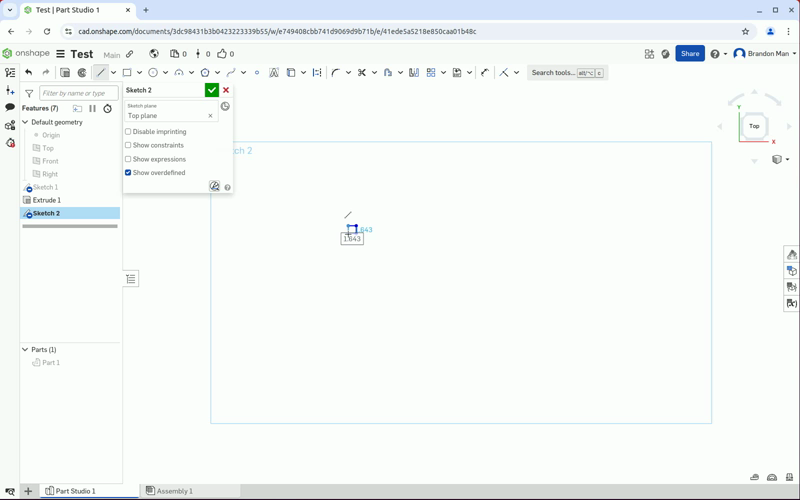
click(348, 233)
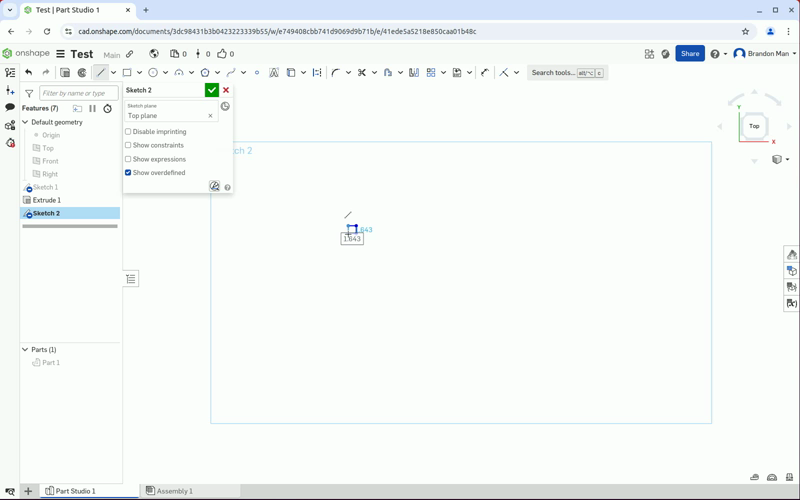
key(esc)
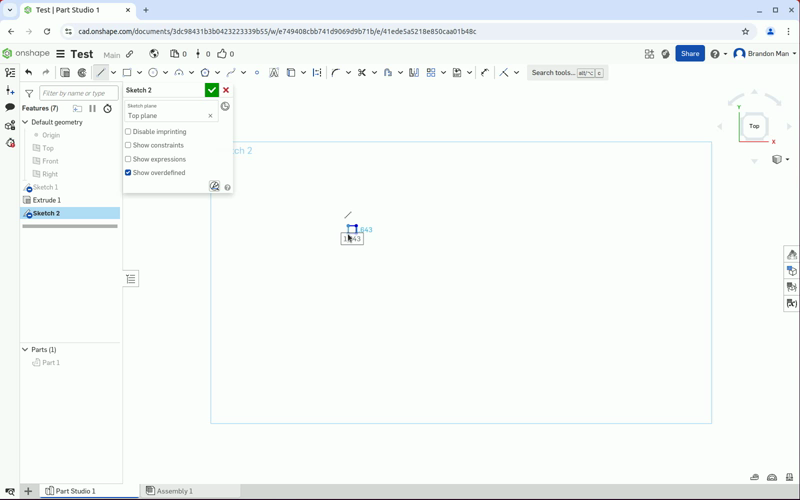
mouse_move(350, 232)
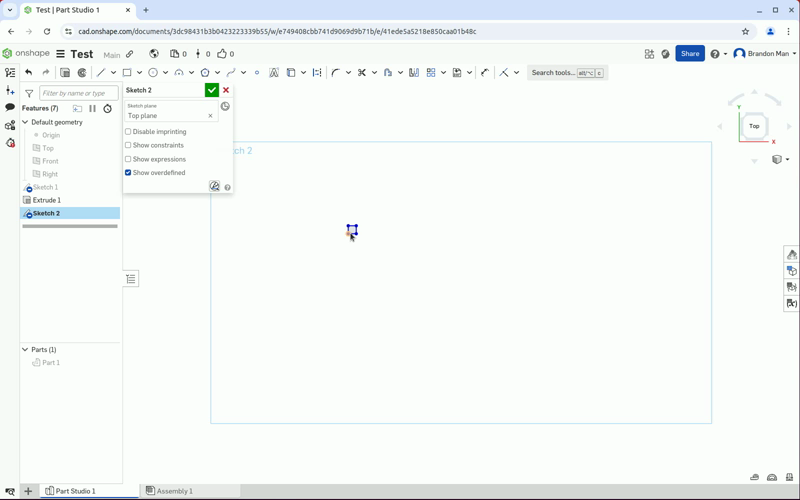
scroll(6)
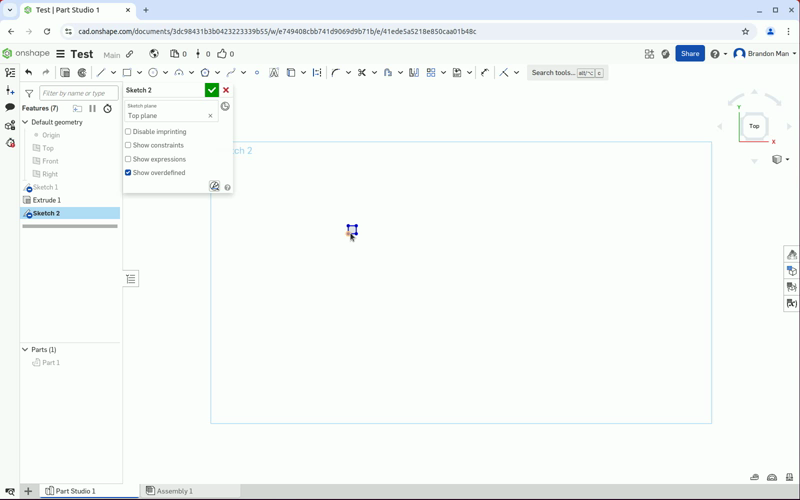
scroll(6)
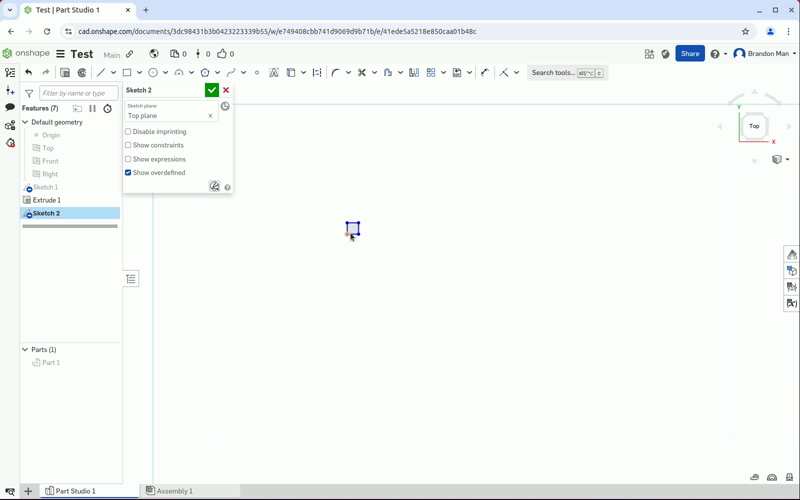
scroll(6)
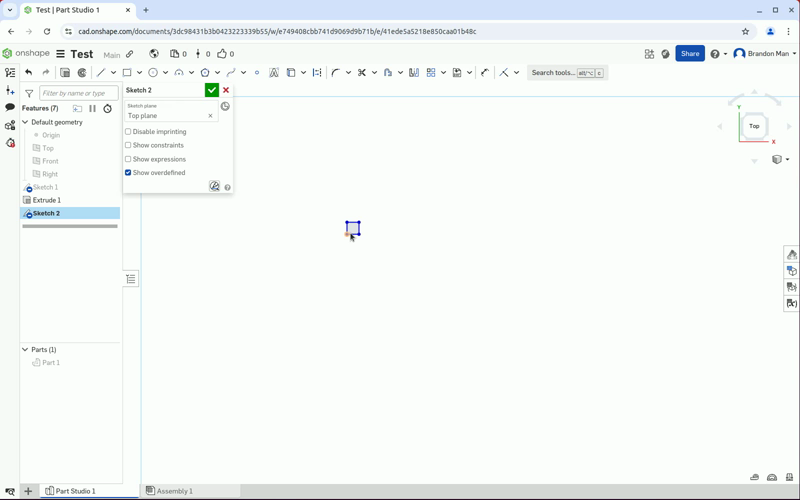
scroll(6)
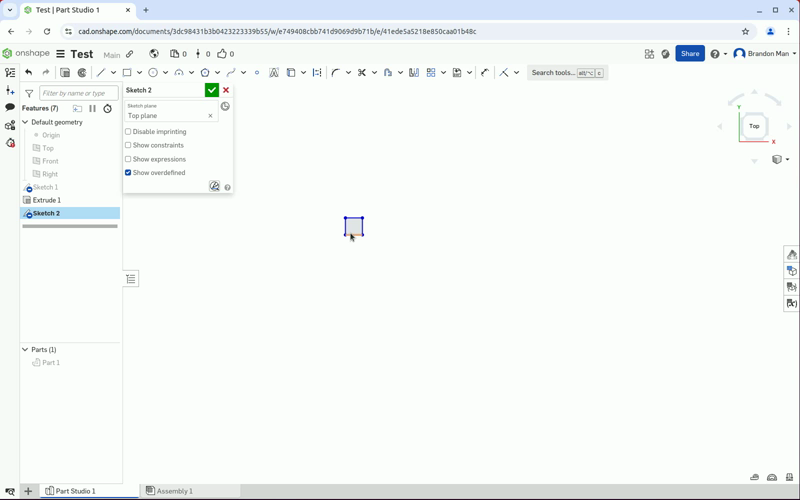
scroll(6)
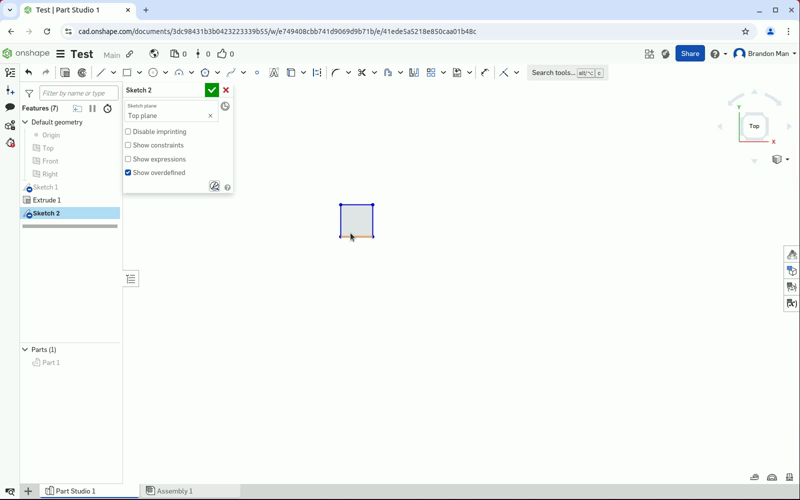
scroll(6)
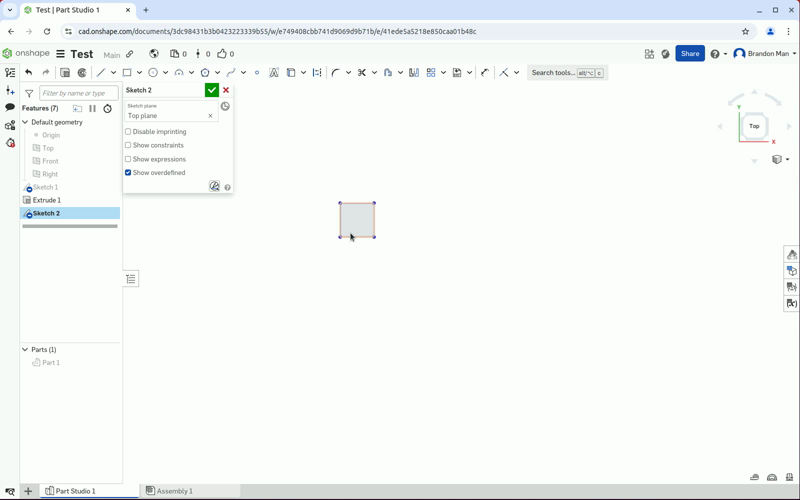
scroll(6)
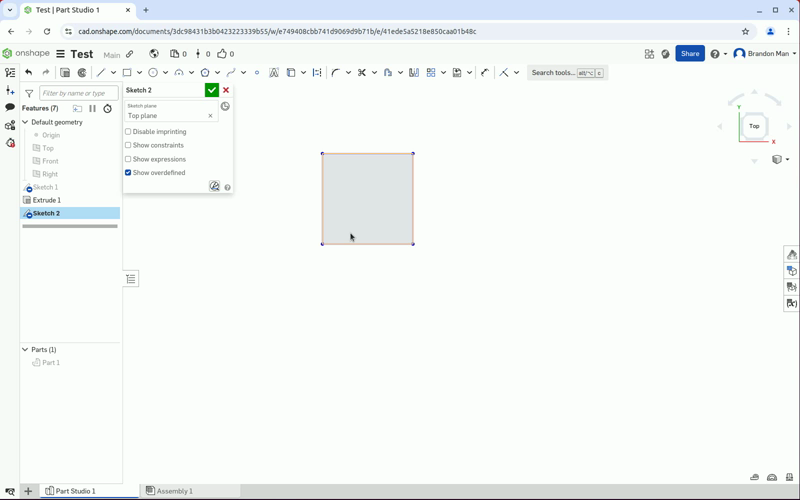
click(350, 232)
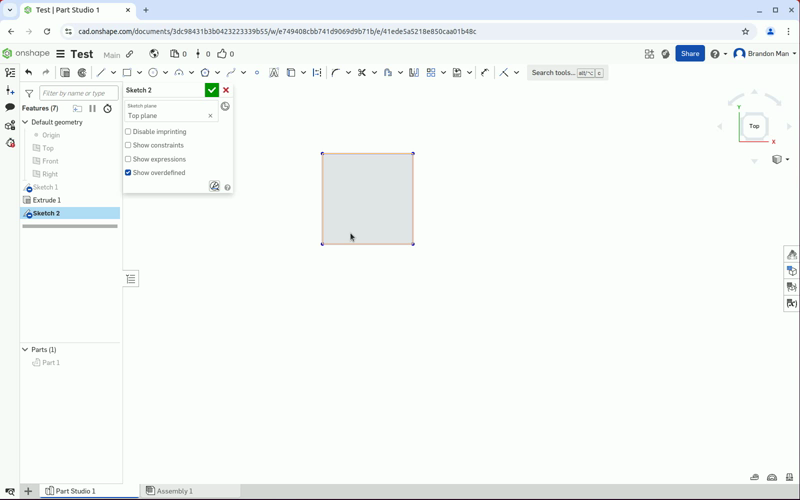
scroll(-6)
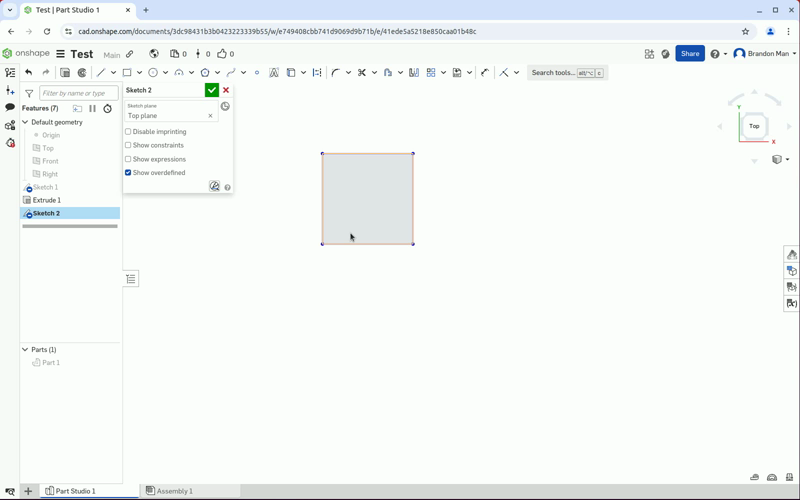
scroll(-6)
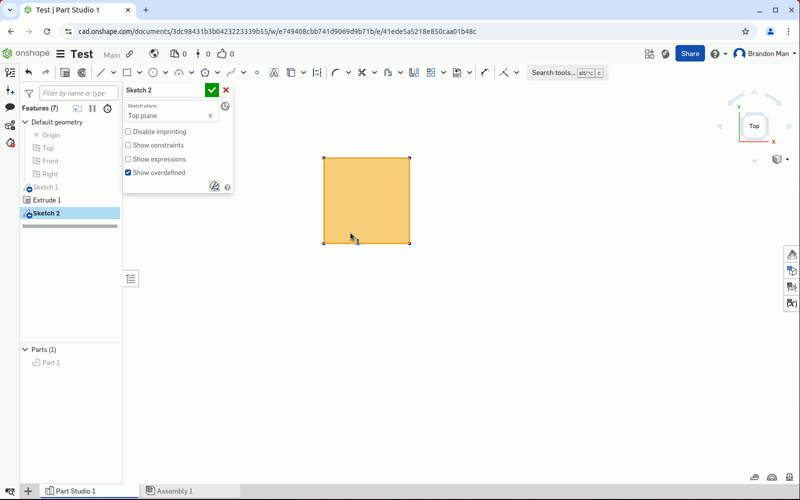
scroll(-6)
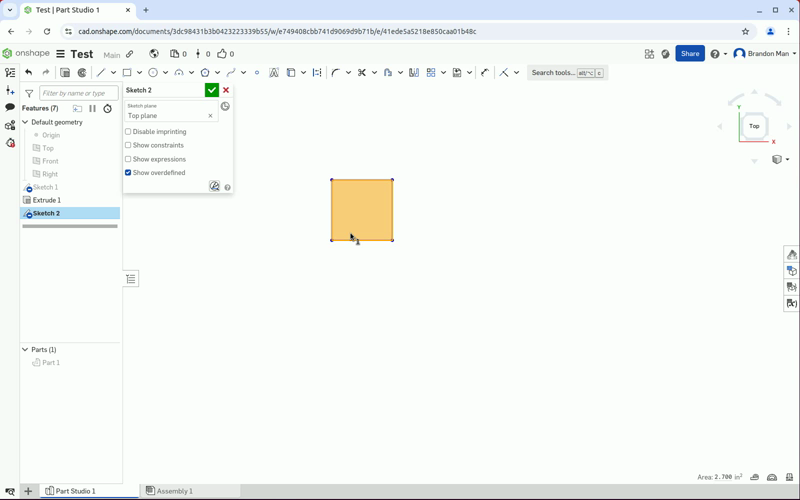
scroll(-6)
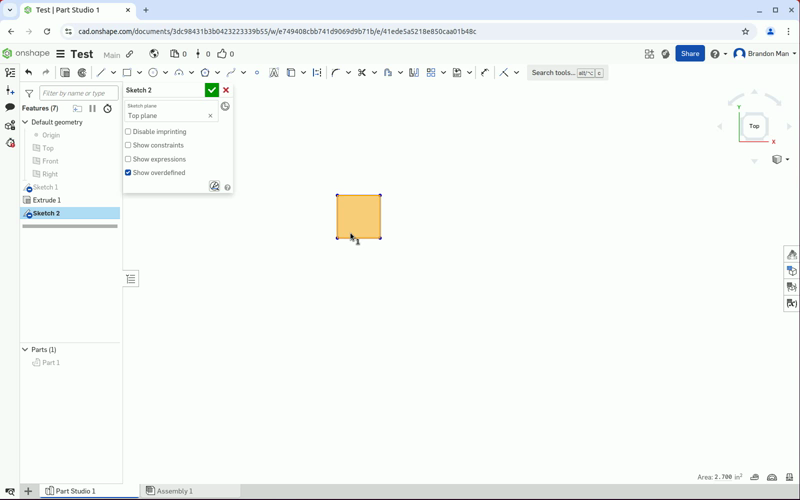
scroll(-6)
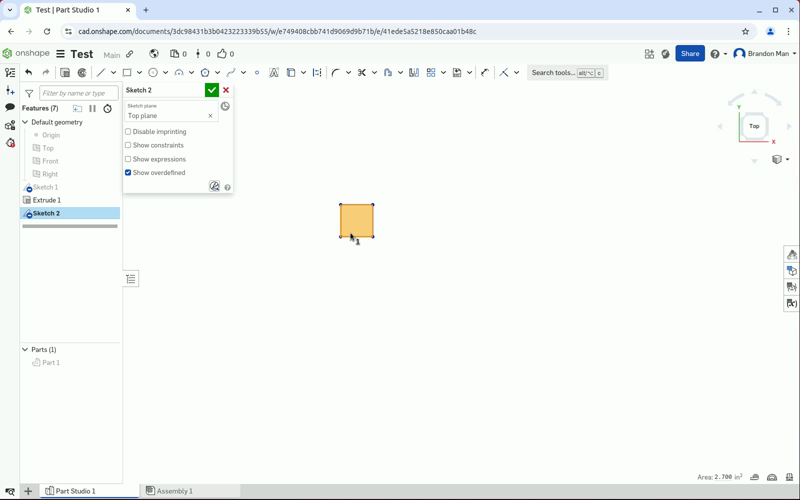
scroll(-6)
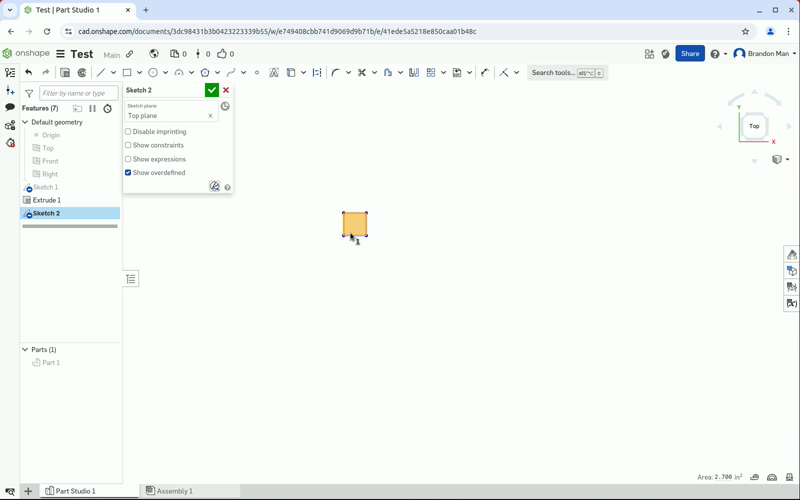
scroll(-6)
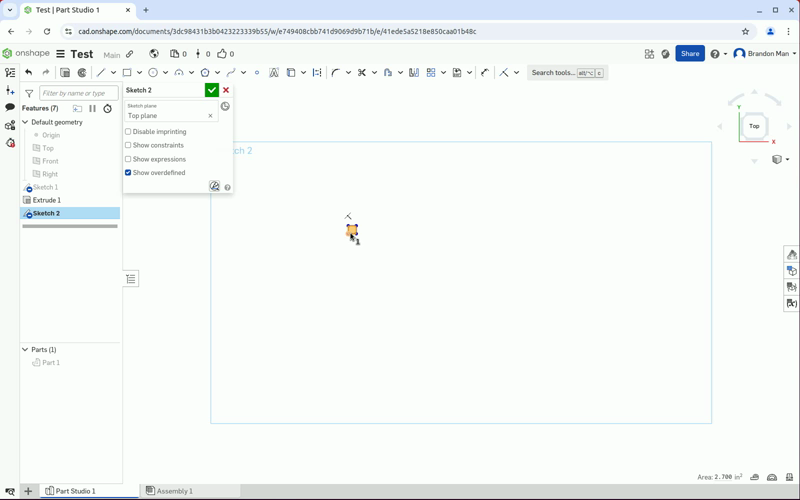
mouse_move(73, 352)
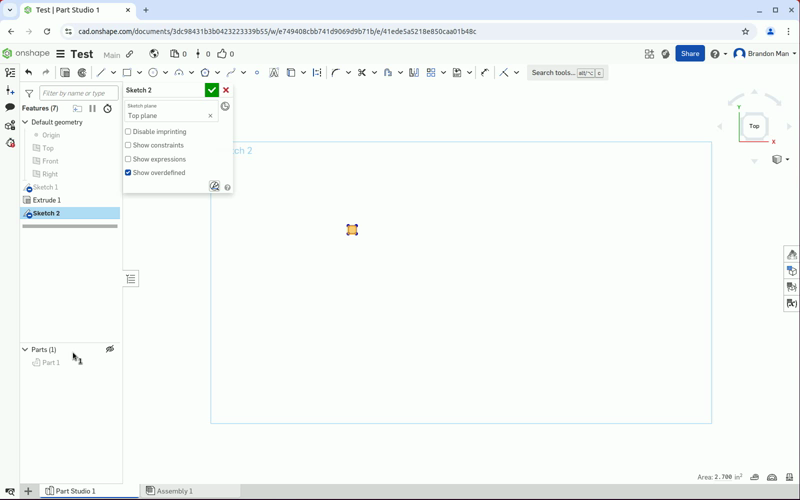
key(shift+y)
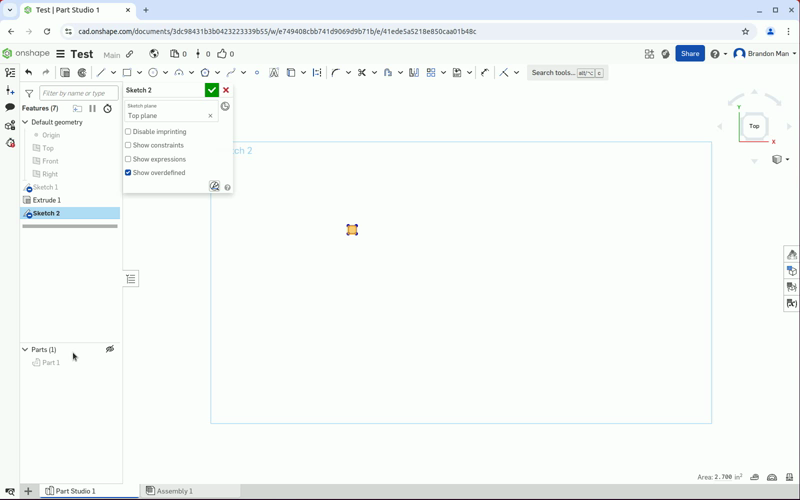
key(shift+e)
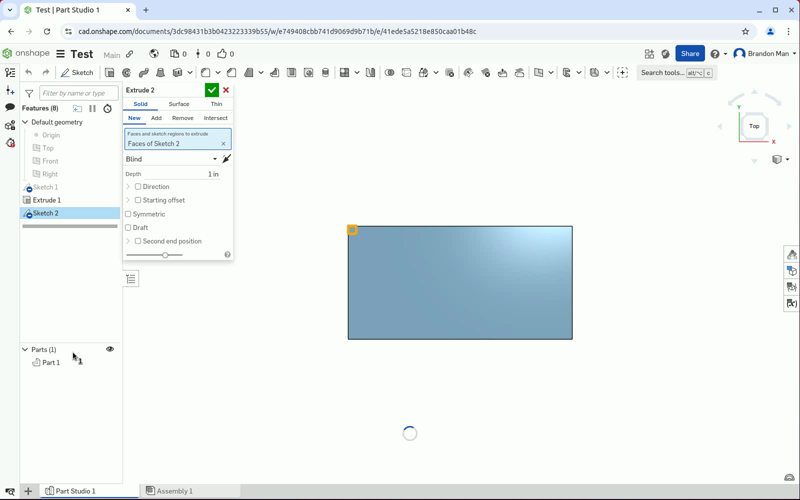
mouse_move(143, 106)
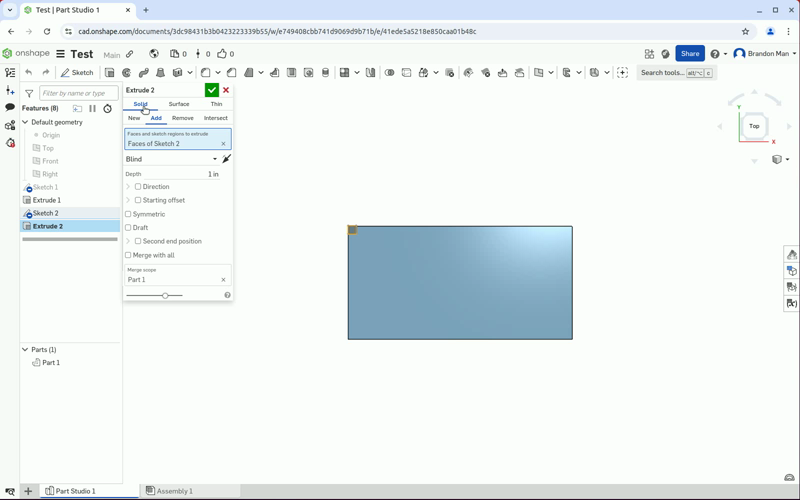
click(143, 106)
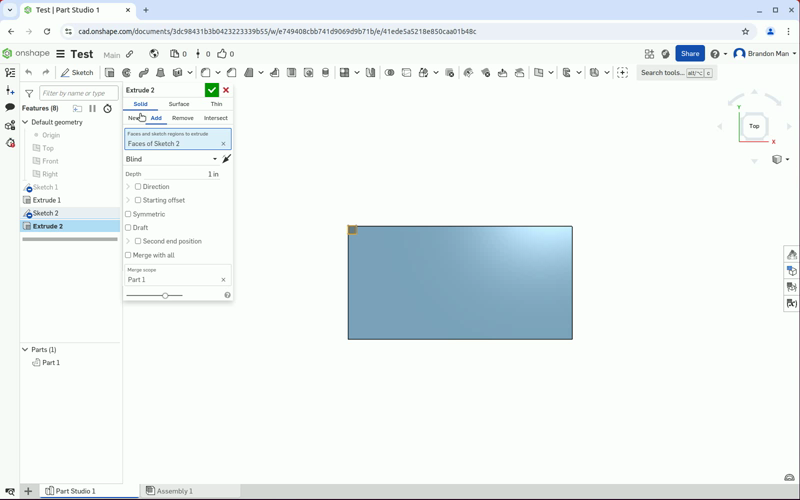
mouse_move(137, 120)
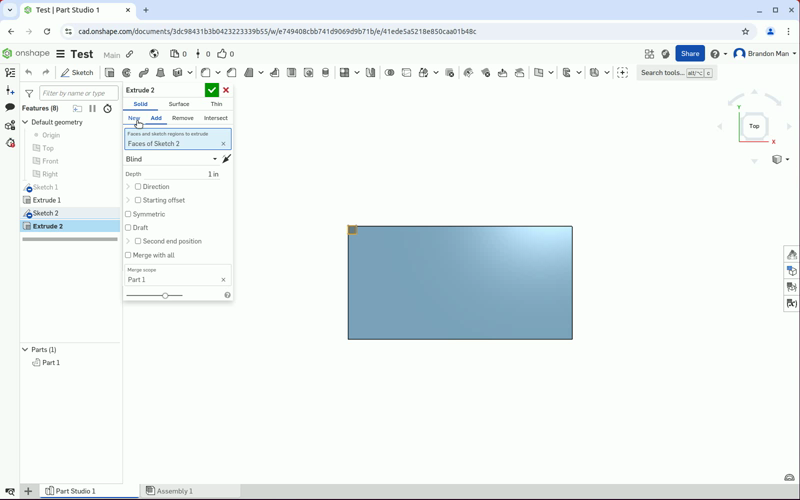
click(137, 120)
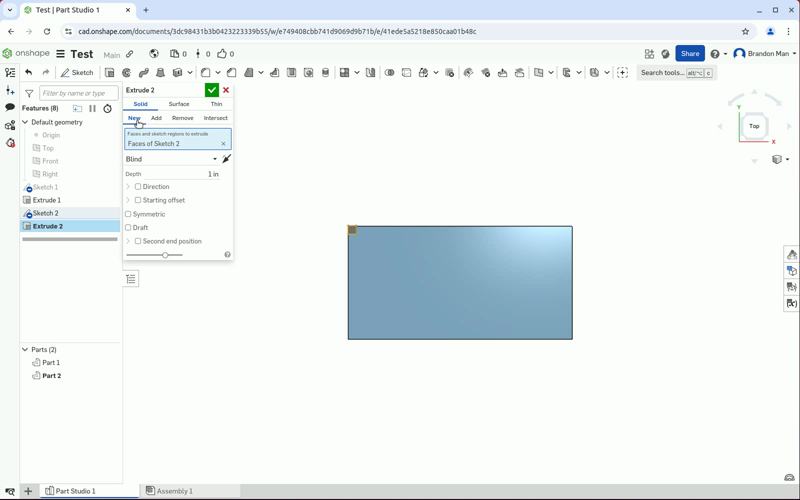
key(tab, 4)
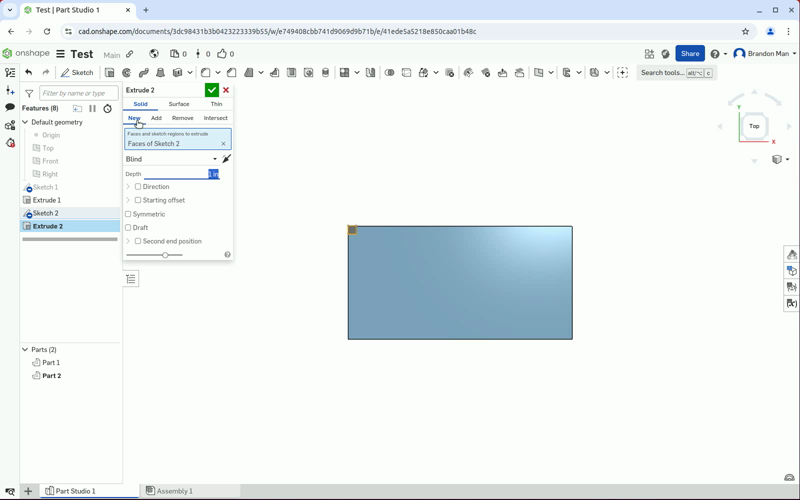
text(-13.961)
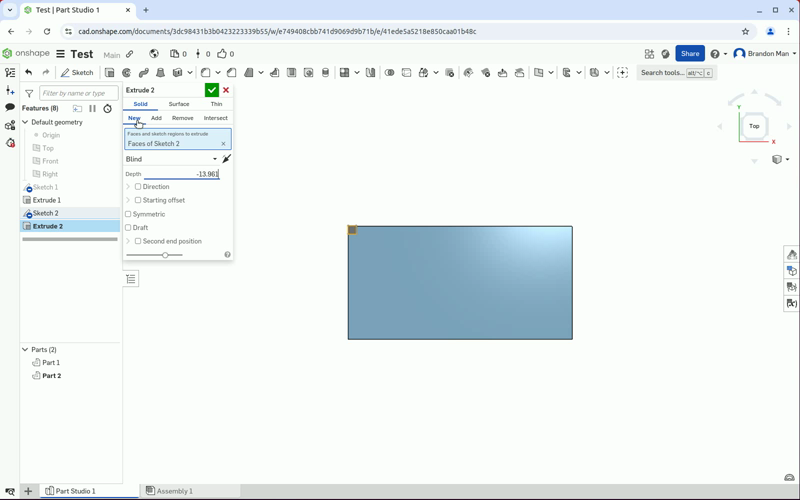
key(enter)
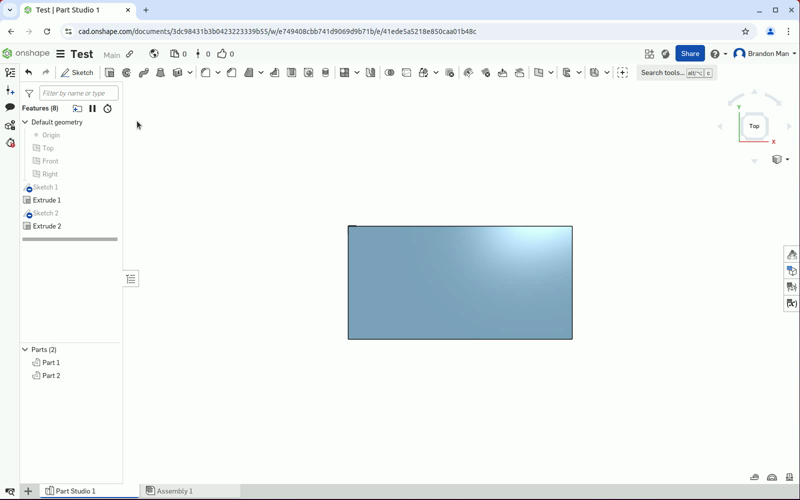
key(shift+h)
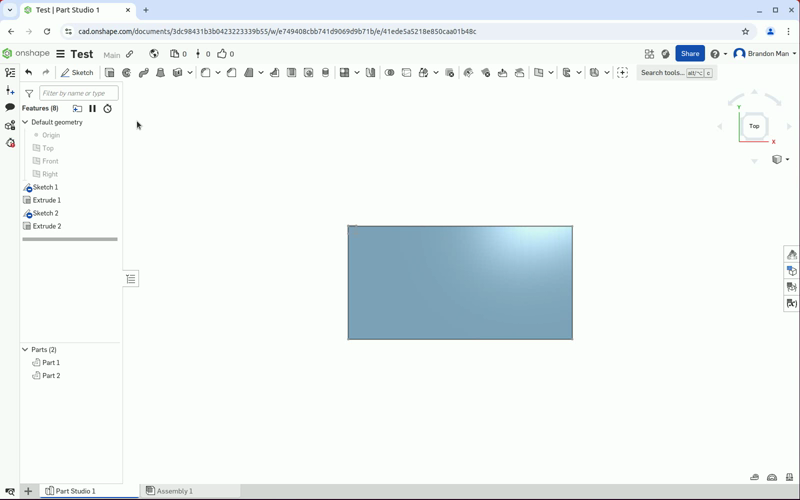
key(shift+h)
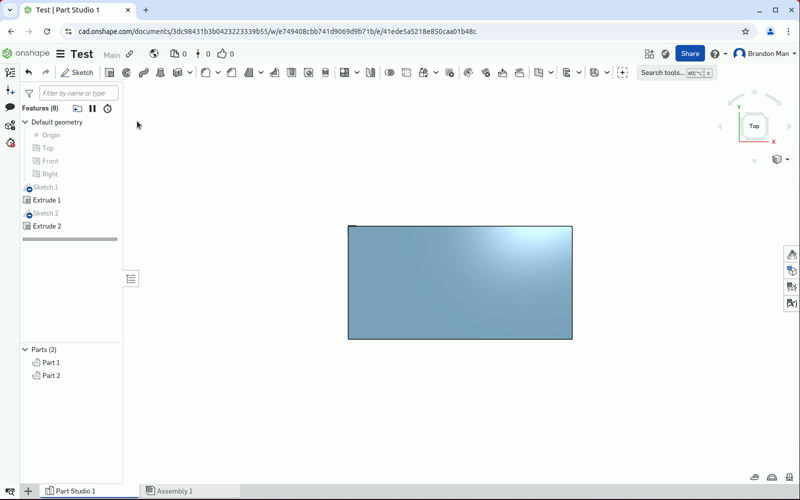
mouse_move(73, 189)
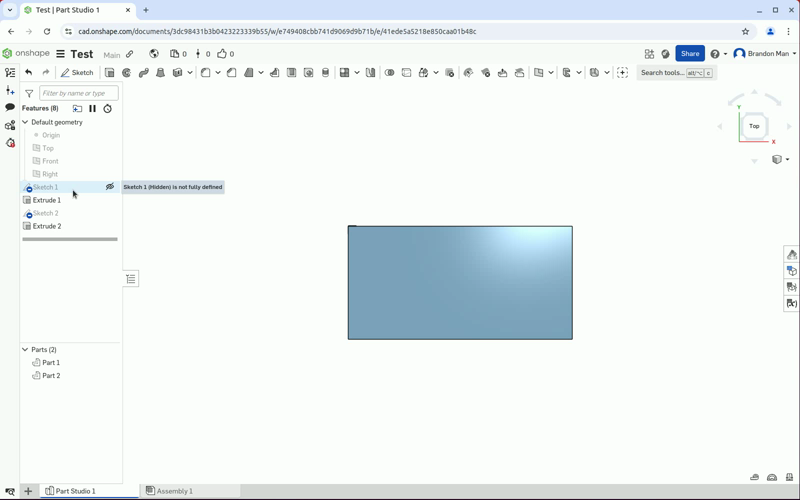
click(73, 189)
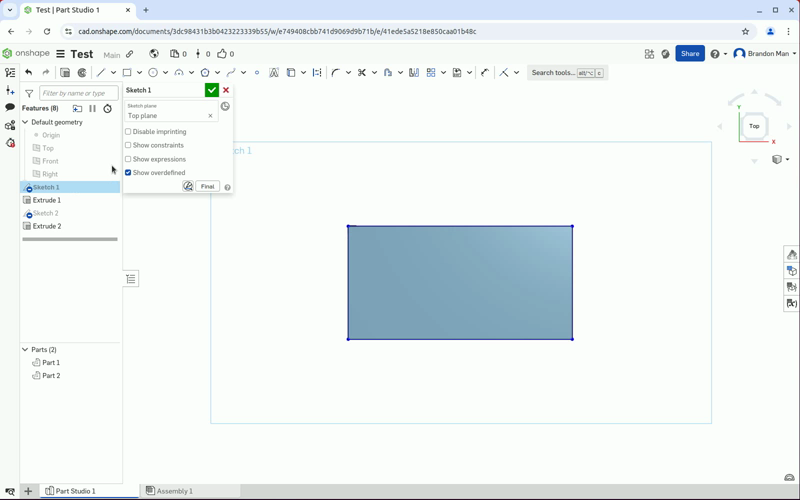
mouse_move(229, 92)
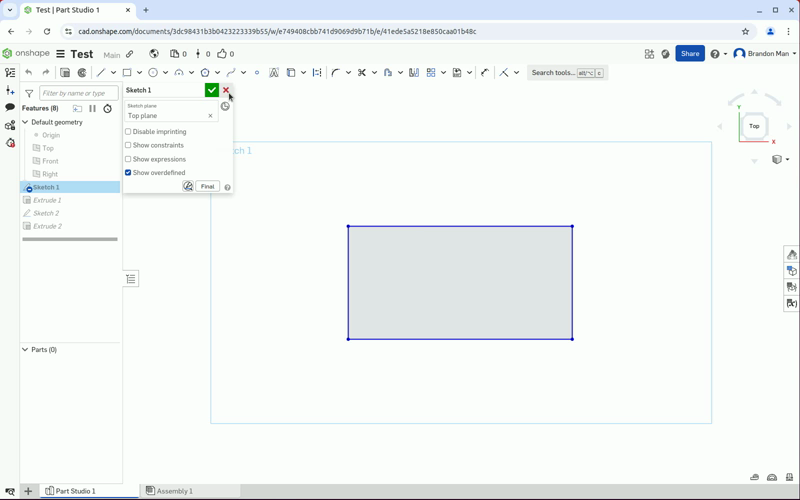
click(229, 92)
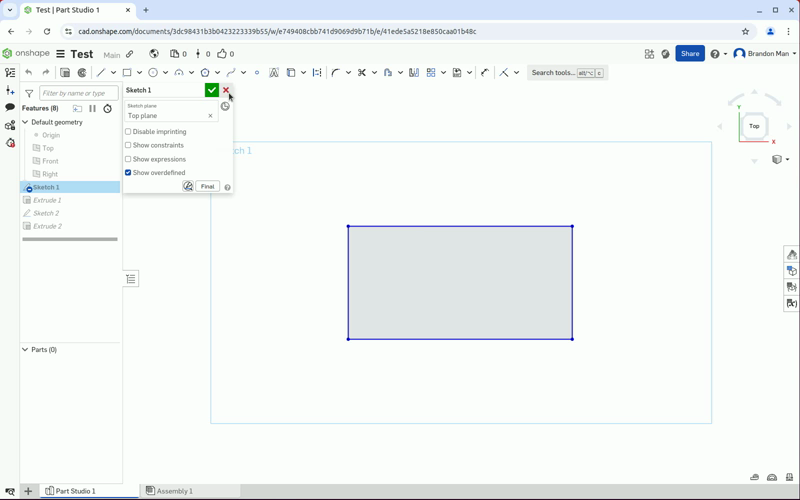
key(shift+s)
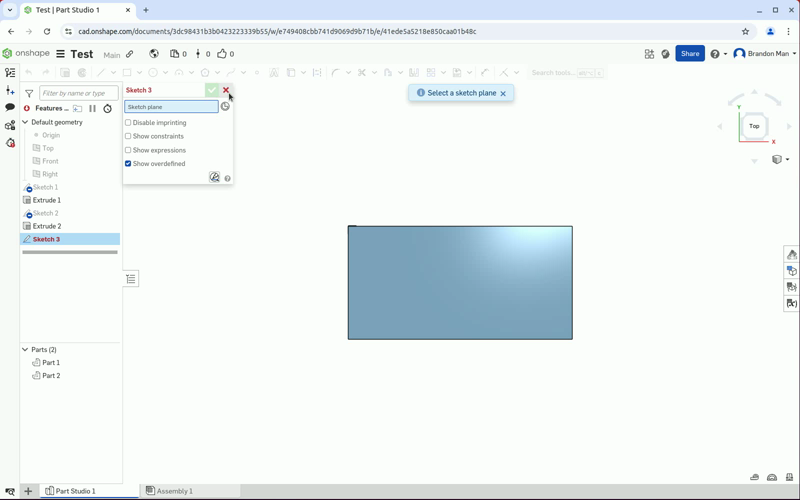
mouse_move(73, 150)
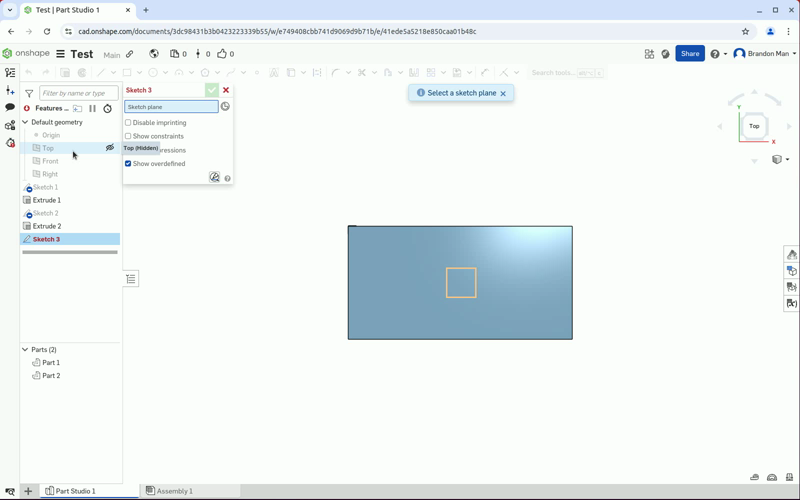
click(73, 150)
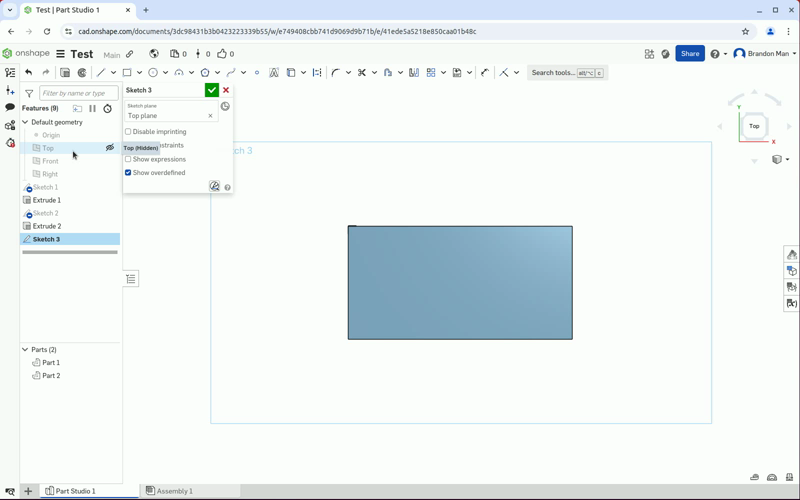
mouse_move(73, 352)
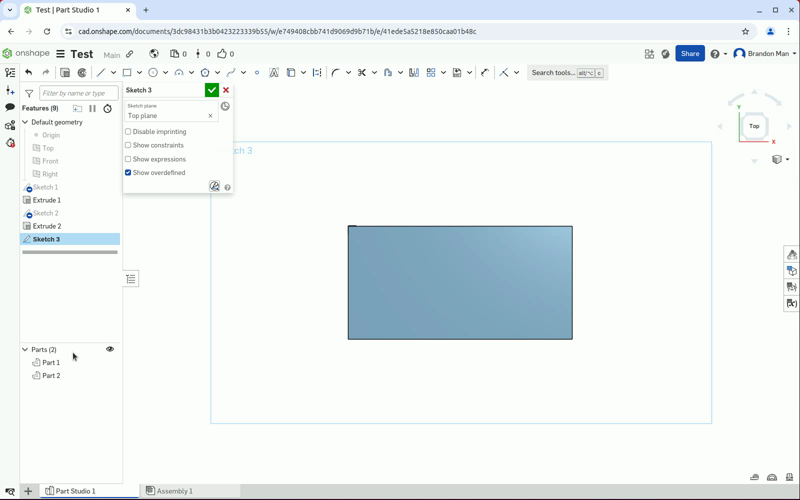
key(y)
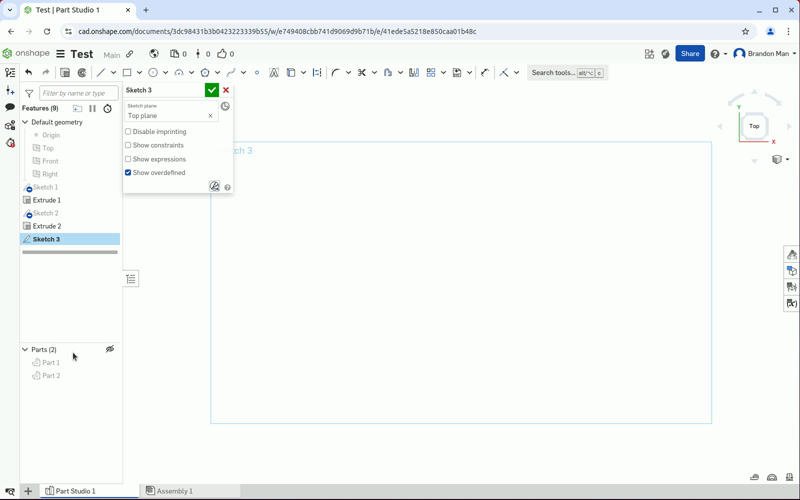
key(l)
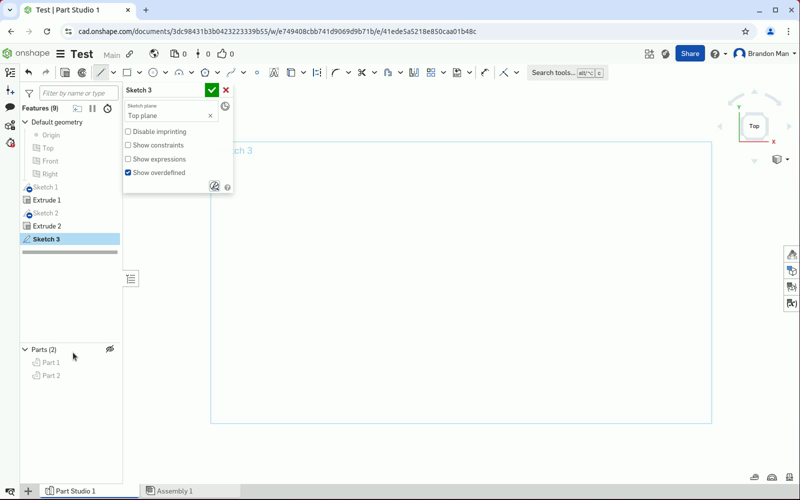
key_down(shift)
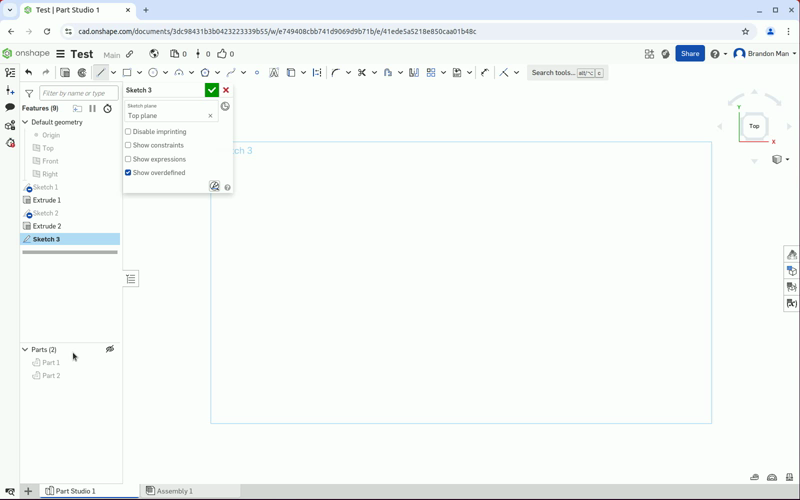
mouse_move(348, 339)
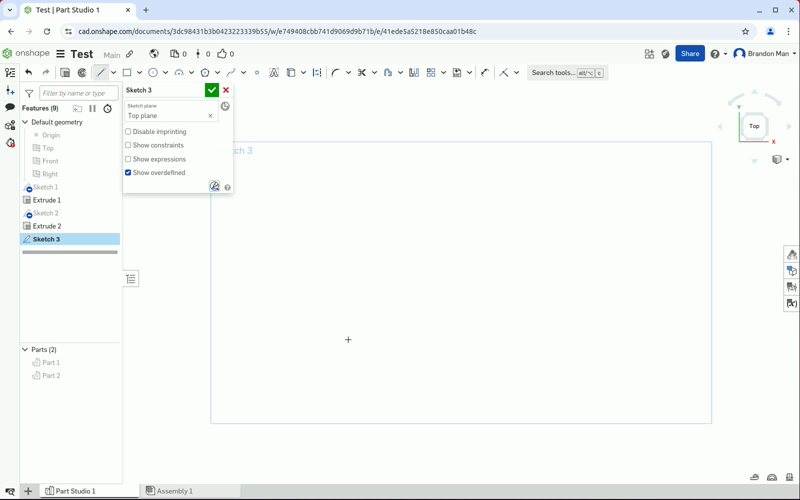
click(348, 339)
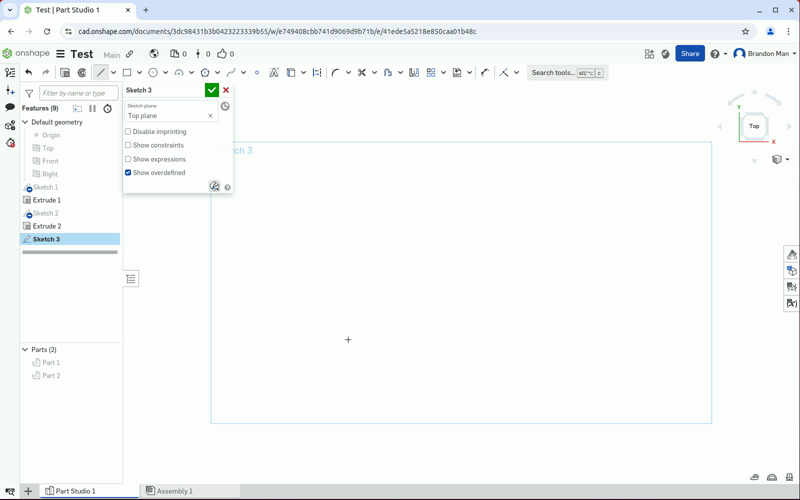
key_up(shift)
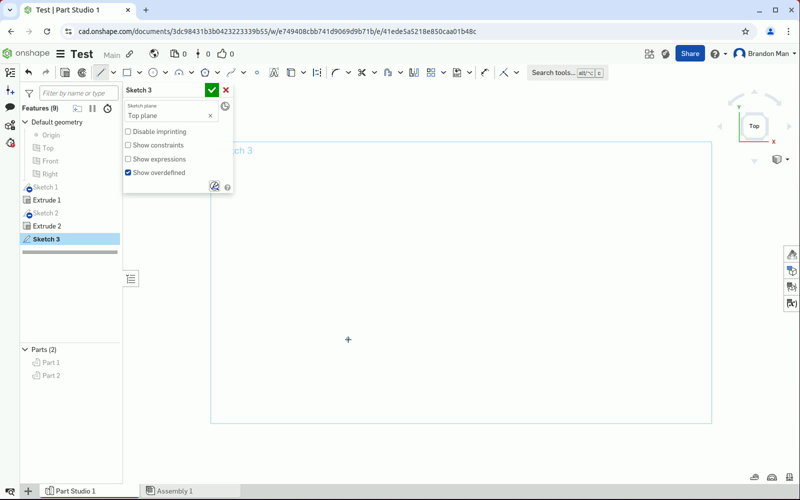
key_down(shift)
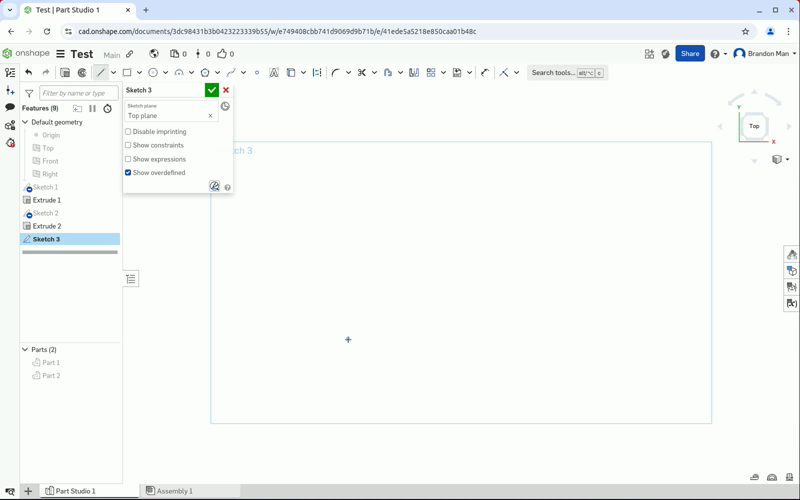
mouse_move(378, 339)
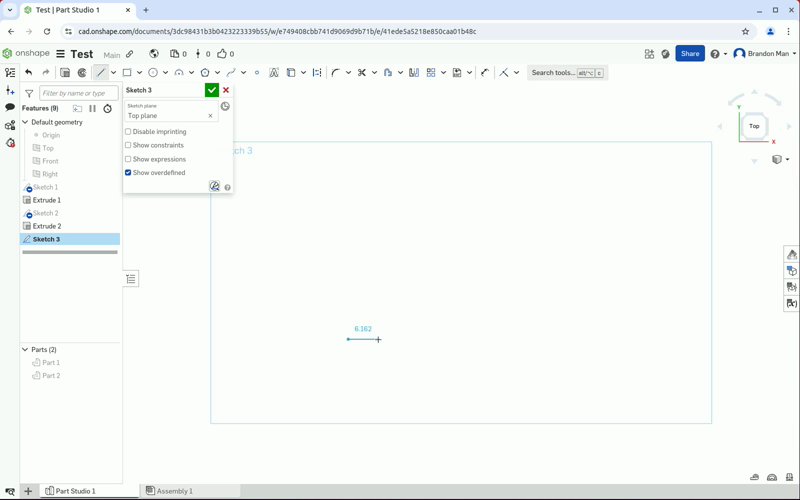
mouse_move(356, 339)
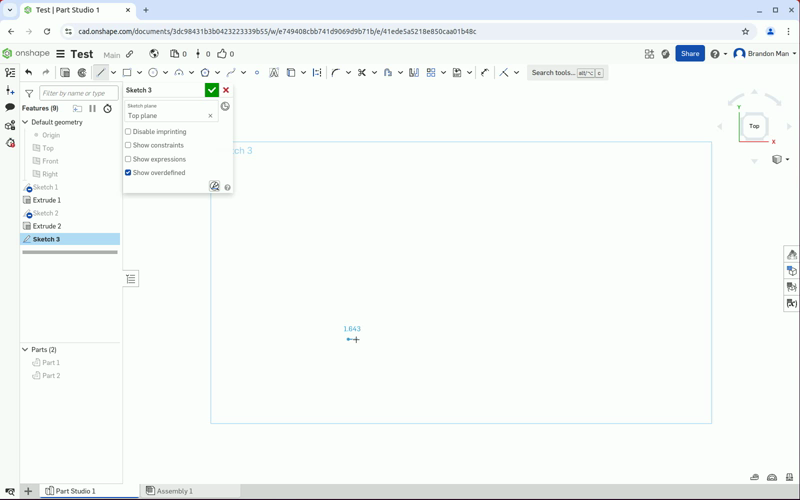
click(356, 339)
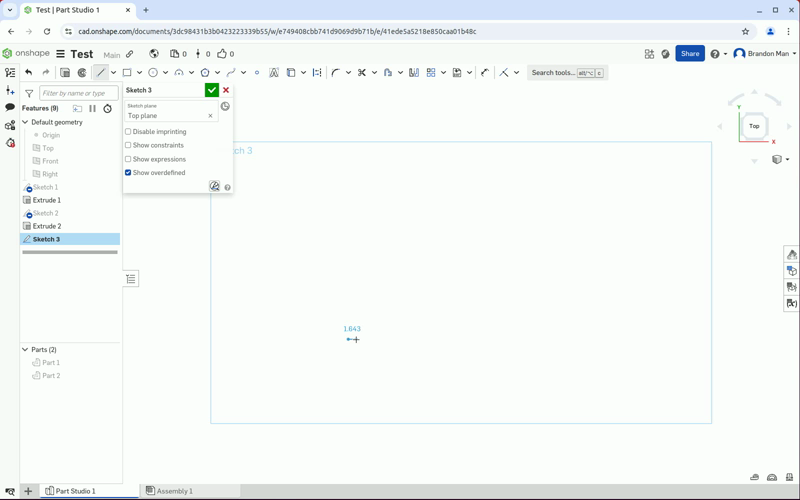
key_up(shift)
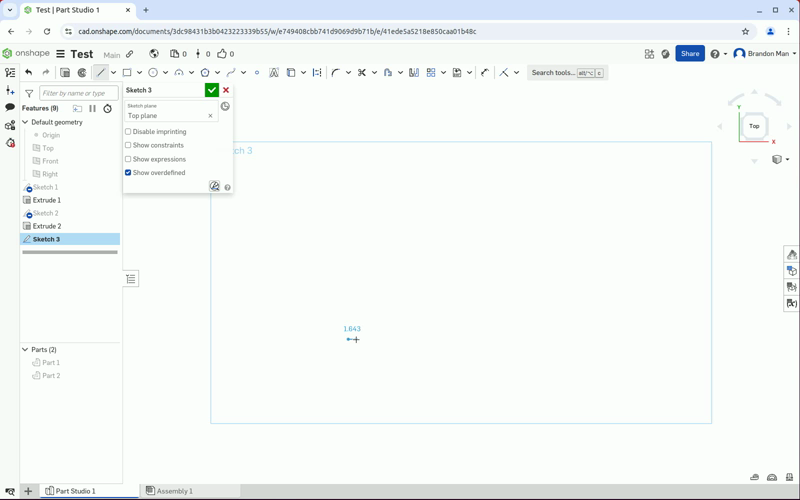
key_down(shift)
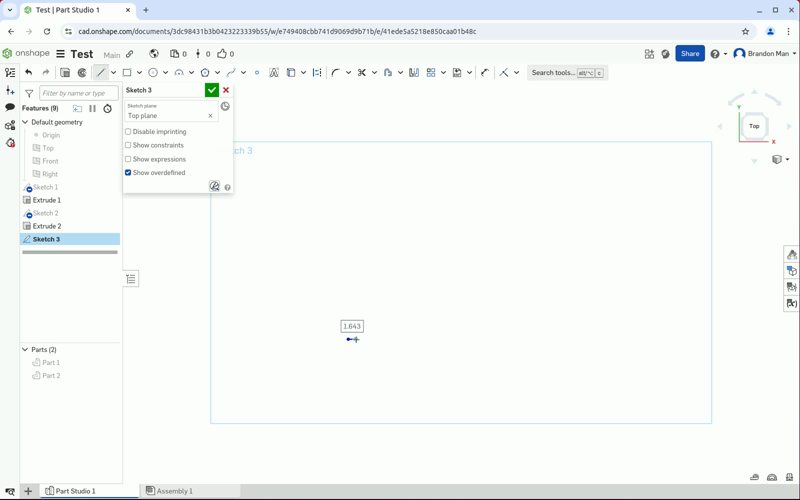
mouse_move(386, 339)
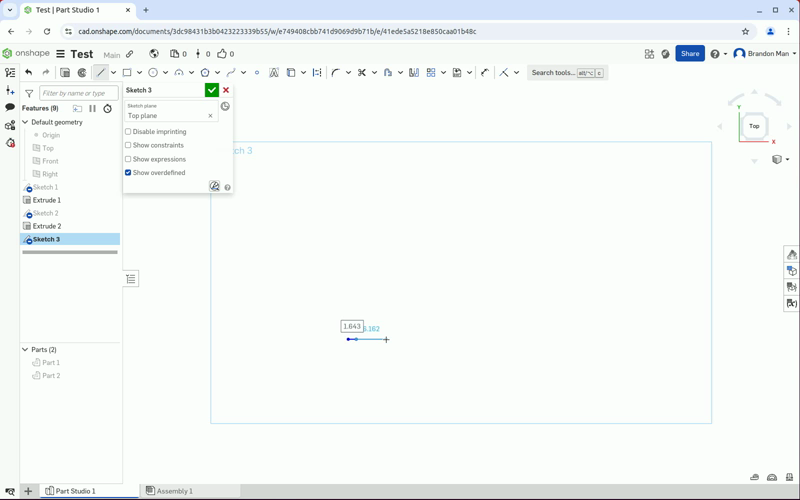
mouse_move(356, 330)
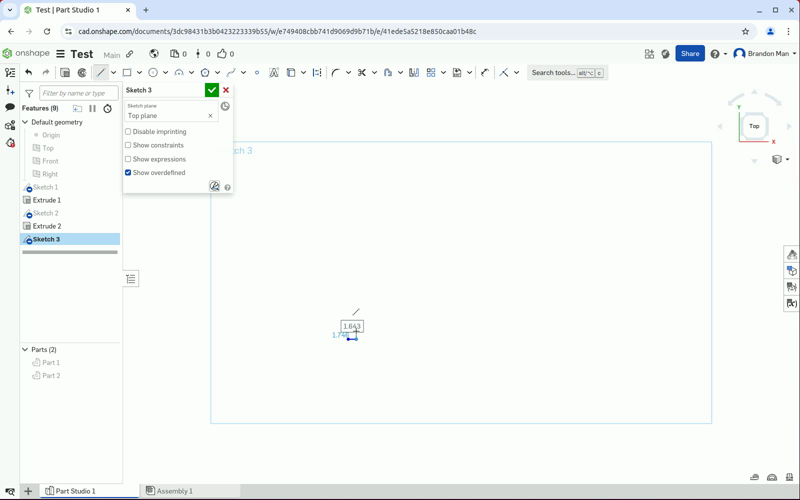
click(356, 330)
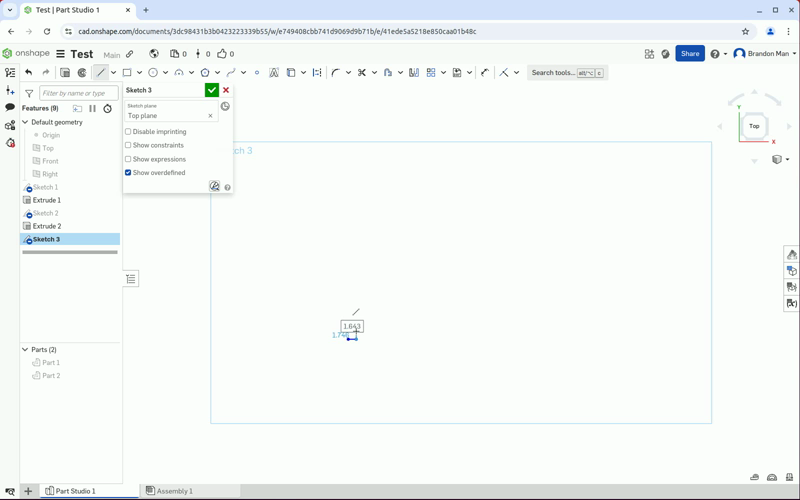
key_up(shift)
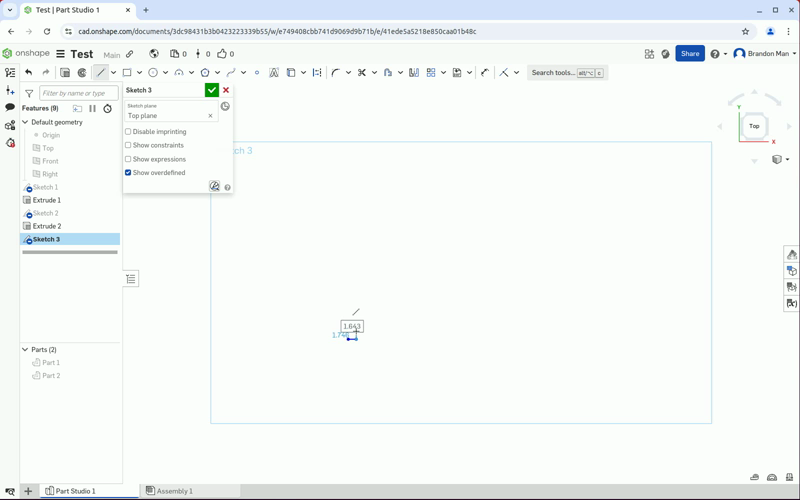
key_down(shift)
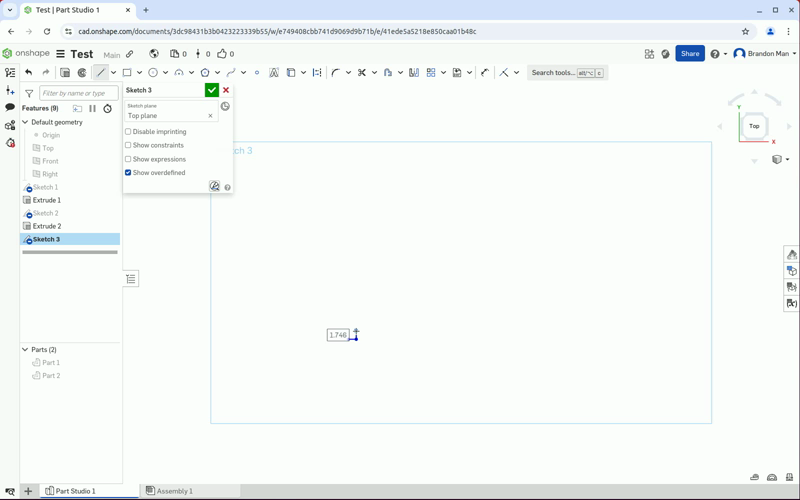
mouse_move(386, 330)
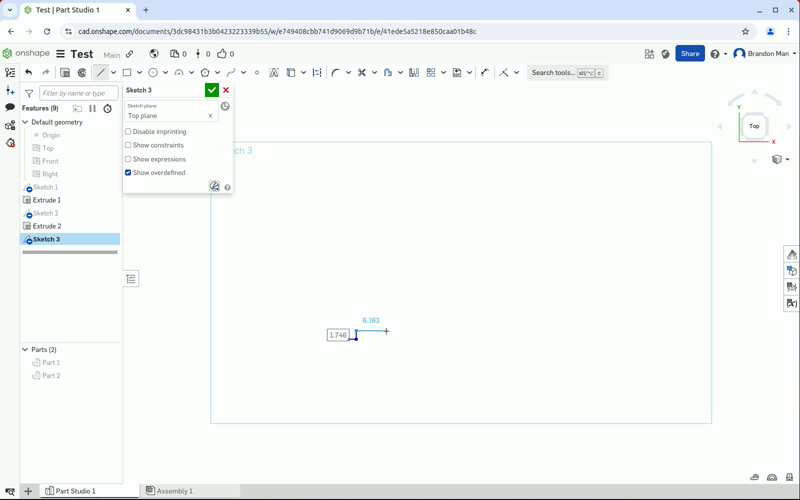
mouse_move(348, 330)
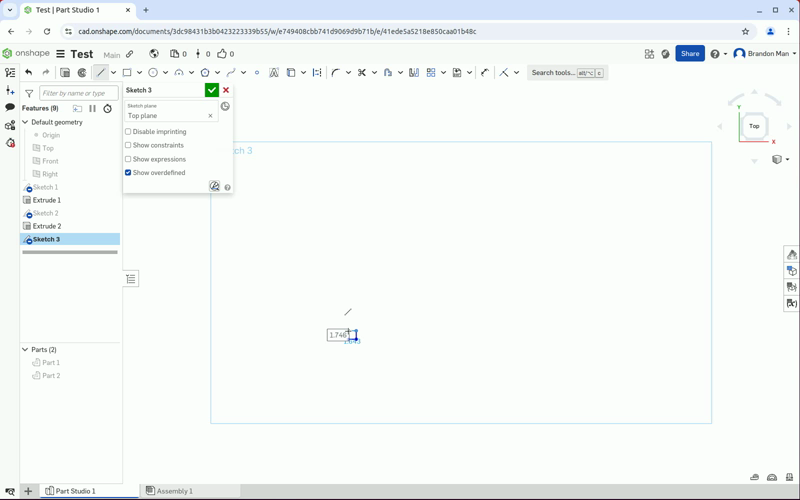
click(348, 330)
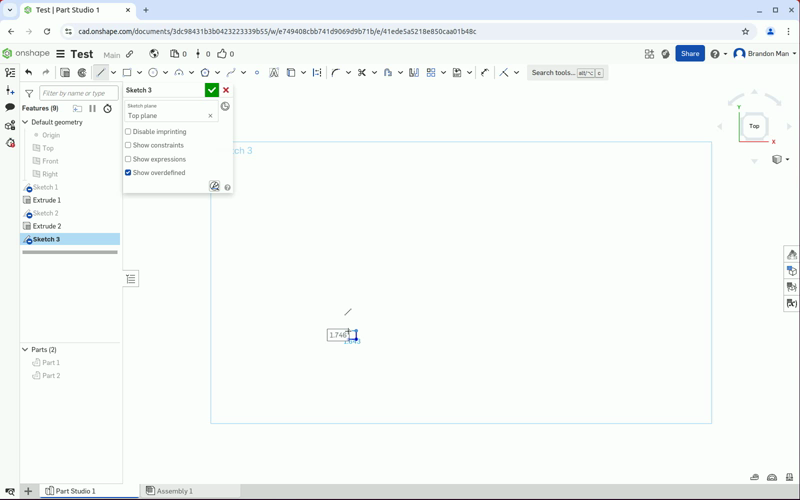
key_up(shift)
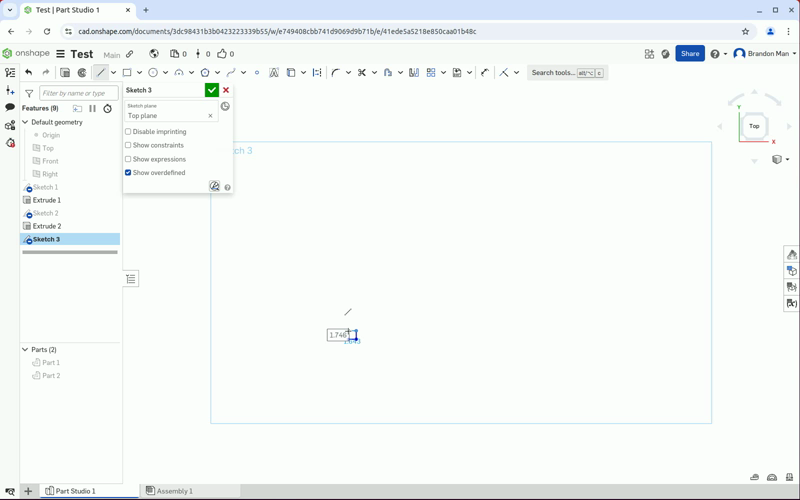
mouse_move(378, 330)
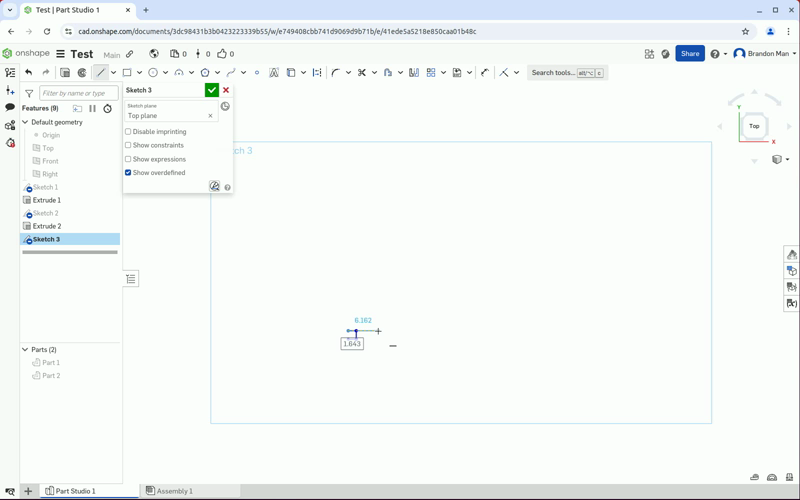
key_down(shift)
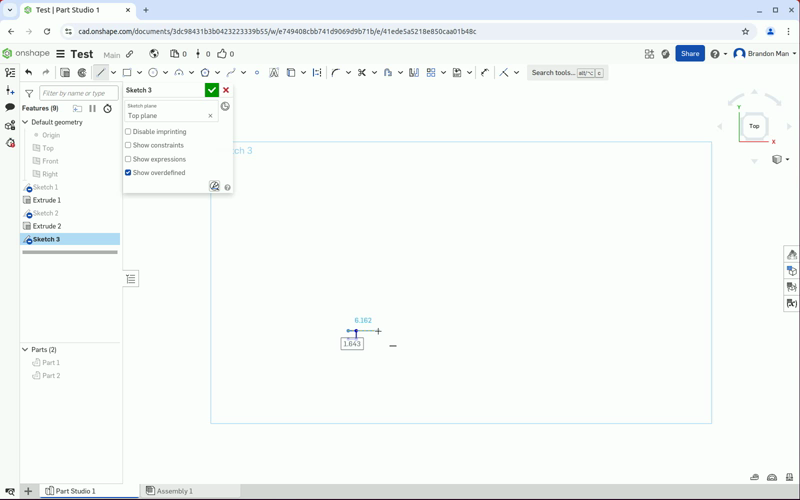
mouse_move(348, 339)
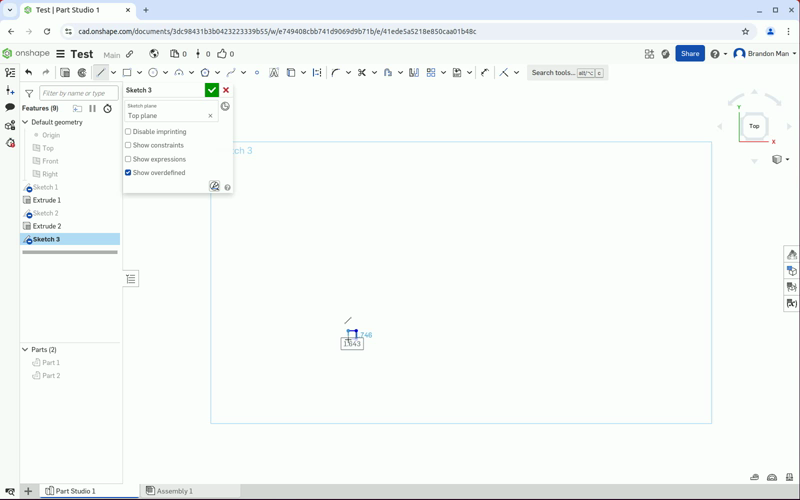
key_up(shift)
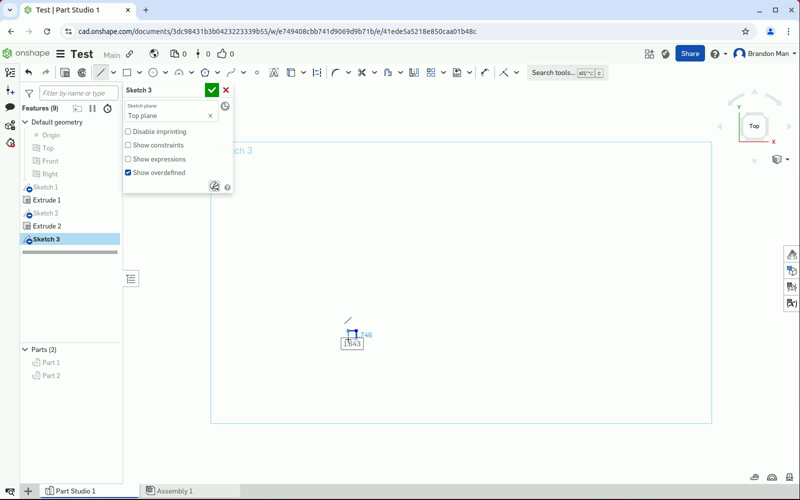
click(348, 339)
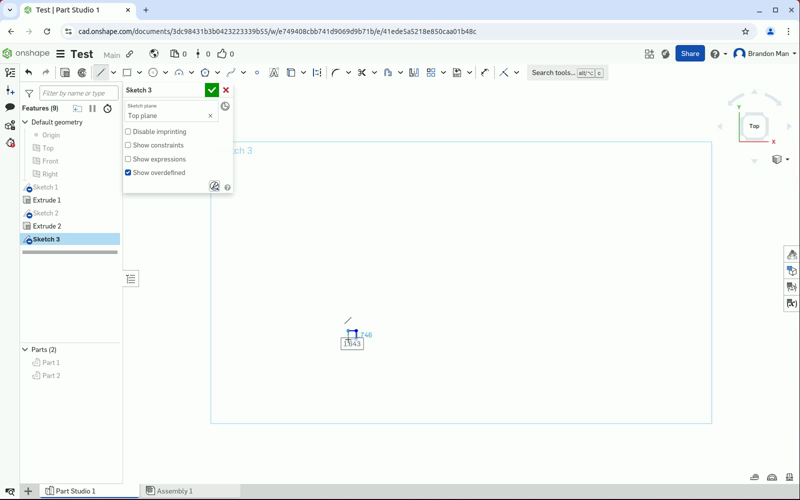
key(esc)
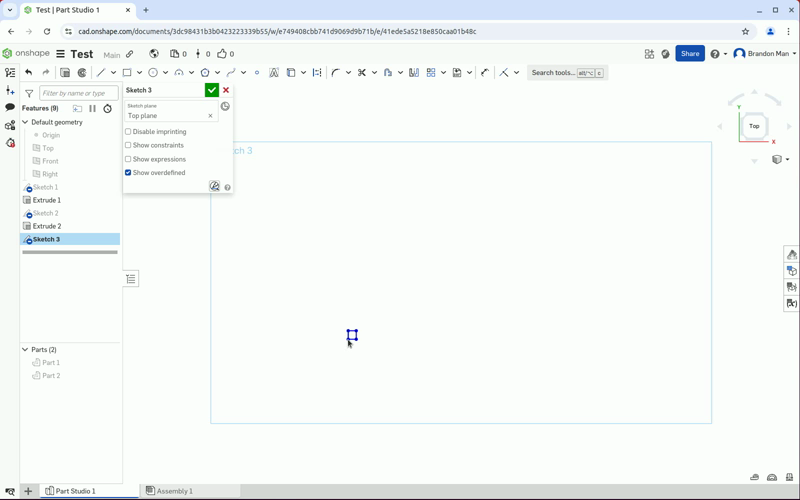
mouse_move(350, 331)
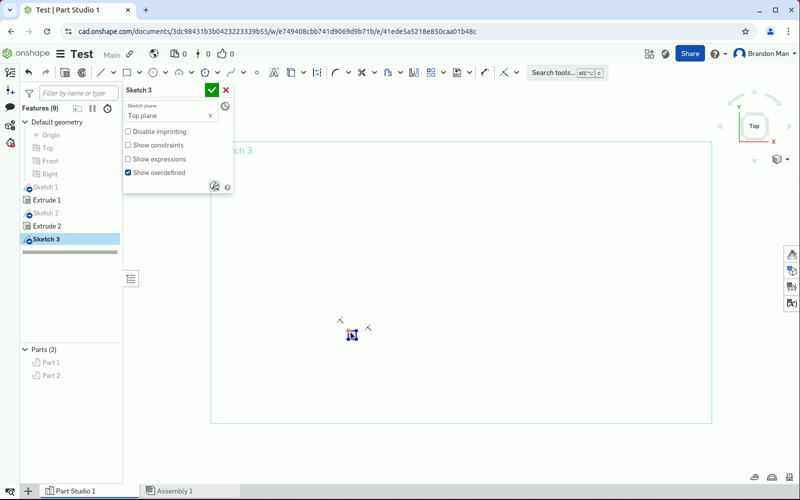
scroll(6)
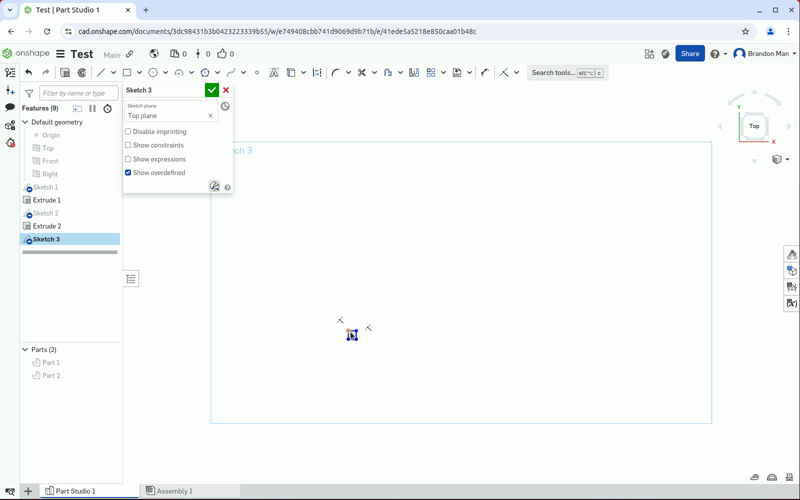
scroll(6)
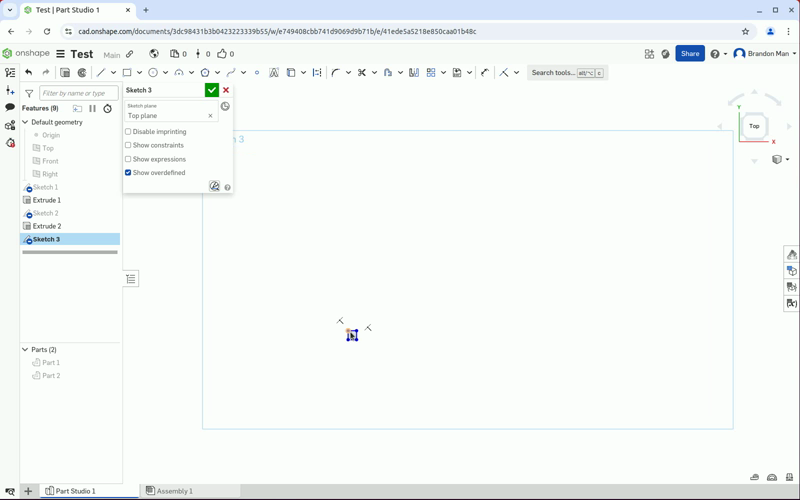
scroll(6)
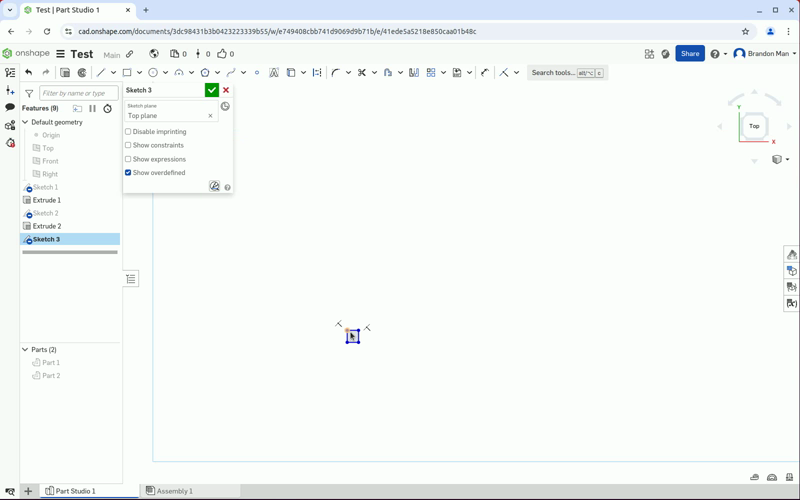
scroll(6)
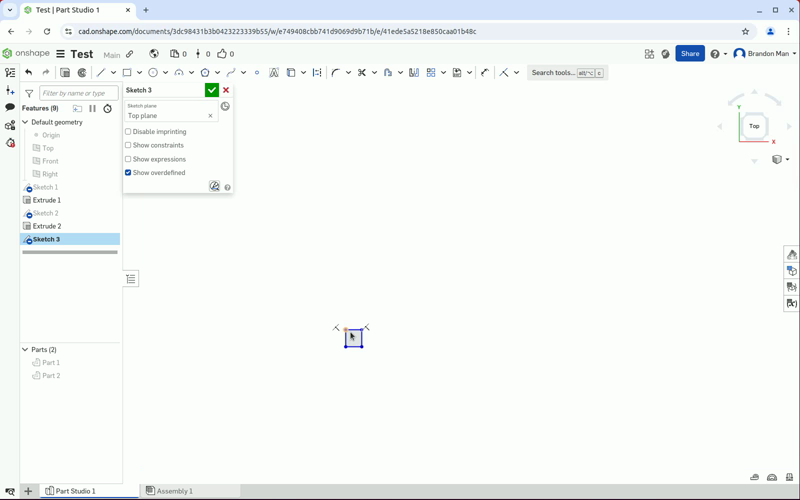
scroll(6)
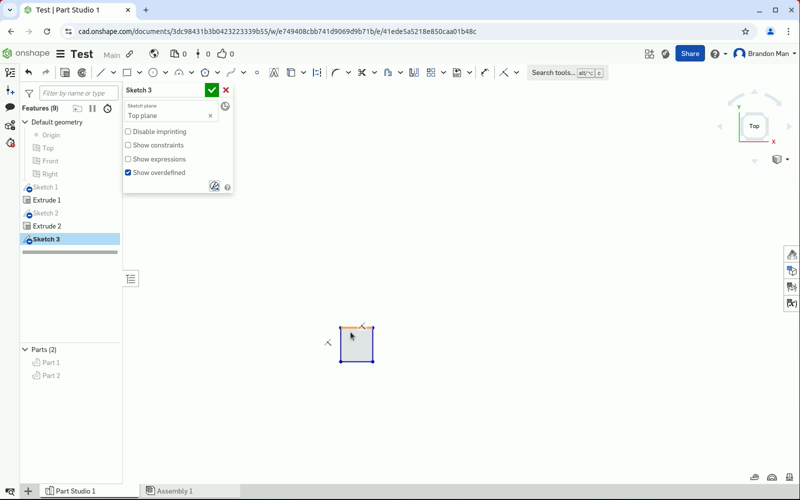
scroll(6)
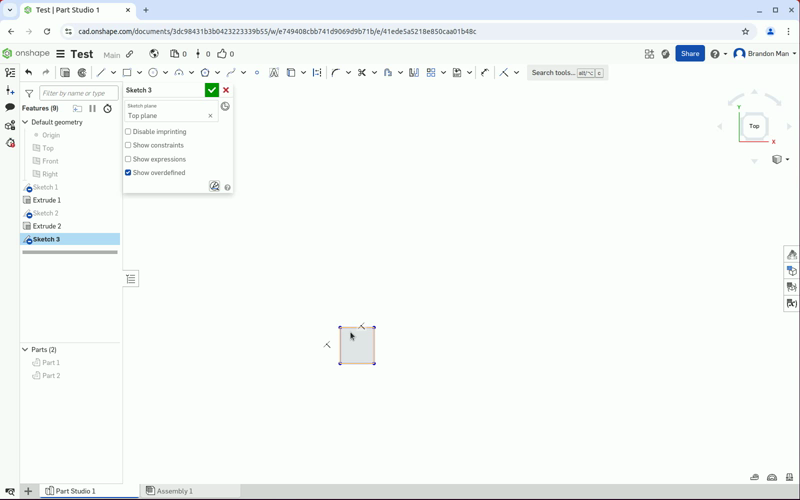
scroll(6)
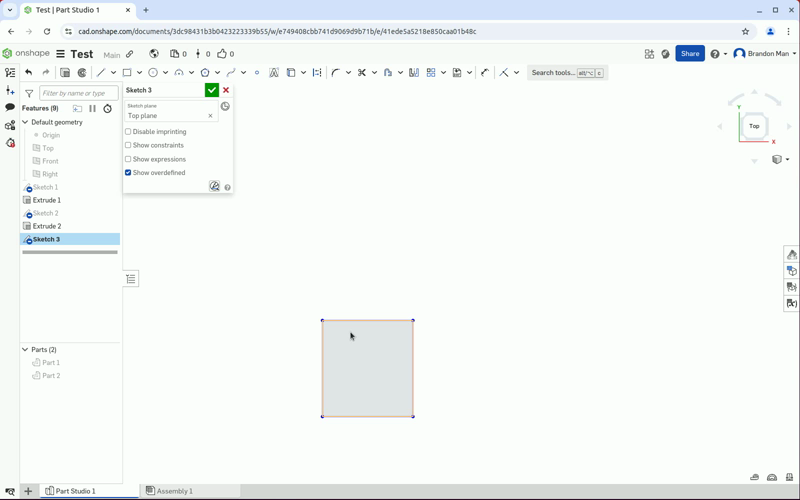
click(350, 331)
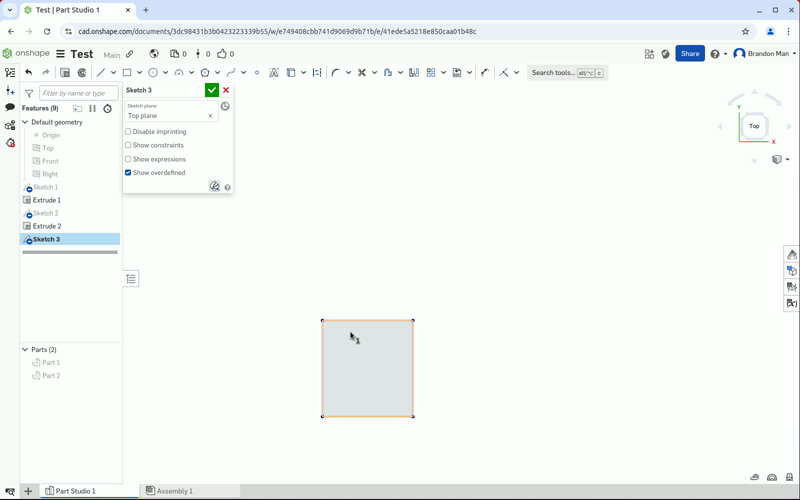
scroll(-6)
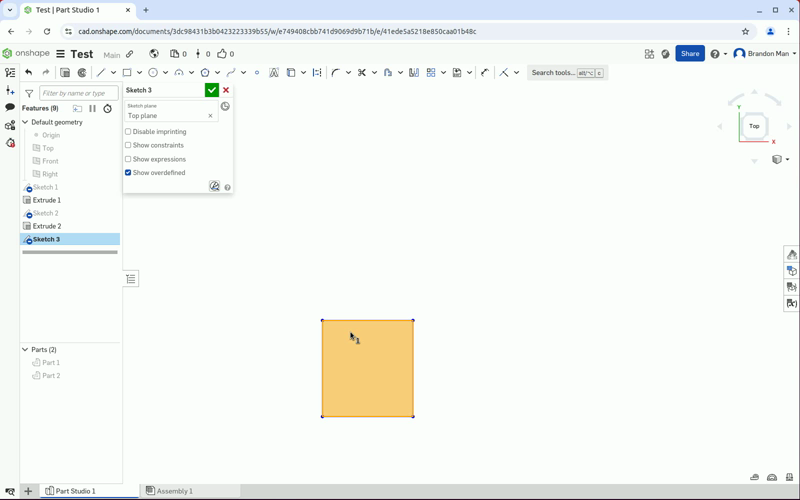
scroll(-6)
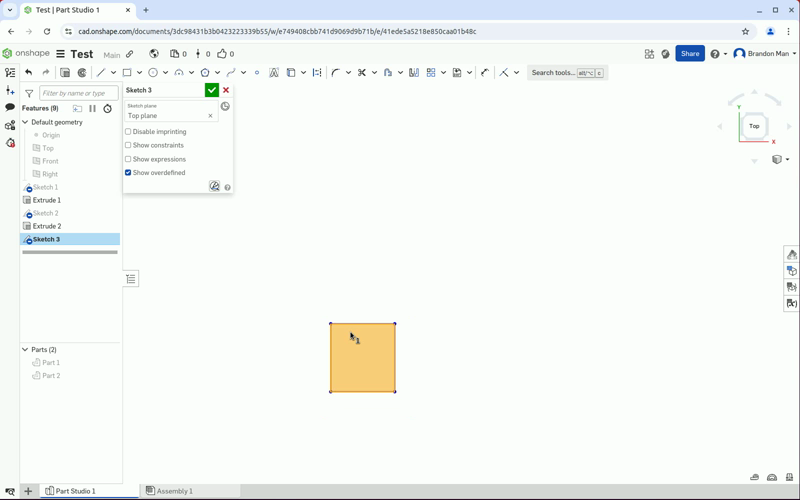
scroll(-6)
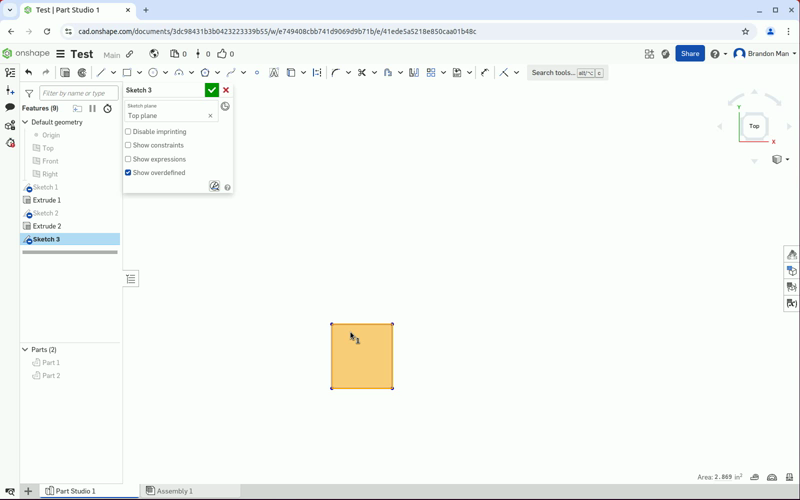
scroll(-6)
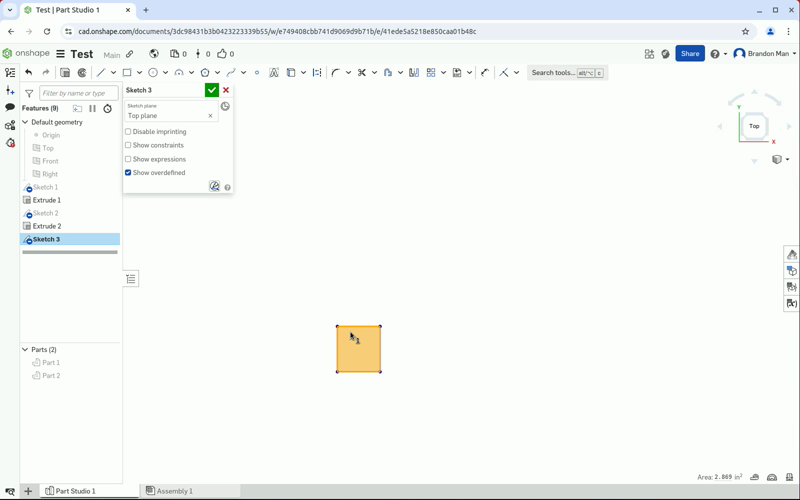
scroll(-6)
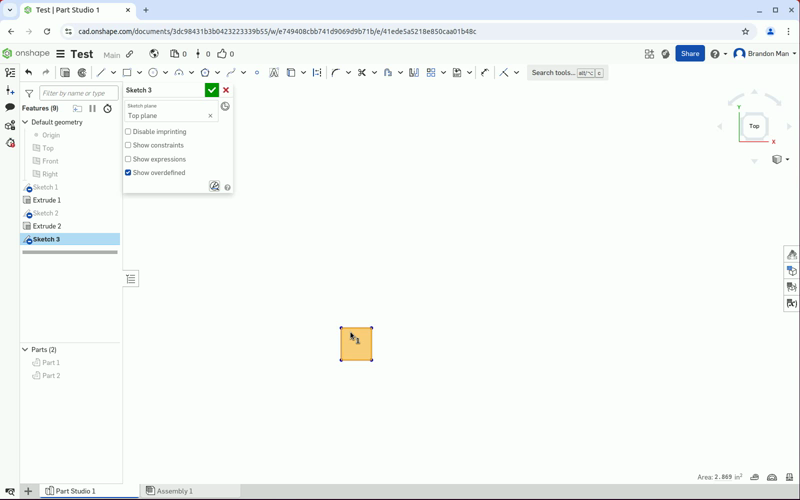
scroll(-6)
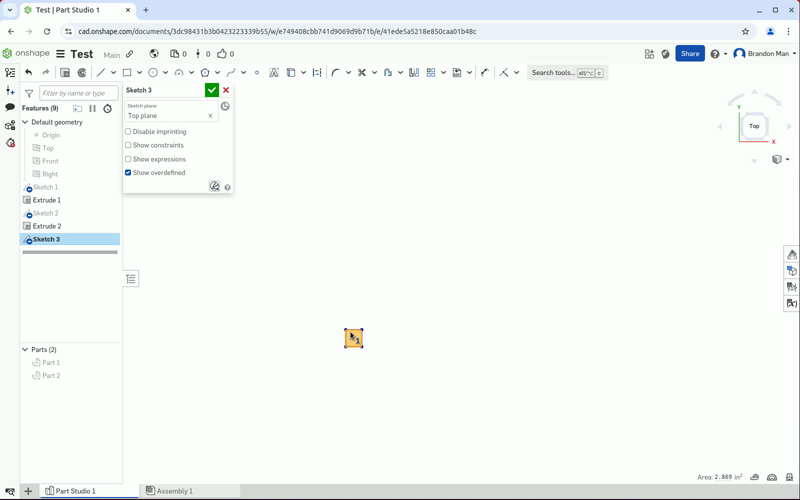
scroll(-6)
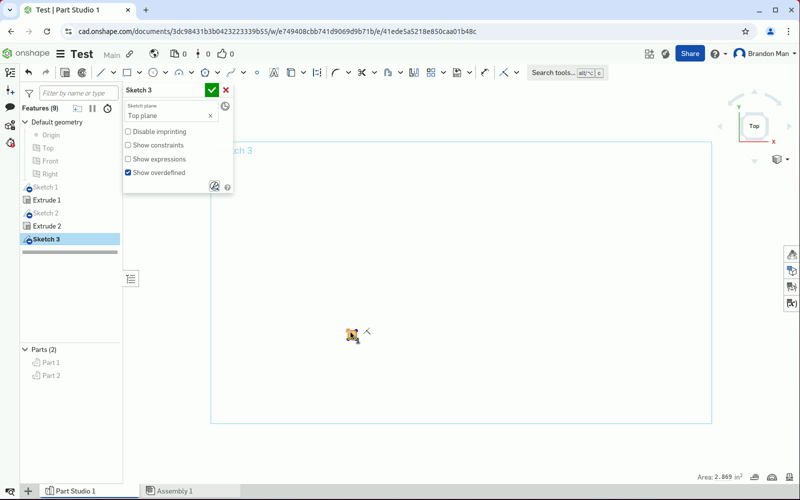
mouse_move(73, 352)
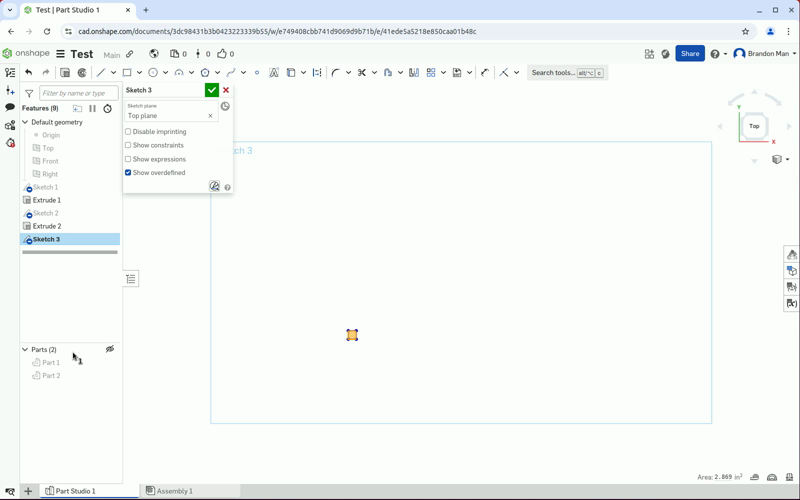
key(shift+y)
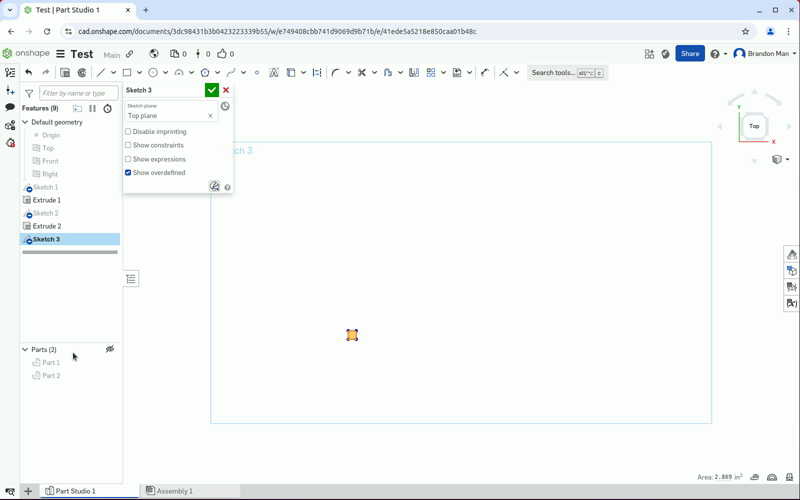
key(shift+e)
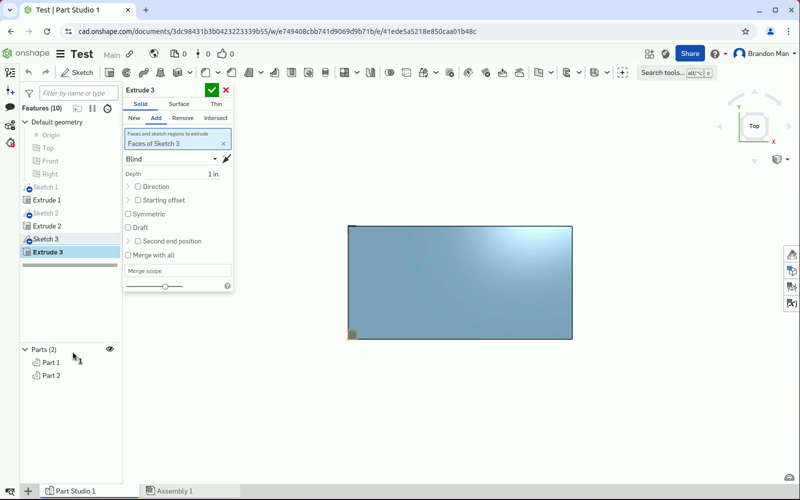
mouse_move(143, 106)
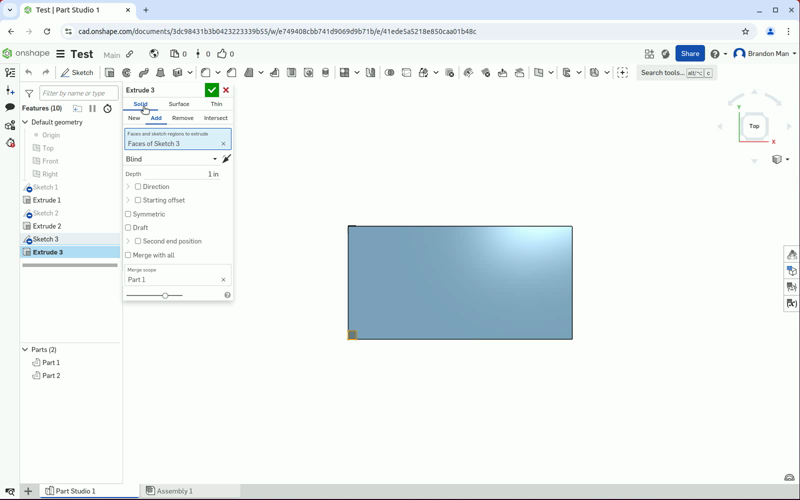
click(143, 106)
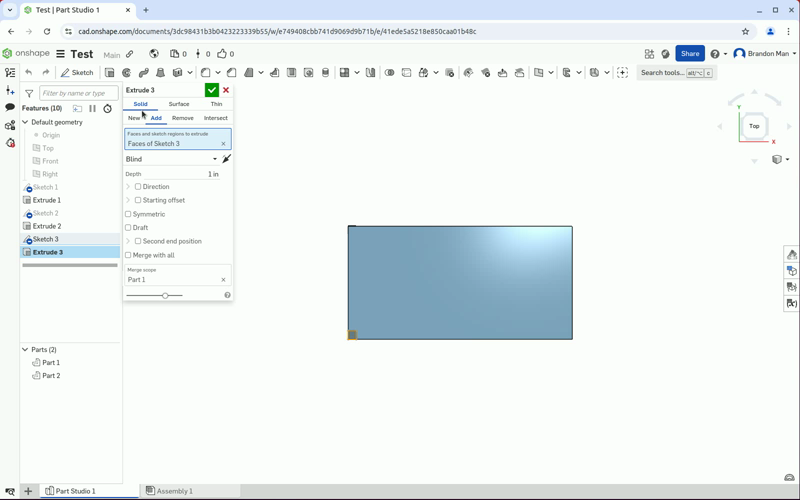
mouse_move(137, 120)
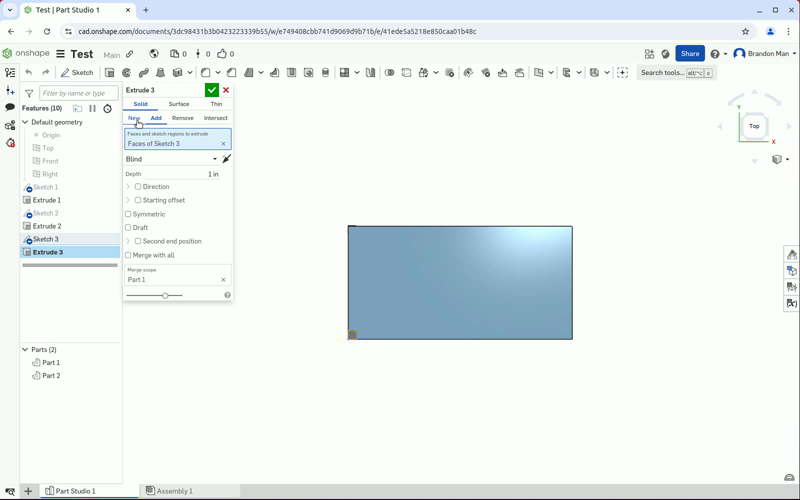
click(137, 120)
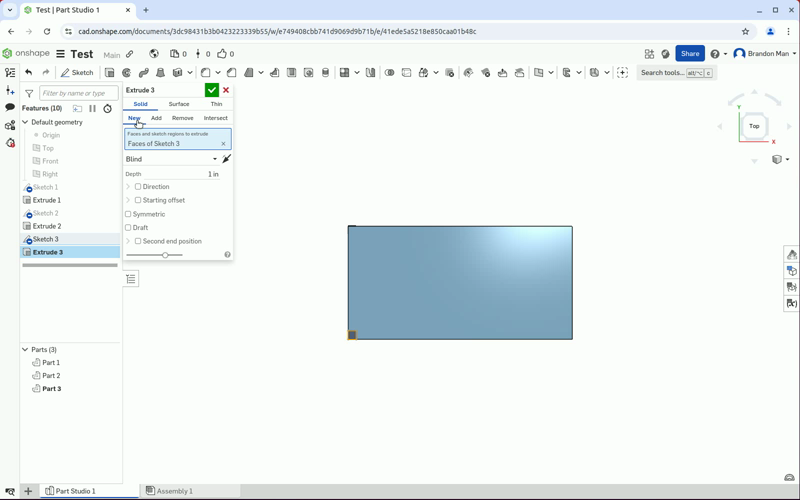
key(tab, 4)
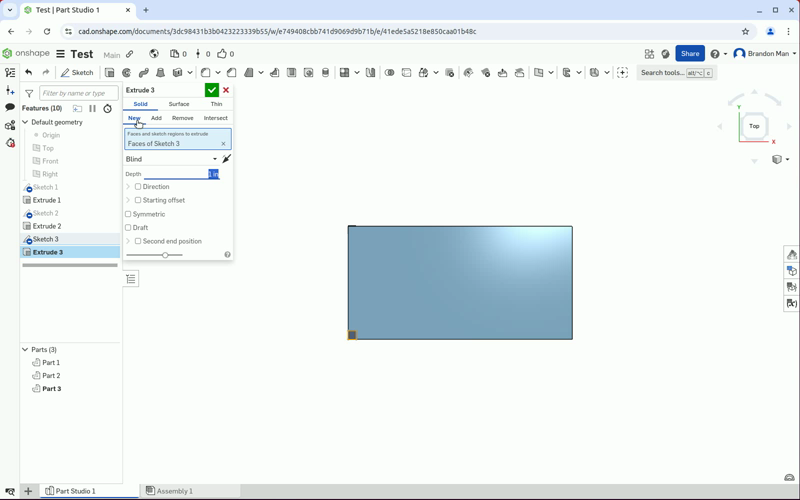
text(-13.961)
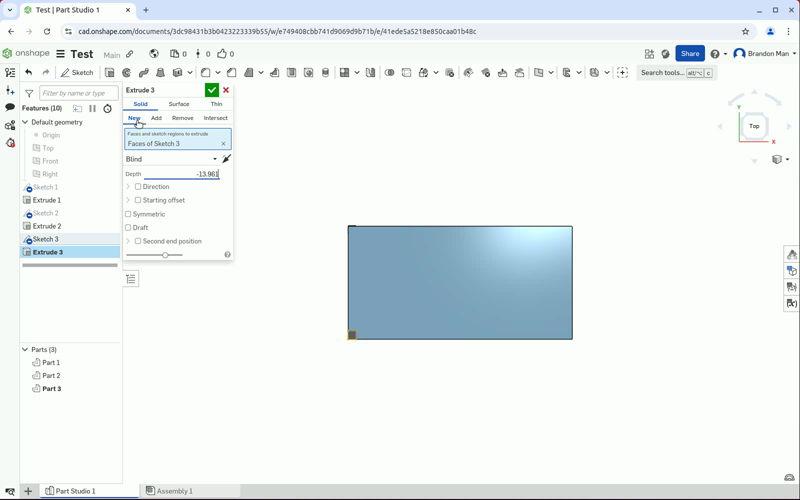
key(enter)
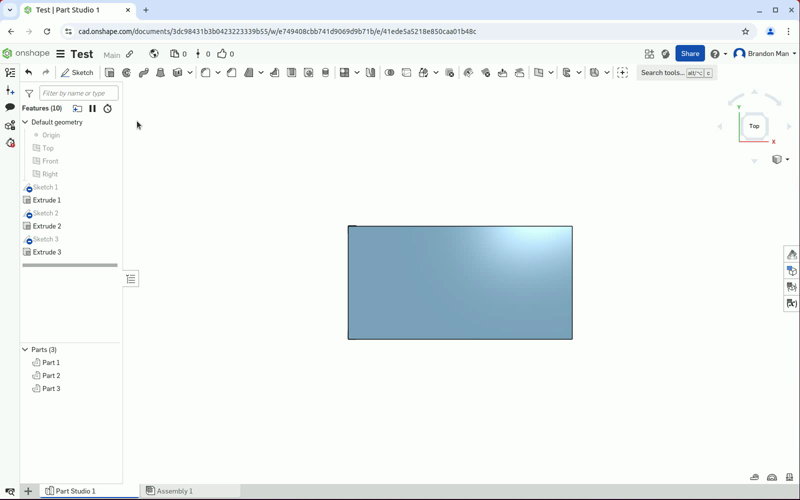
key(shift+h)
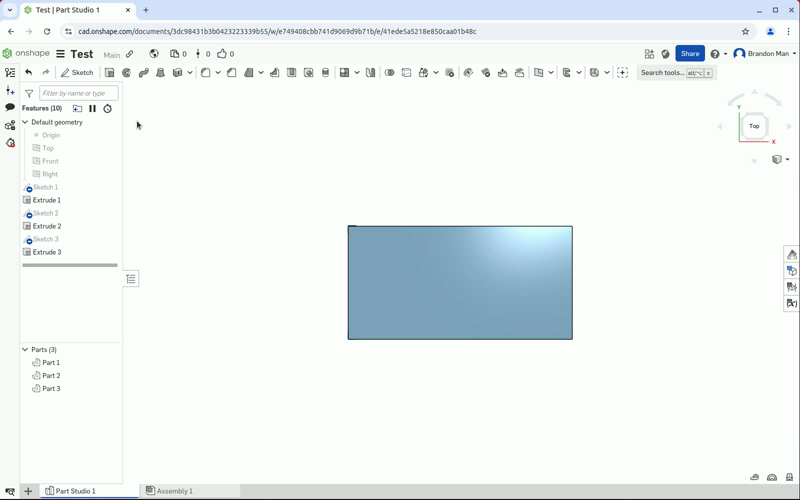
key(shift+h)
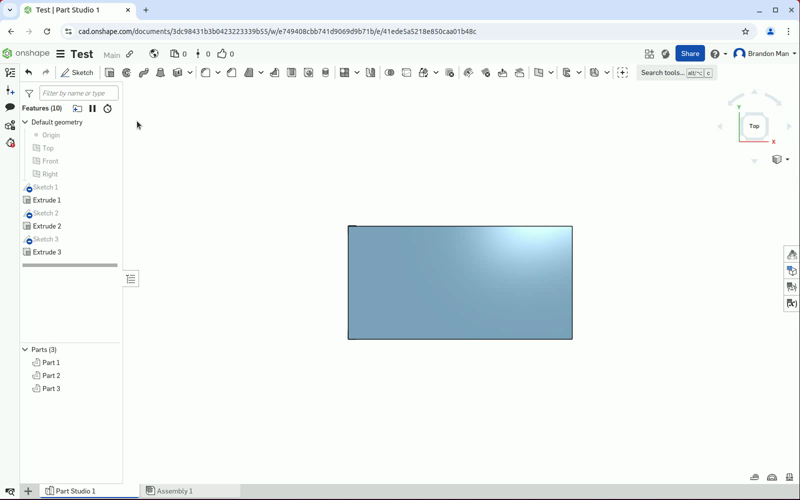
mouse_move(73, 189)
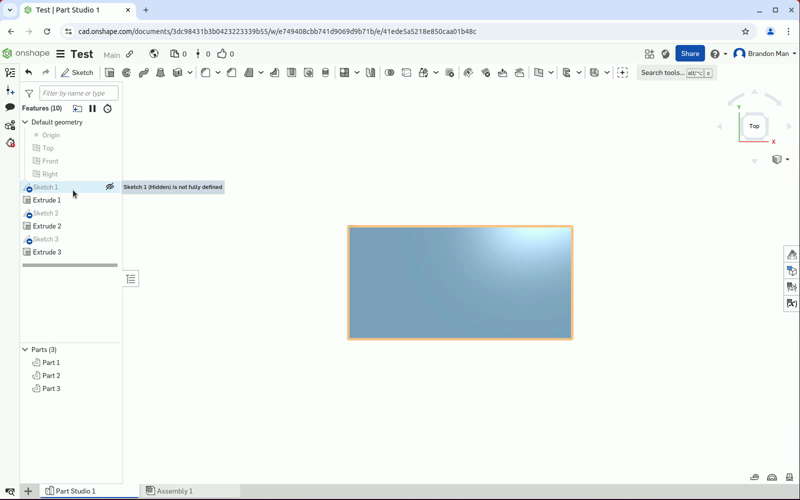
click(73, 189)
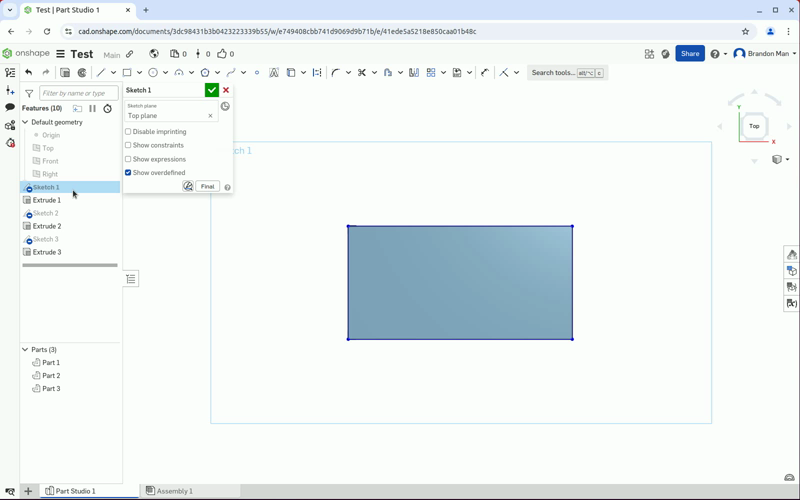
mouse_move(229, 92)
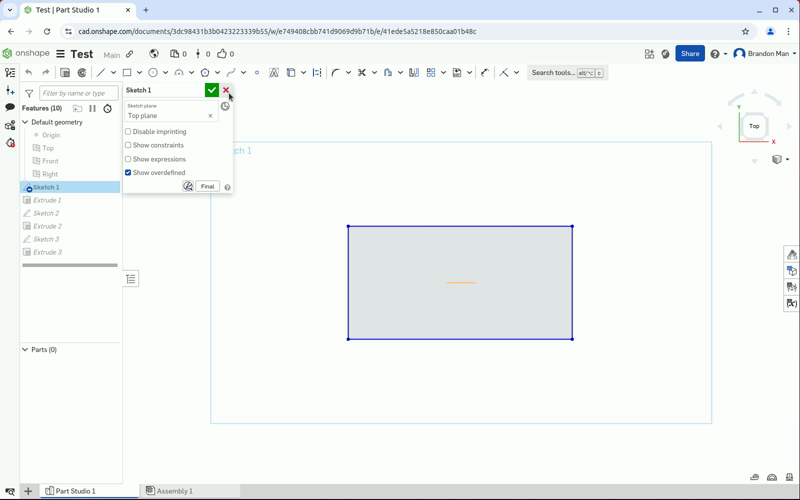
click(229, 92)
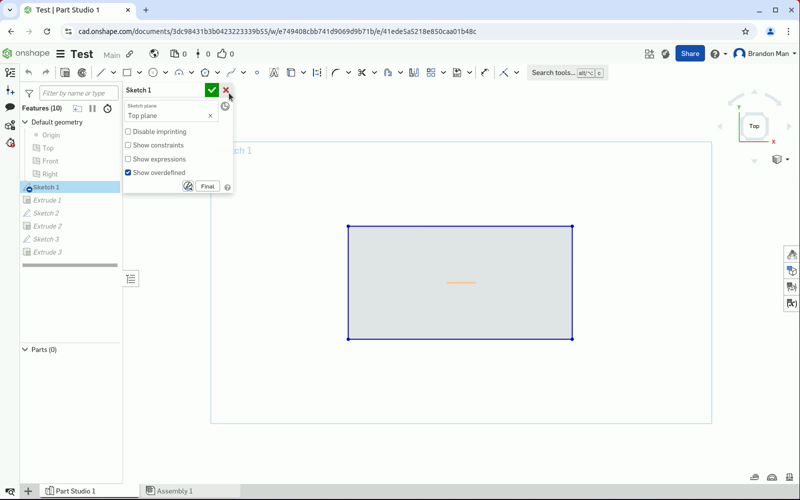
key(shift+s)
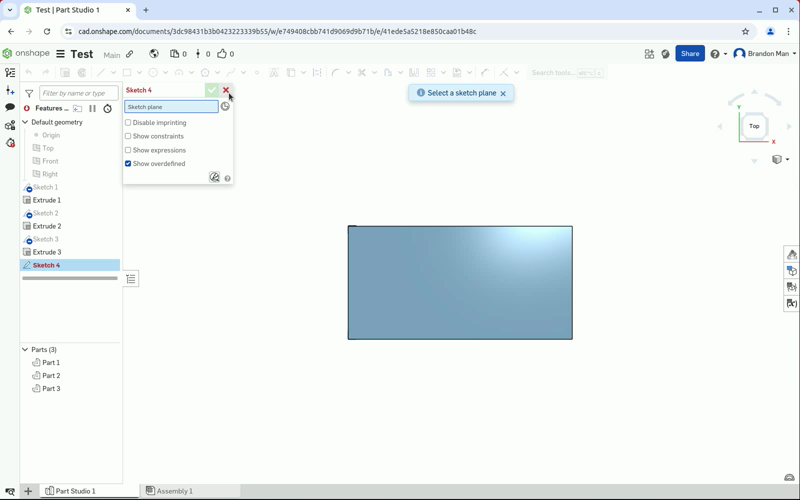
mouse_move(73, 150)
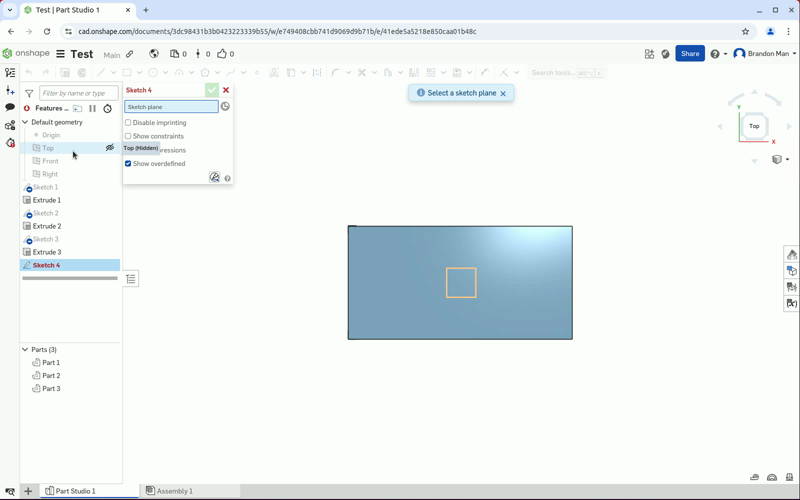
click(73, 150)
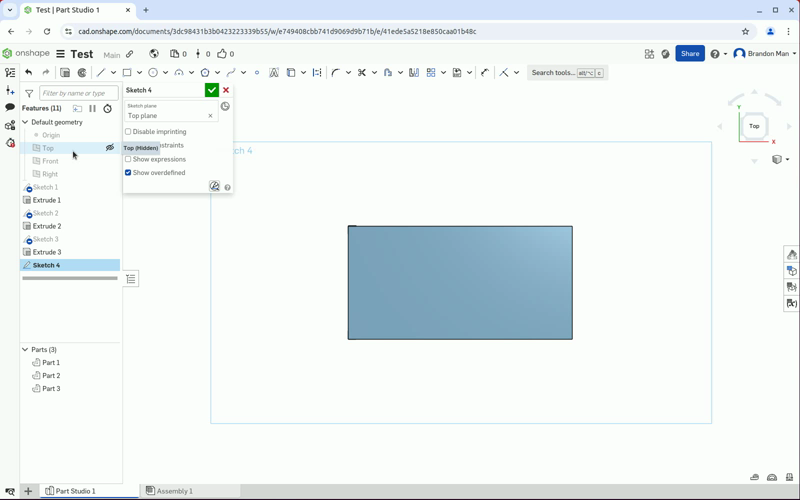
mouse_move(73, 352)
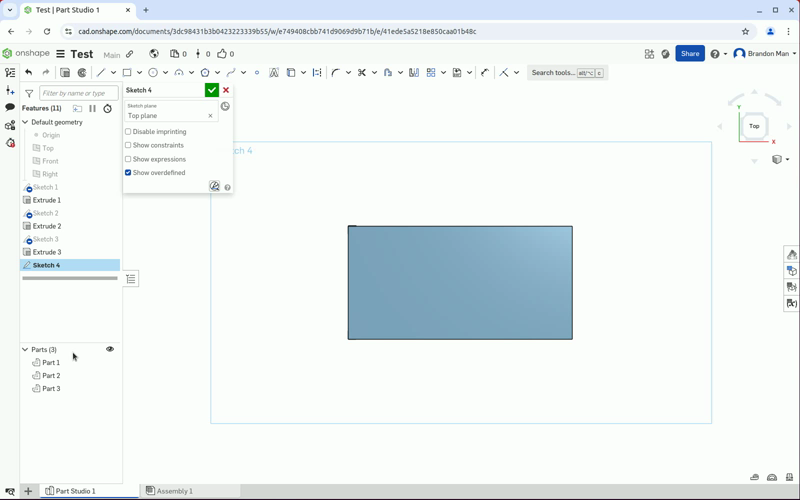
key(y)
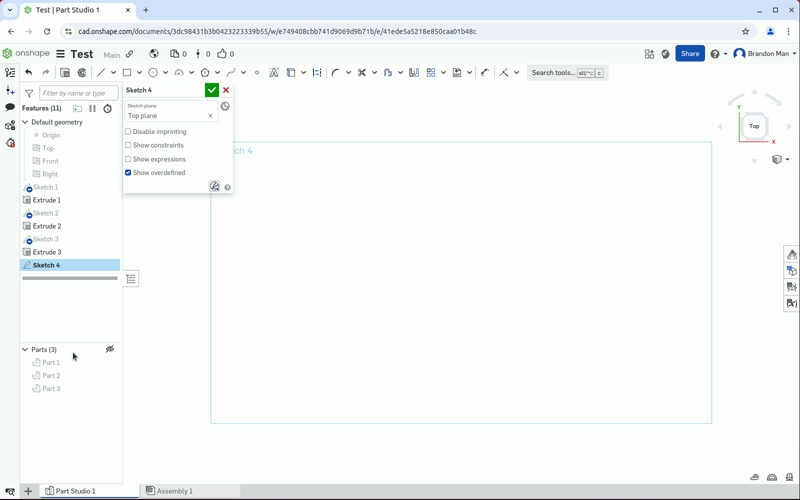
key(l)
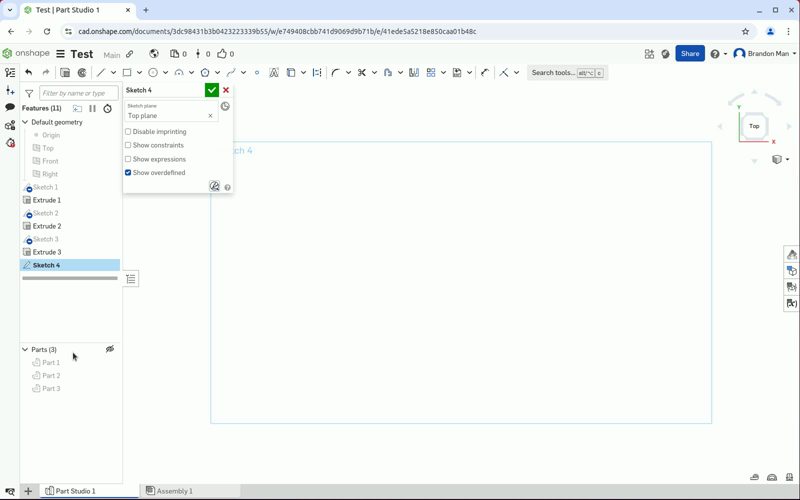
key_down(shift)
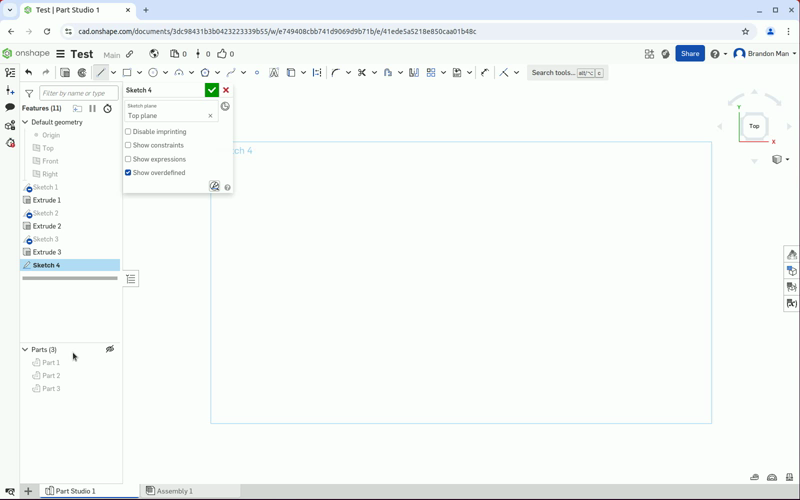
mouse_move(566, 233)
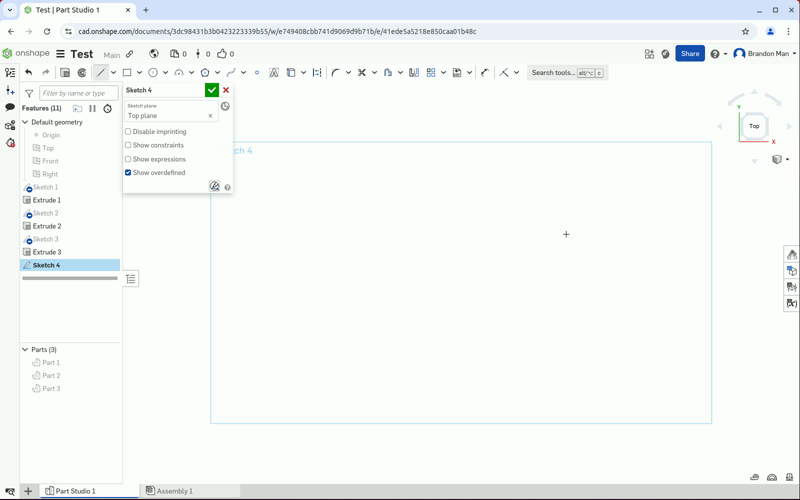
click(566, 233)
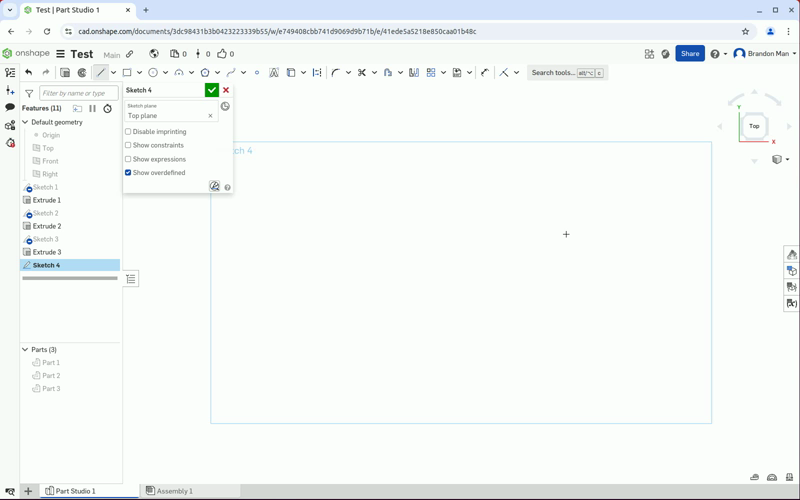
key_up(shift)
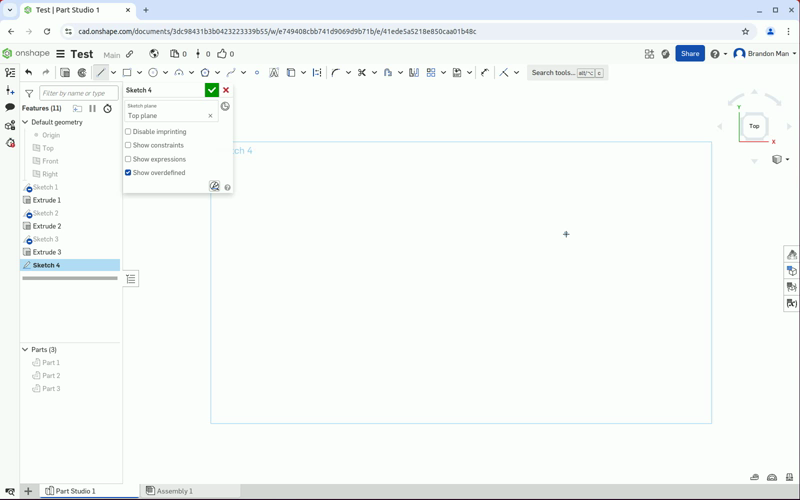
key_down(shift)
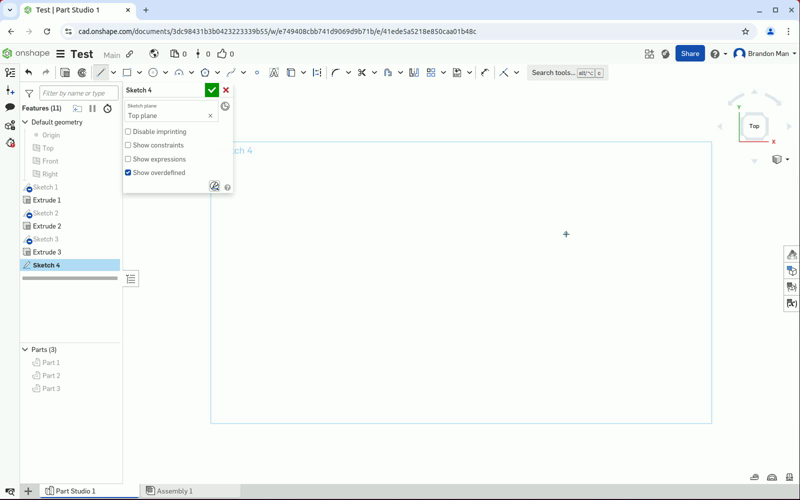
mouse_move(589, 233)
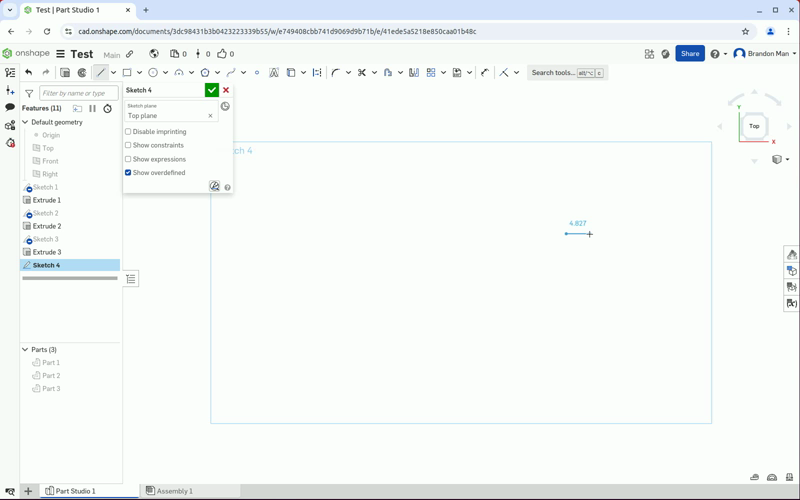
mouse_move(574, 233)
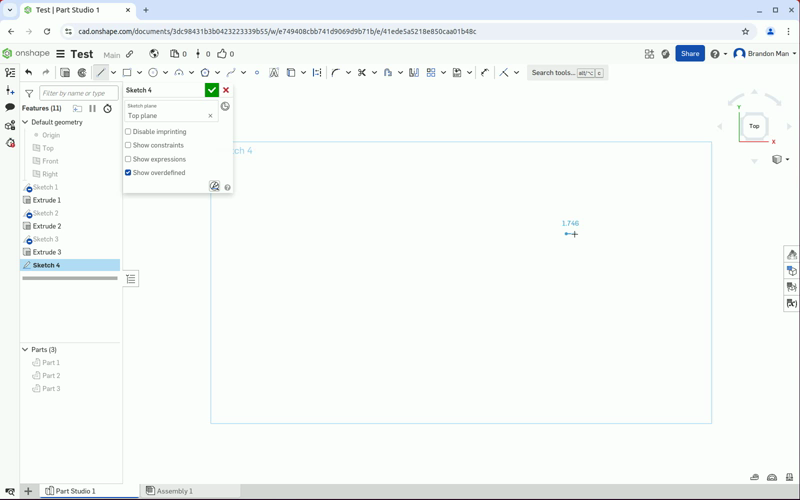
click(574, 233)
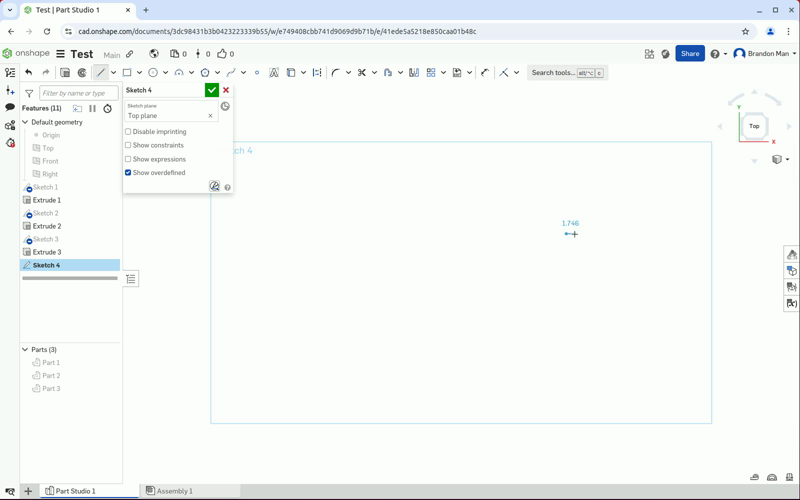
key_up(shift)
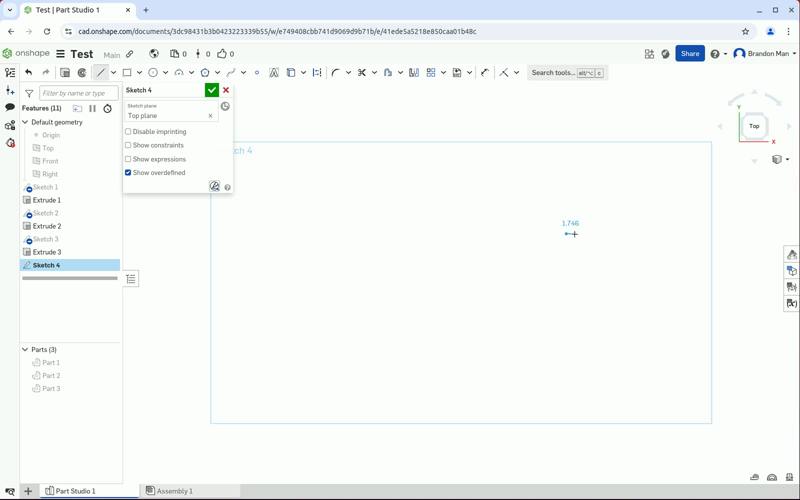
key_down(shift)
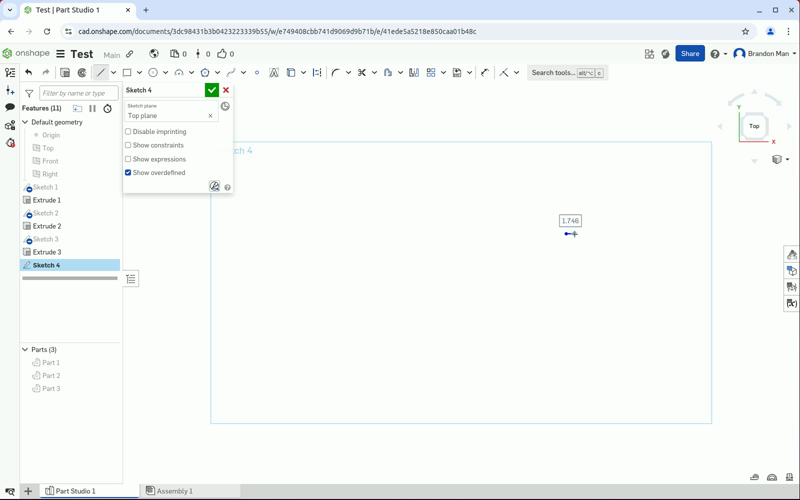
mouse_move(589, 233)
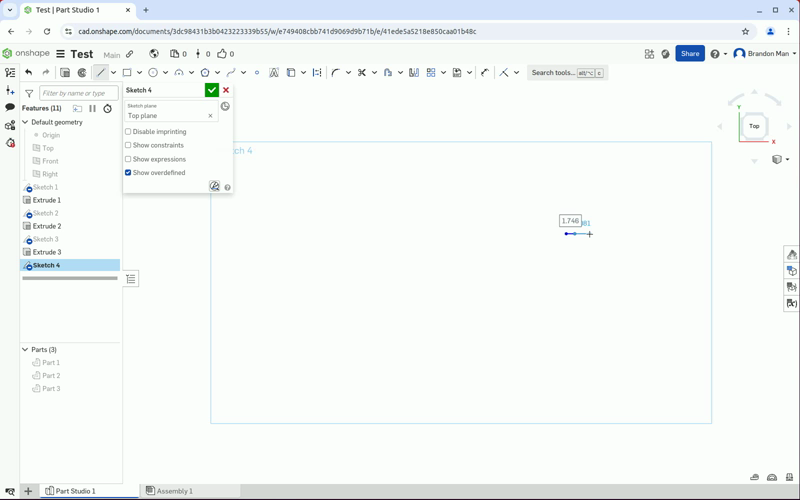
mouse_move(574, 225)
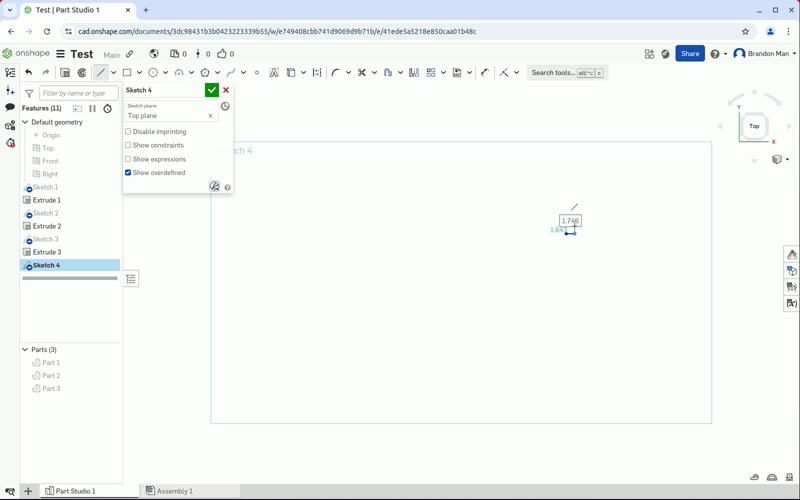
click(574, 225)
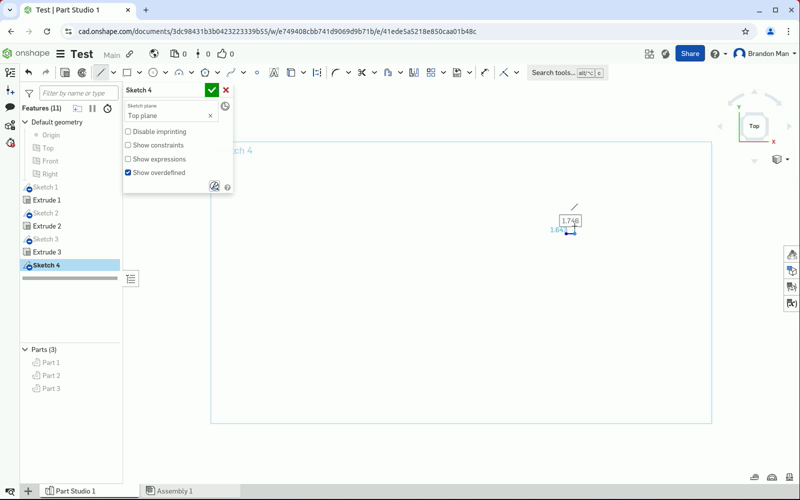
key_up(shift)
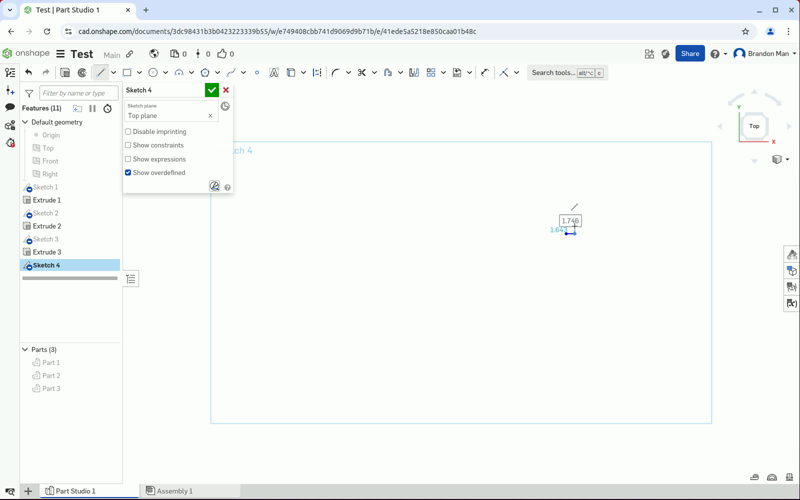
key_down(shift)
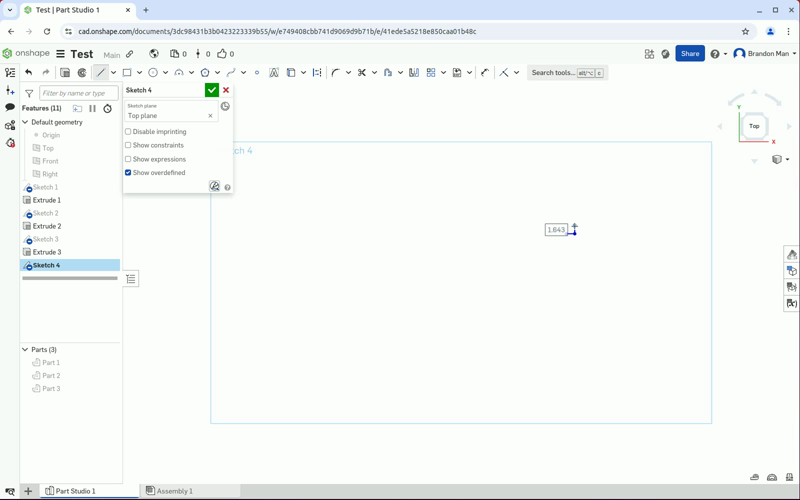
mouse_move(589, 225)
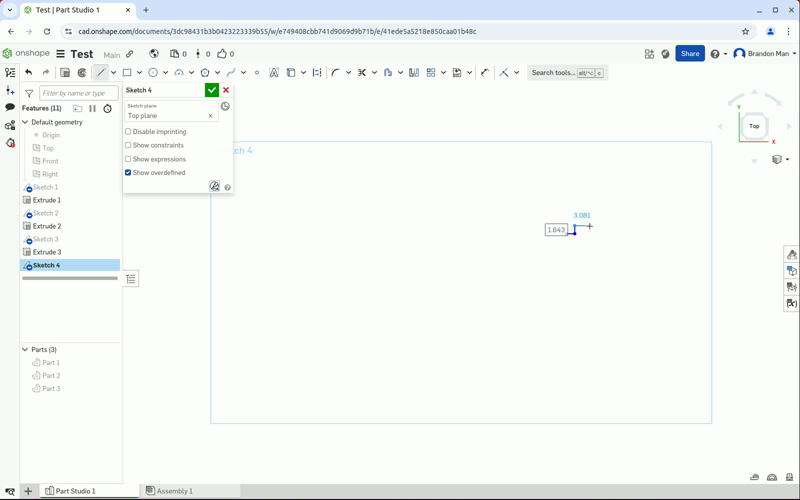
mouse_move(566, 225)
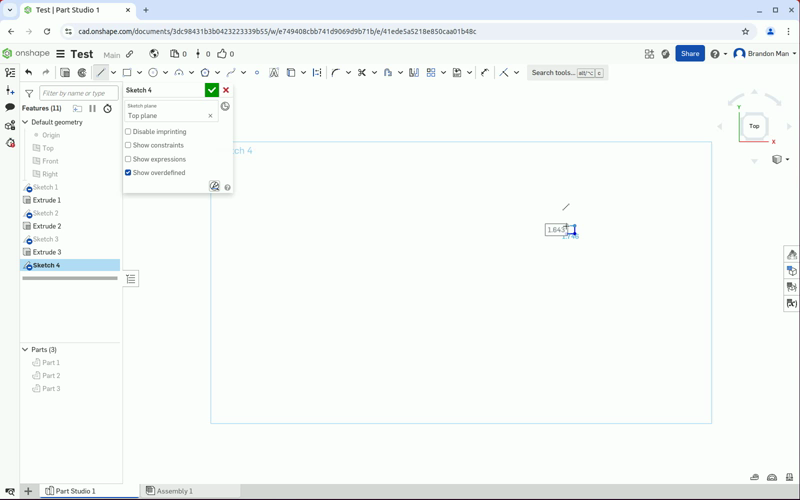
click(566, 225)
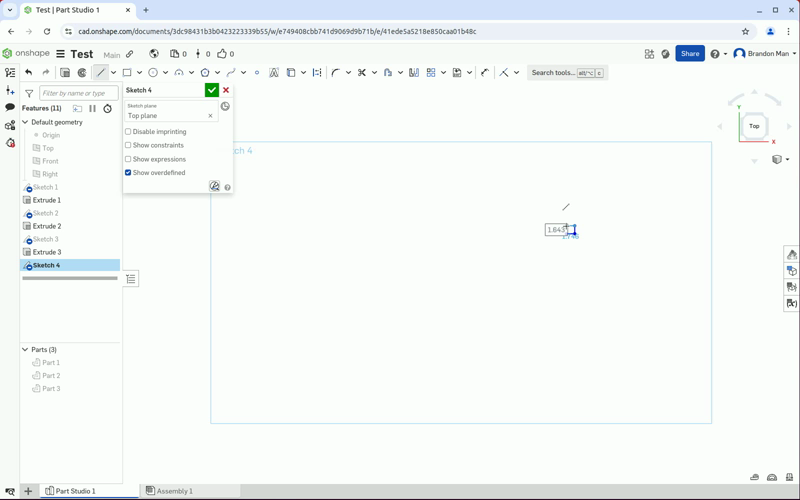
key_up(shift)
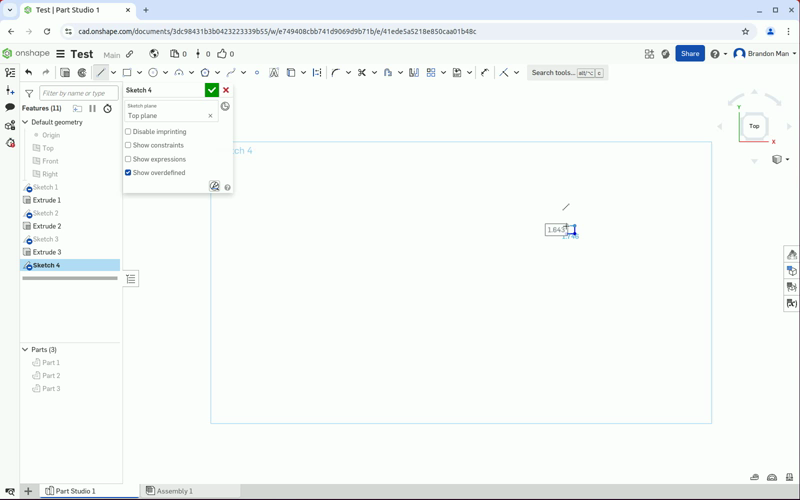
mouse_move(589, 225)
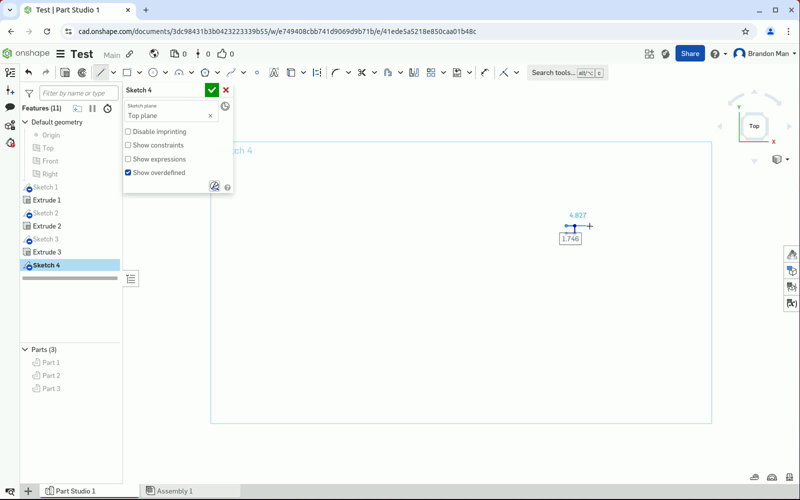
key_down(shift)
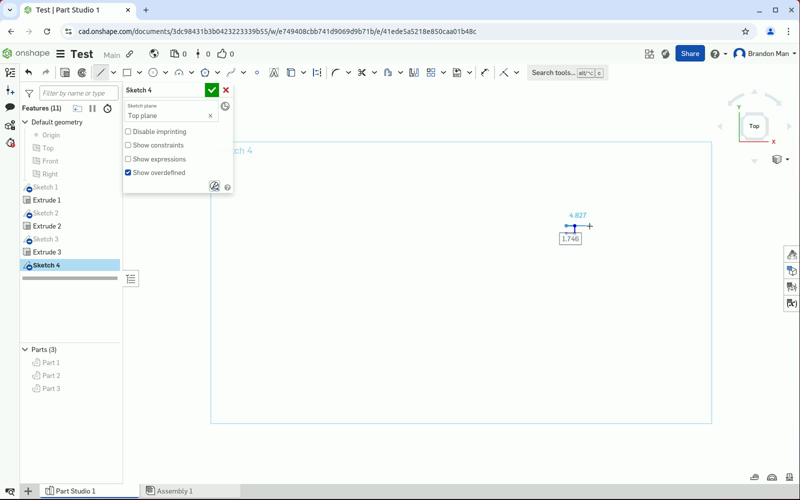
mouse_move(566, 233)
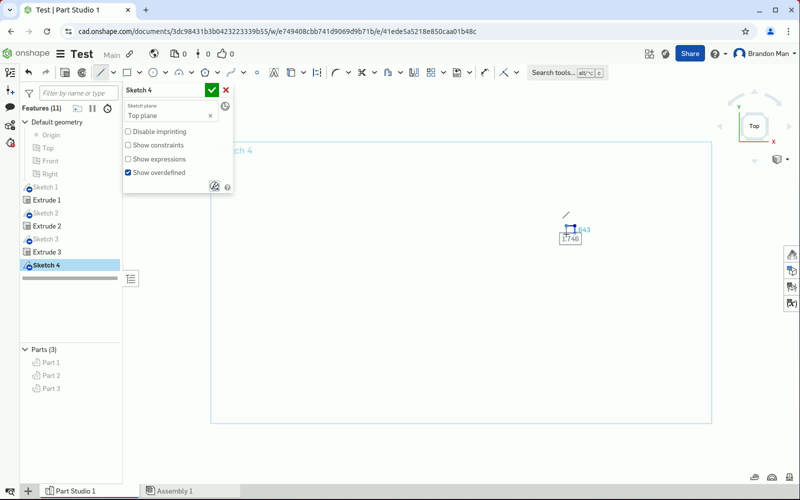
key_up(shift)
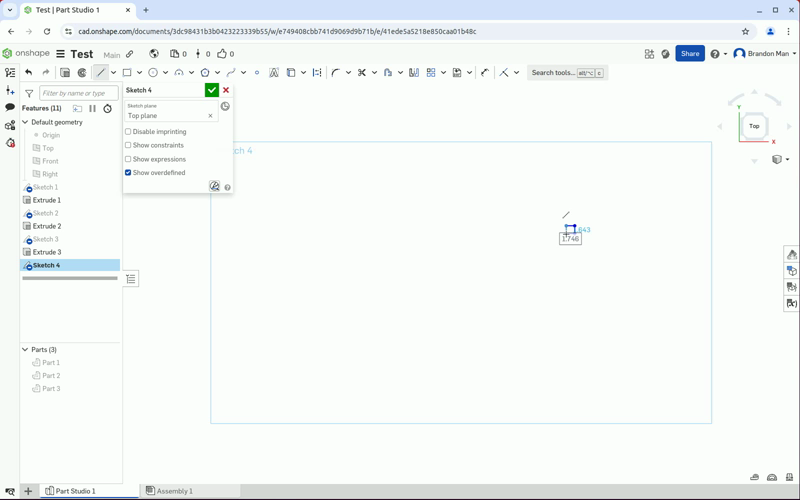
click(566, 233)
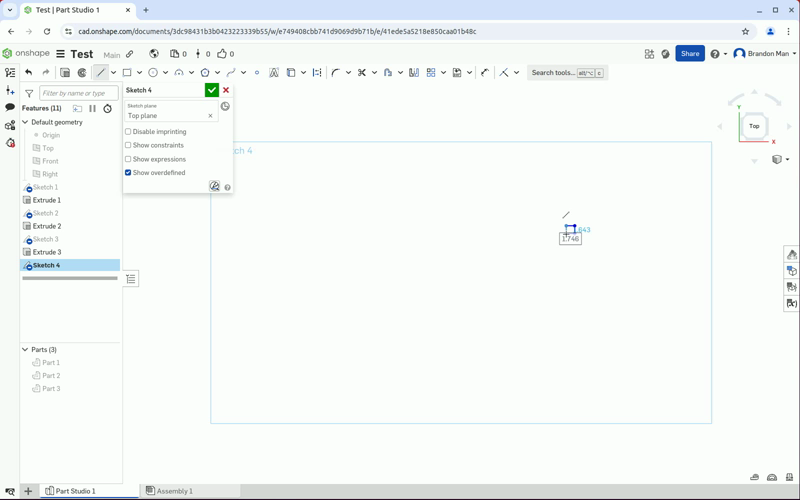
key(esc)
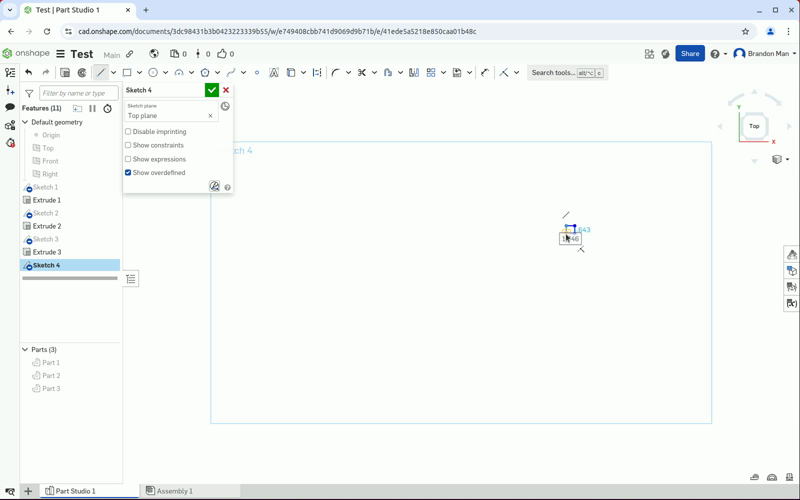
mouse_move(566, 229)
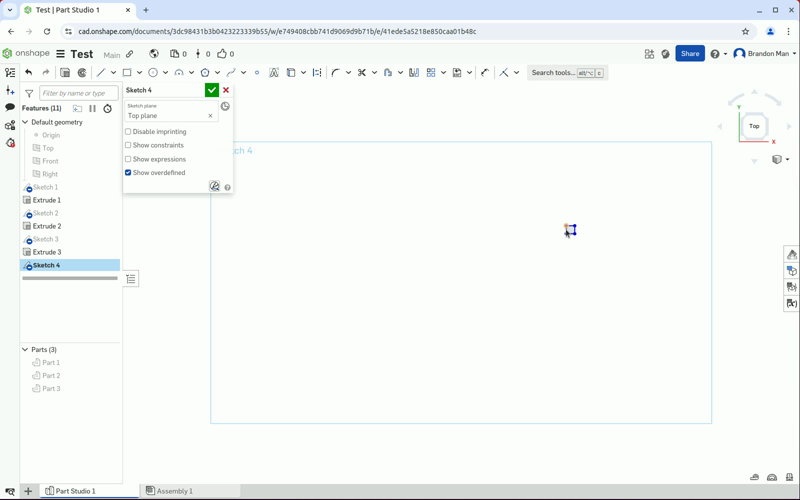
scroll(6)
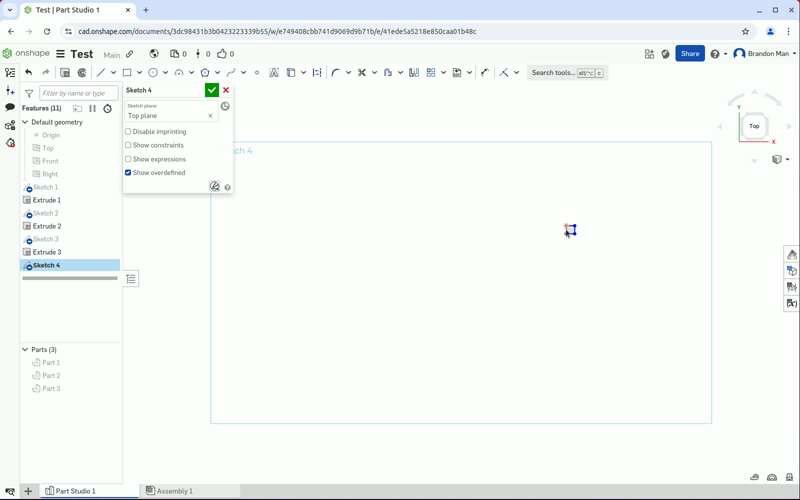
scroll(6)
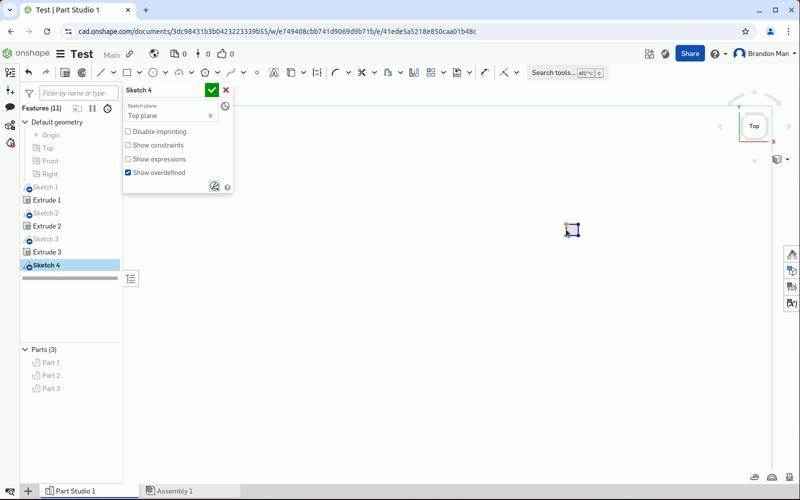
scroll(6)
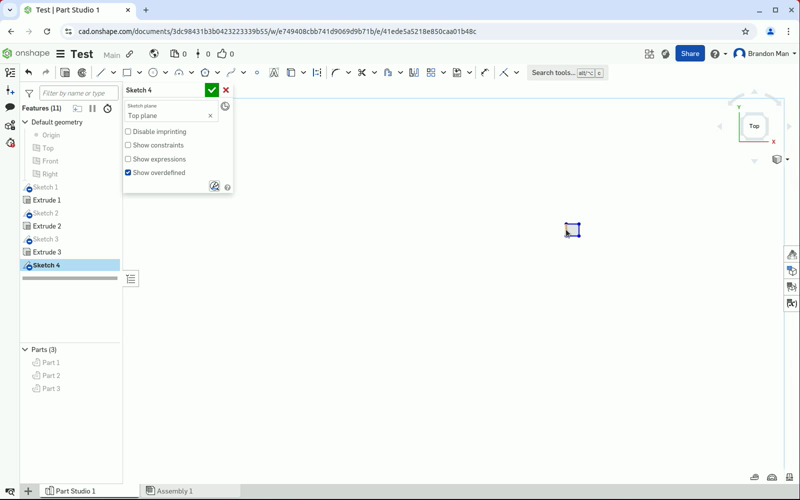
scroll(6)
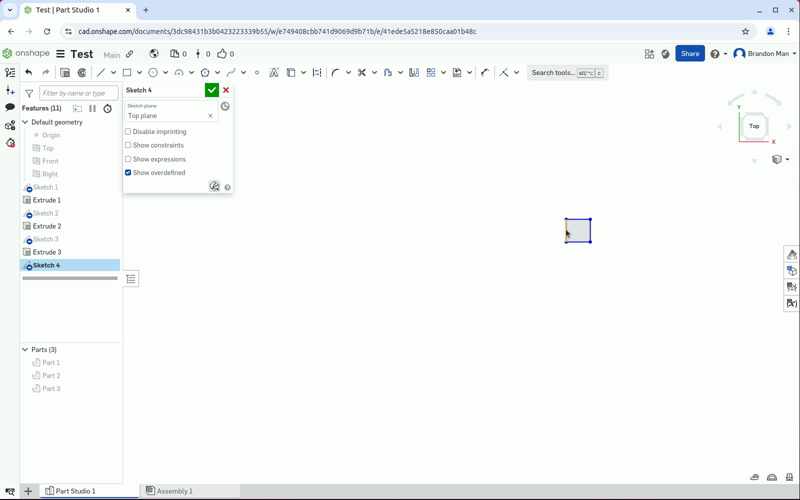
scroll(6)
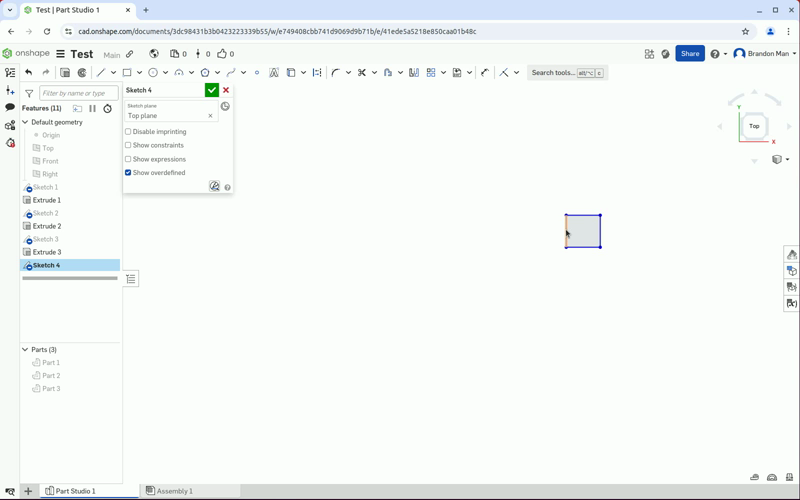
scroll(6)
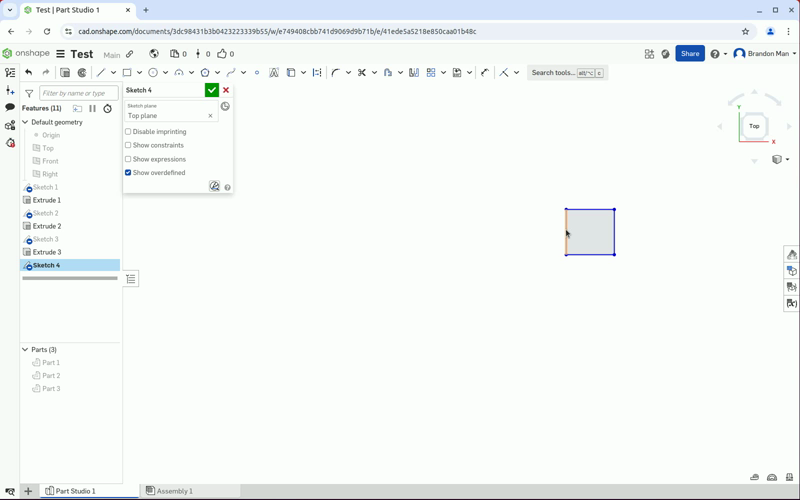
scroll(6)
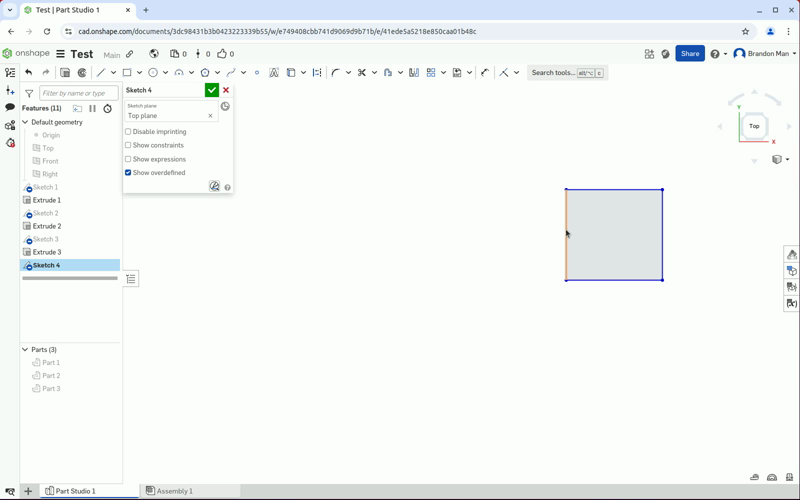
click(566, 229)
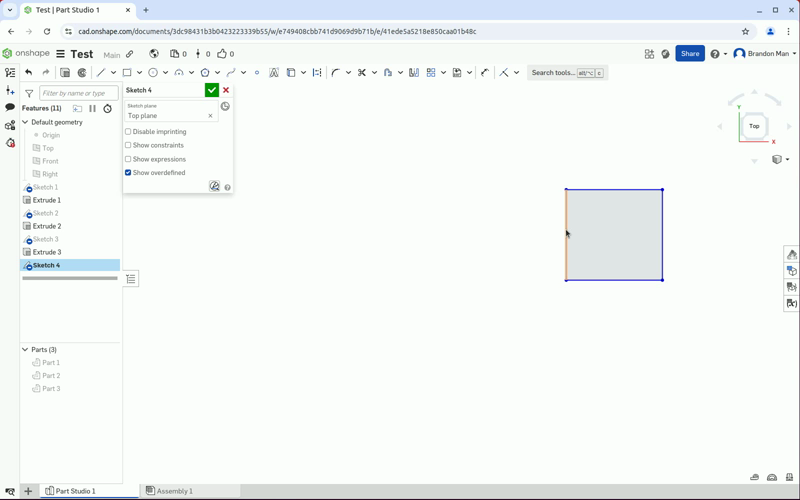
scroll(-6)
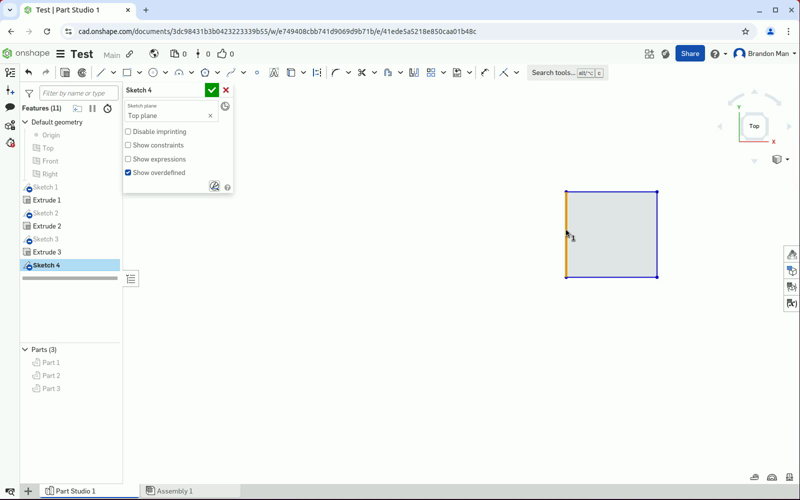
scroll(-6)
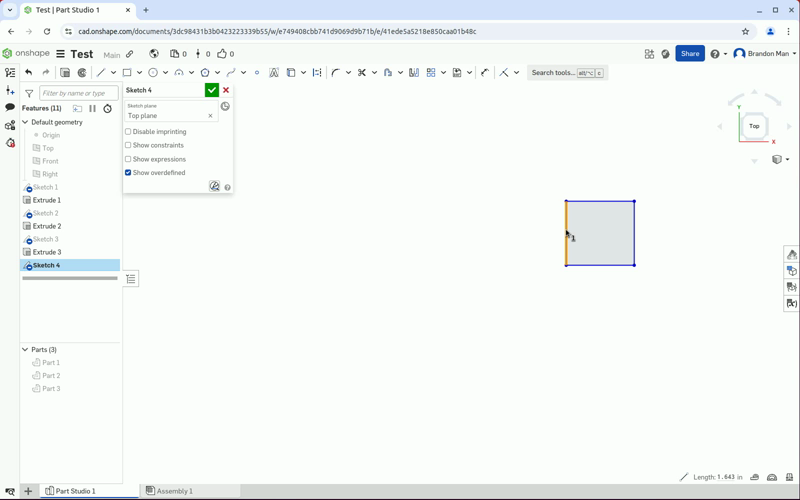
scroll(-6)
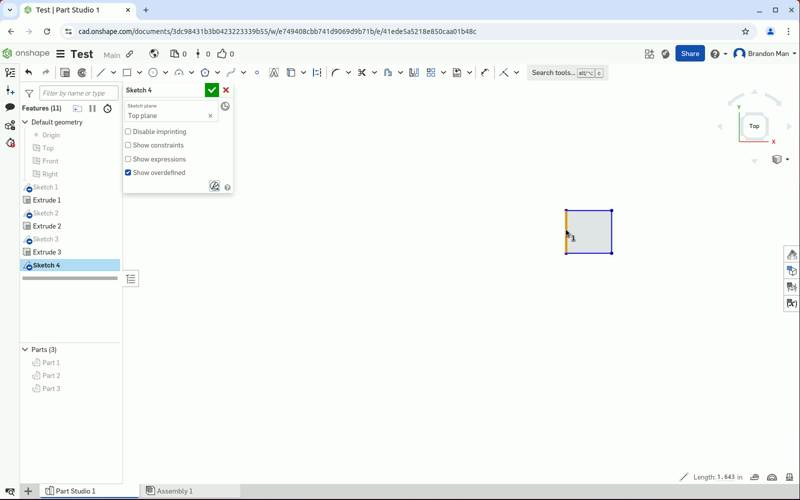
scroll(-6)
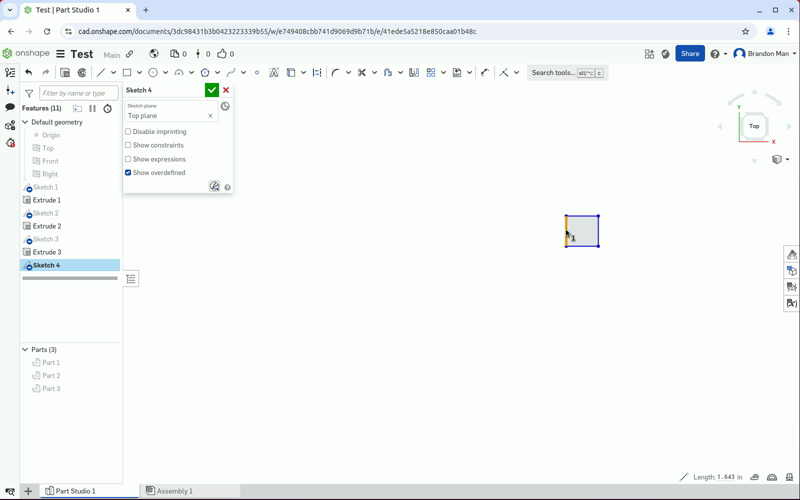
scroll(-6)
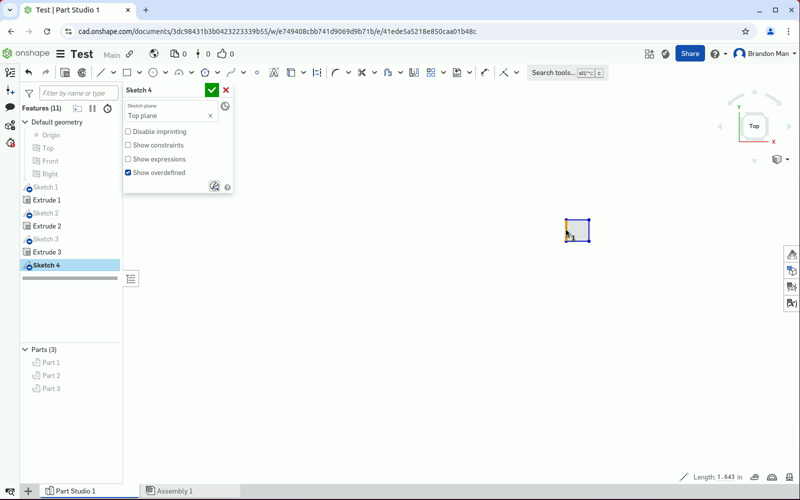
scroll(-6)
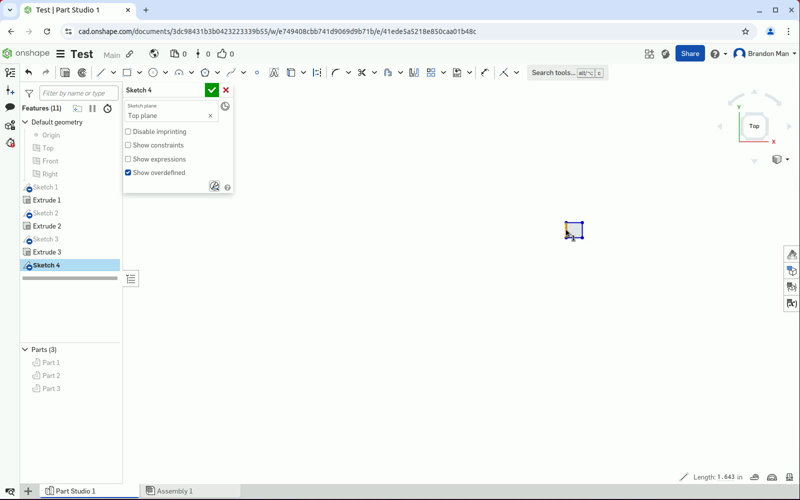
scroll(-6)
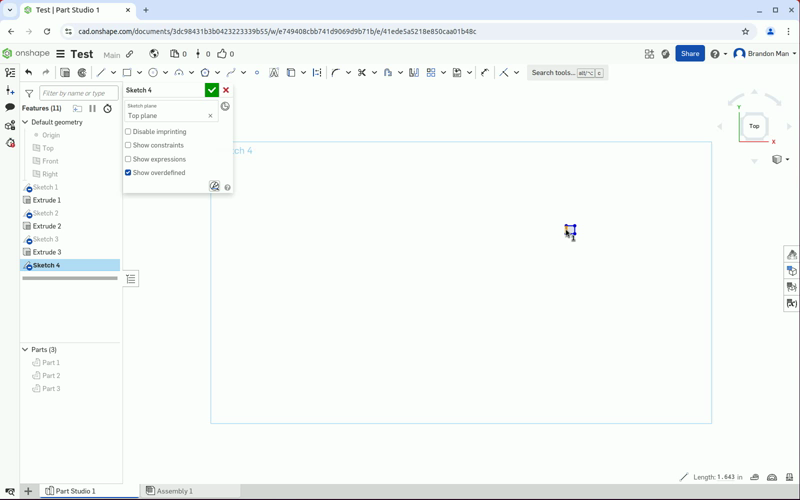
mouse_move(73, 352)
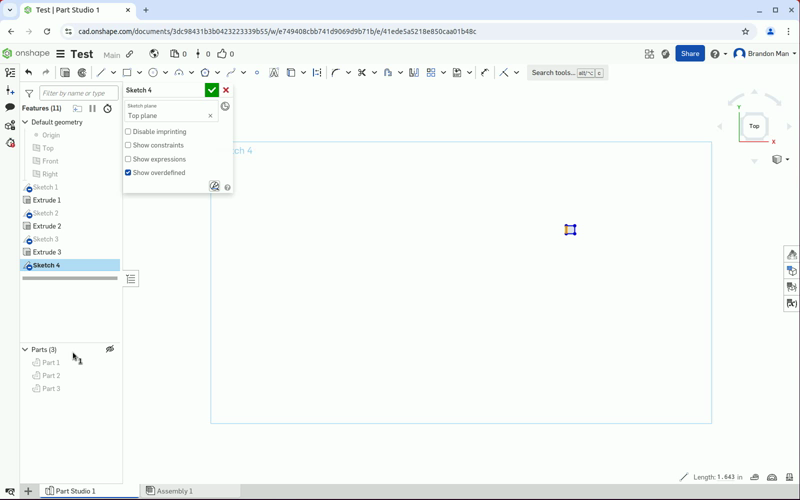
key(shift+y)
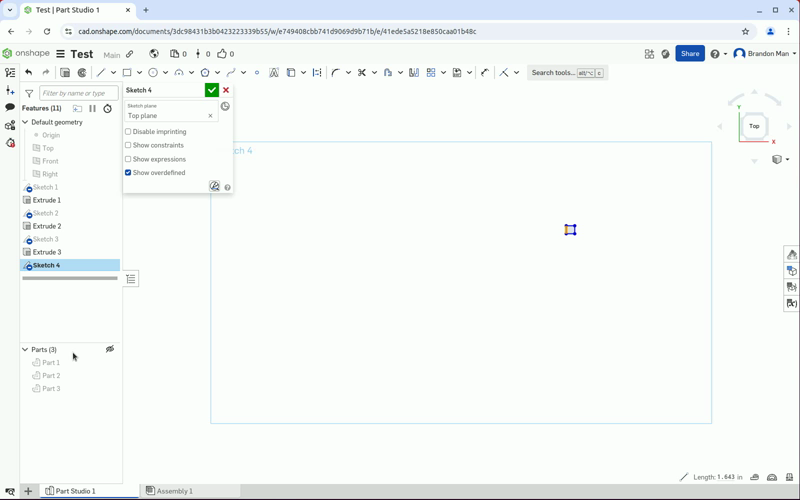
key(shift+e)
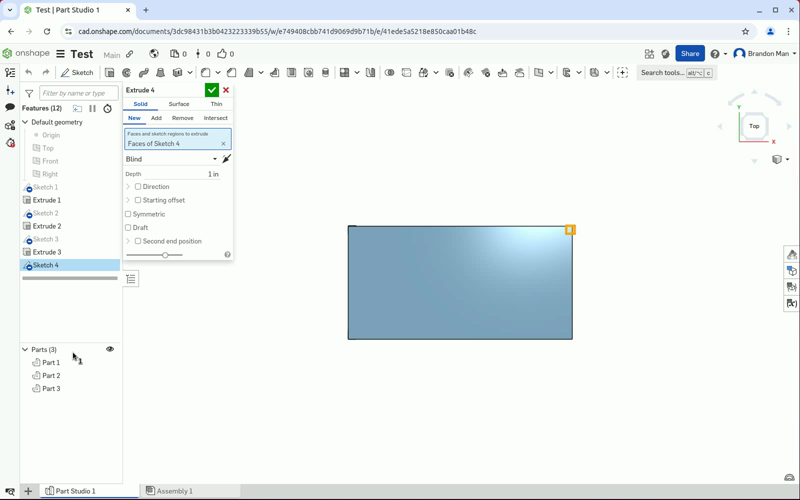
mouse_move(143, 106)
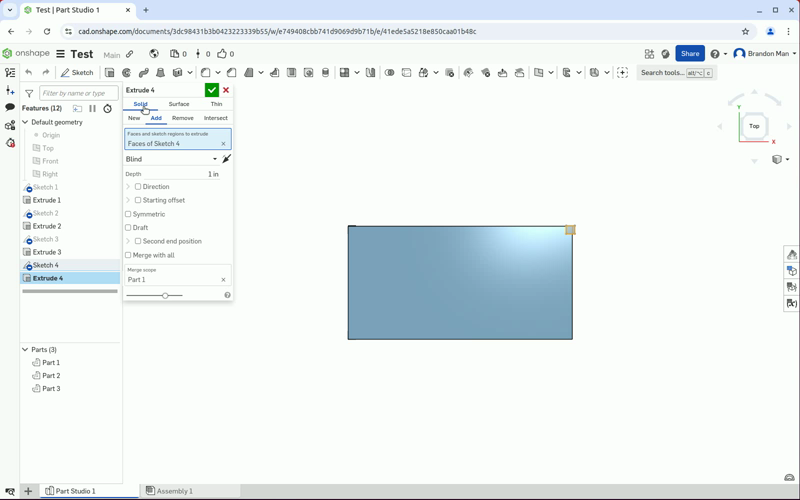
click(143, 106)
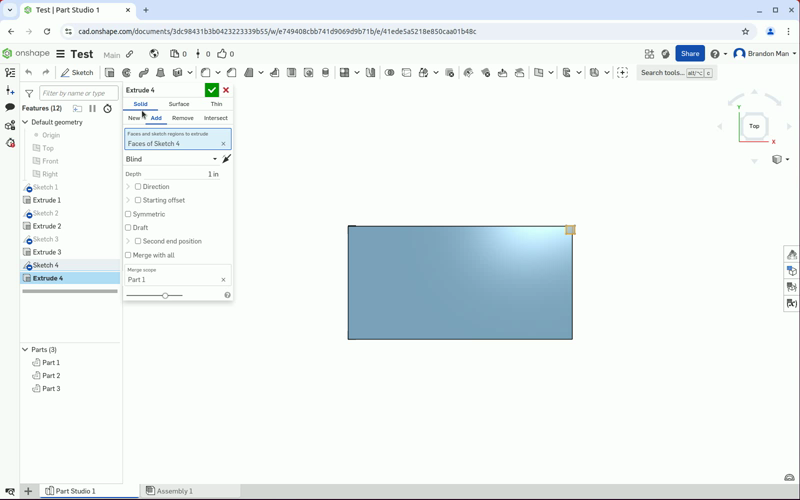
mouse_move(137, 120)
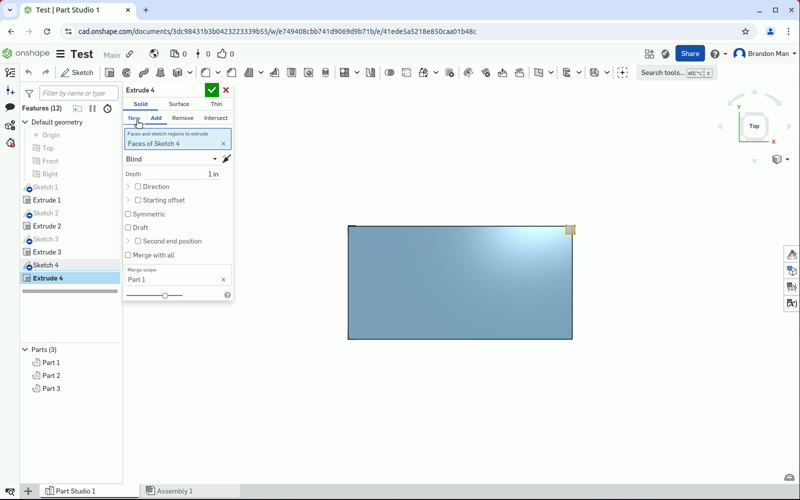
click(137, 120)
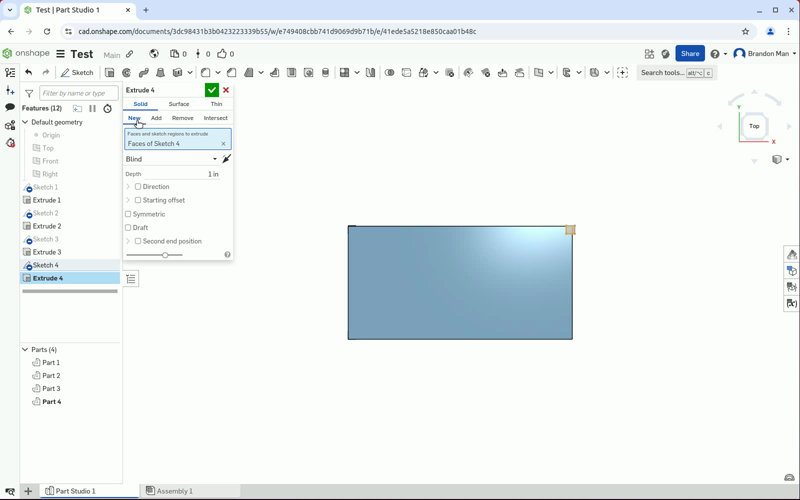
key(tab, 4)
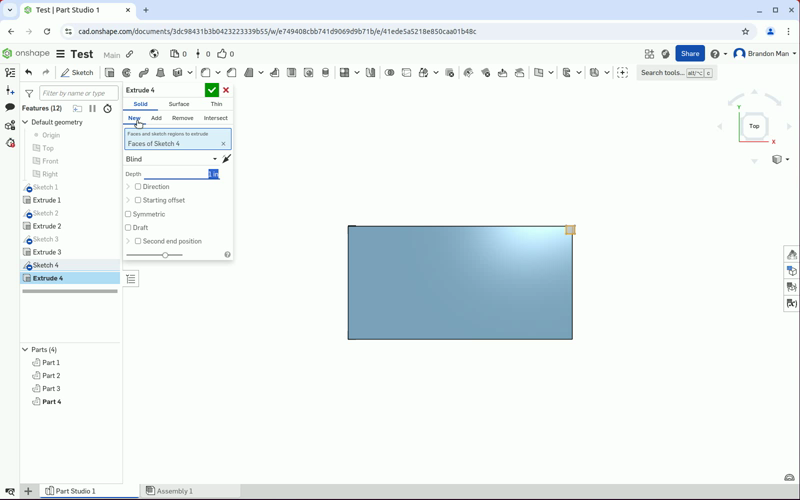
text(-13.961)
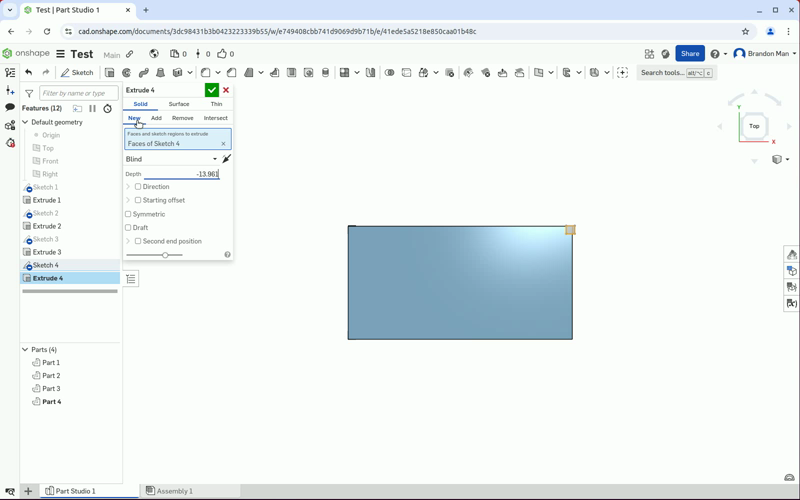
key(enter)
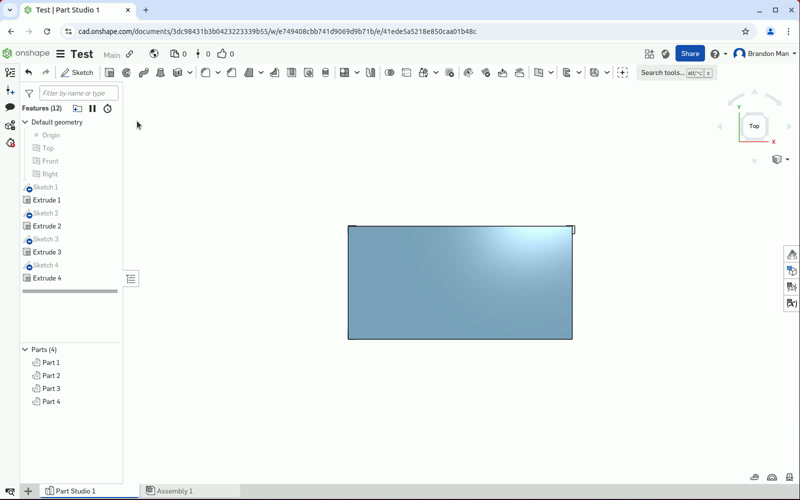
key(shift+h)
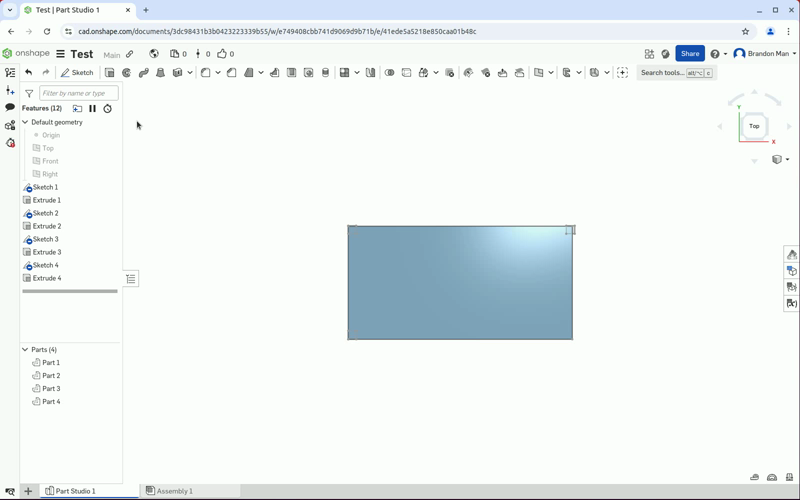
key(shift+h)
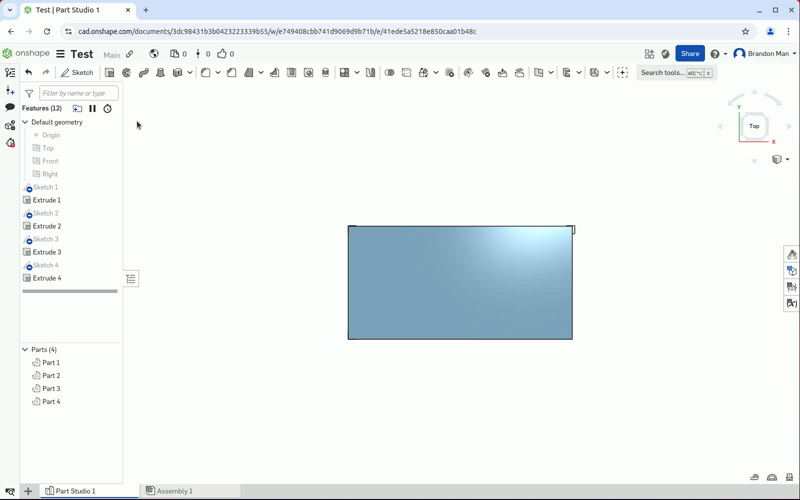
mouse_move(73, 189)
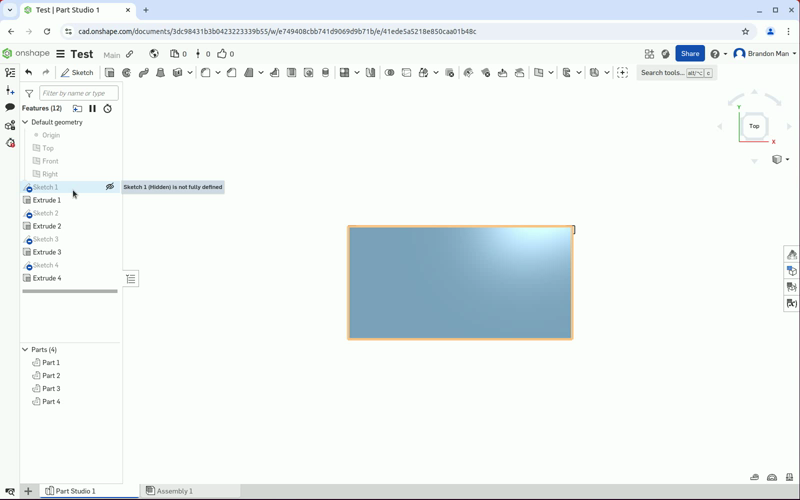
click(73, 189)
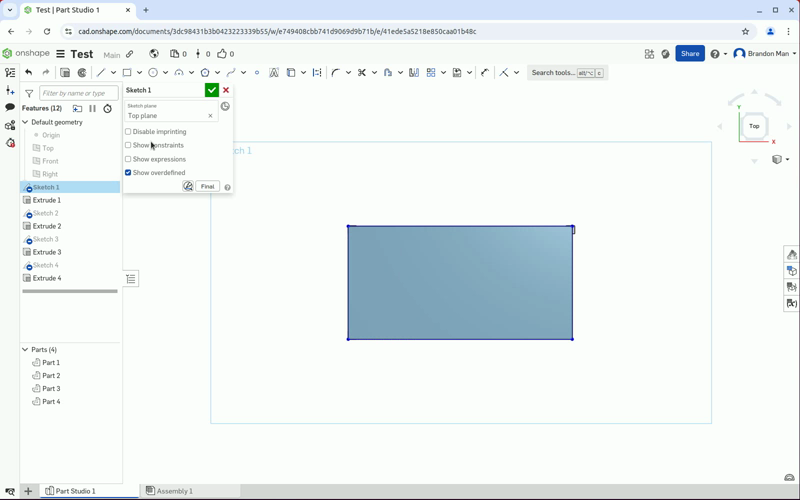
mouse_move(229, 92)
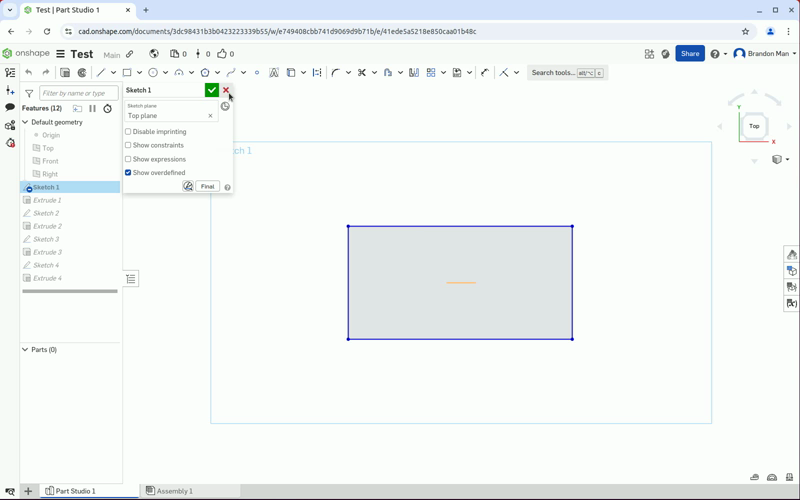
click(229, 92)
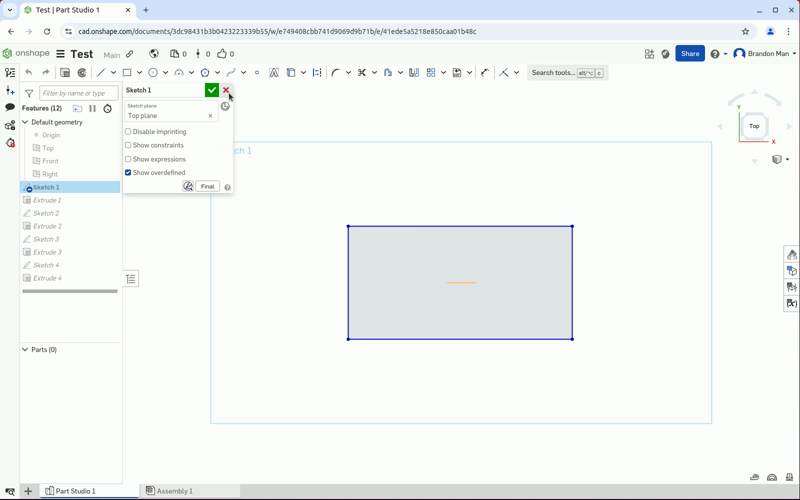
key(shift+s)
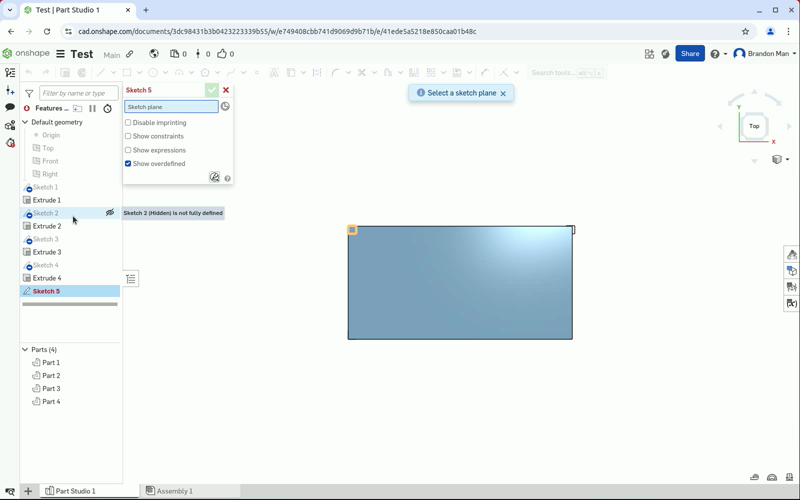
scroll(3)
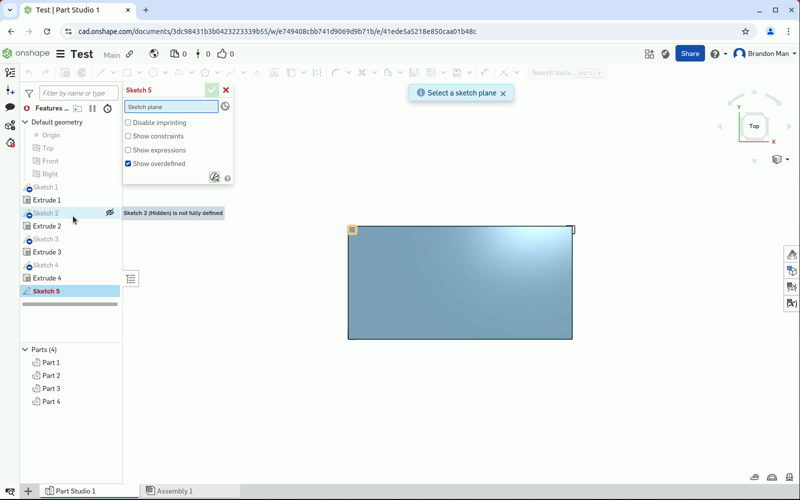
mouse_move(73, 150)
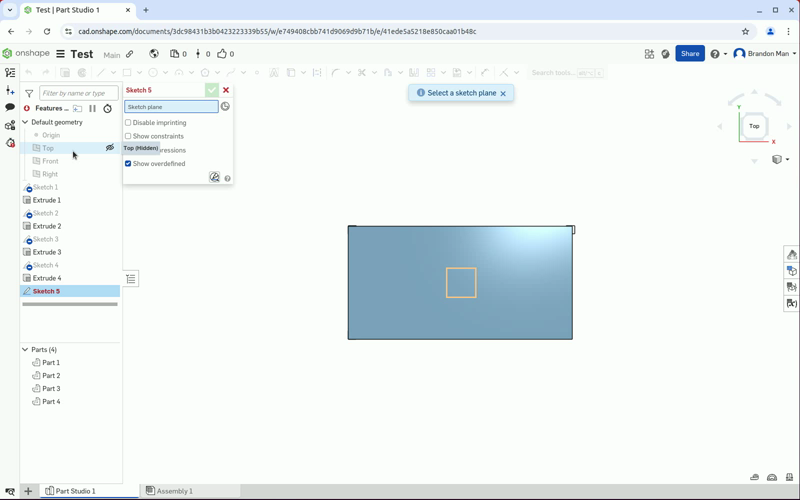
click(73, 150)
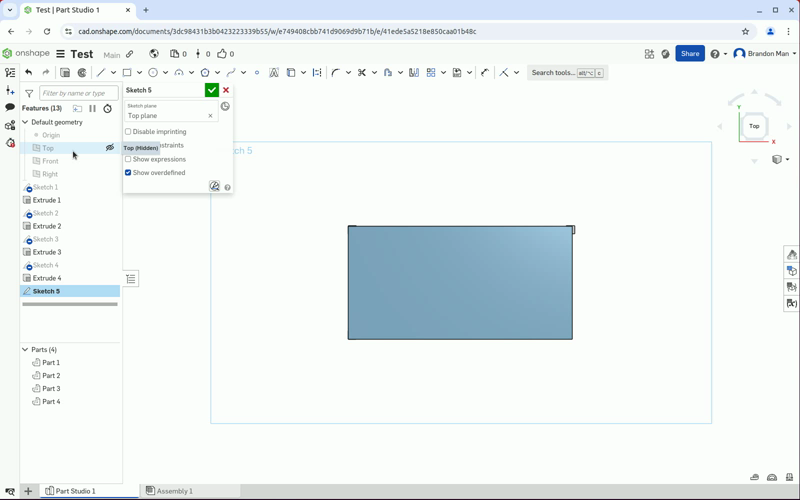
mouse_move(73, 352)
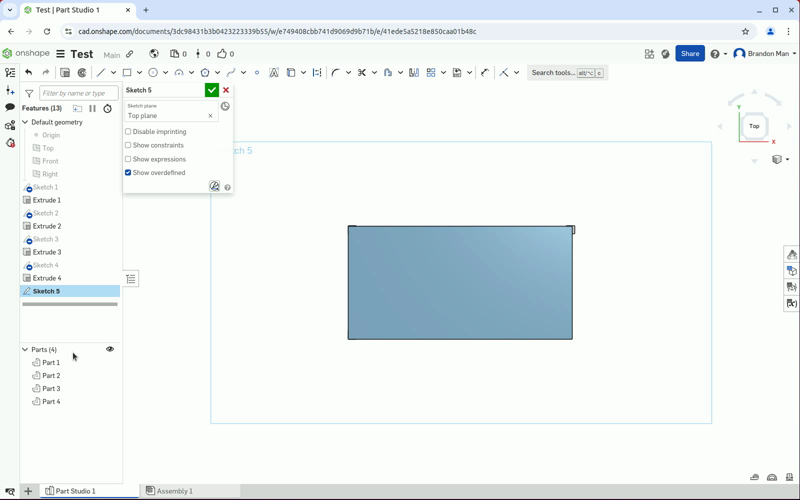
key(y)
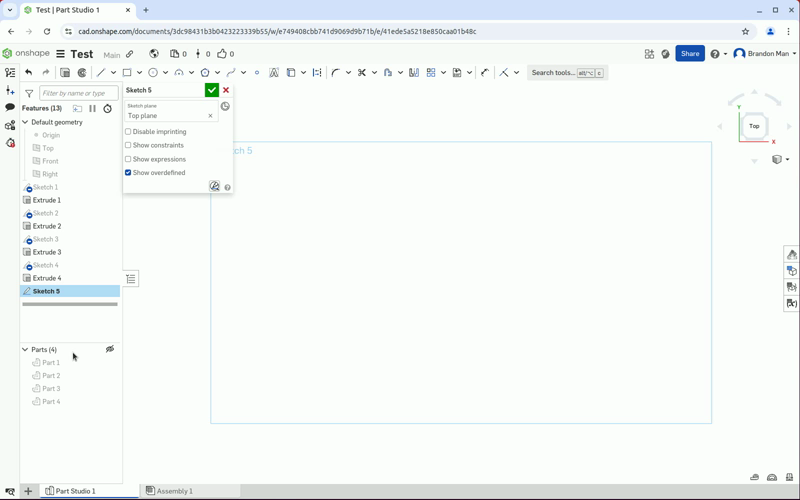
key(l)
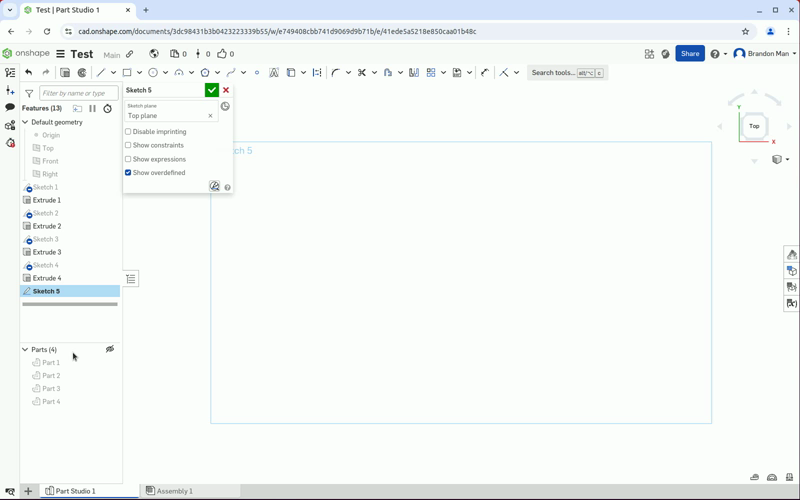
key_down(shift)
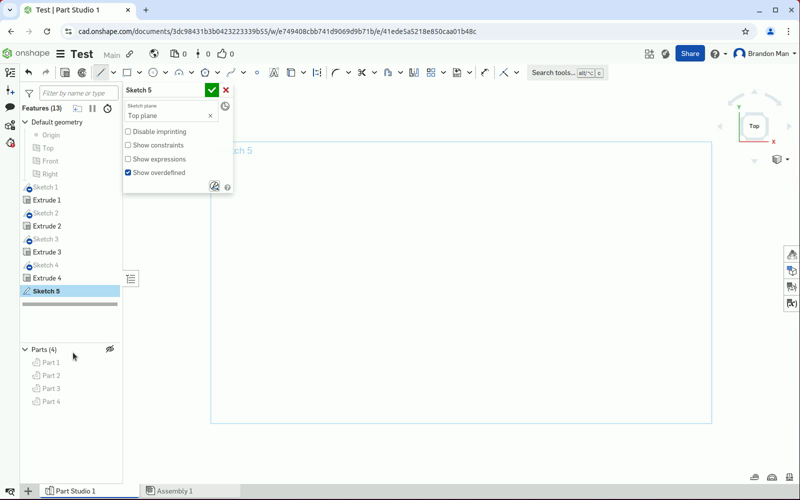
mouse_move(566, 339)
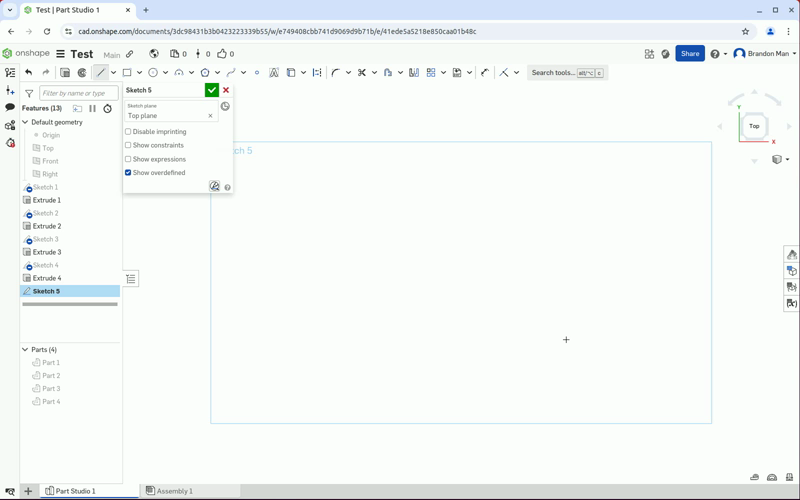
click(566, 339)
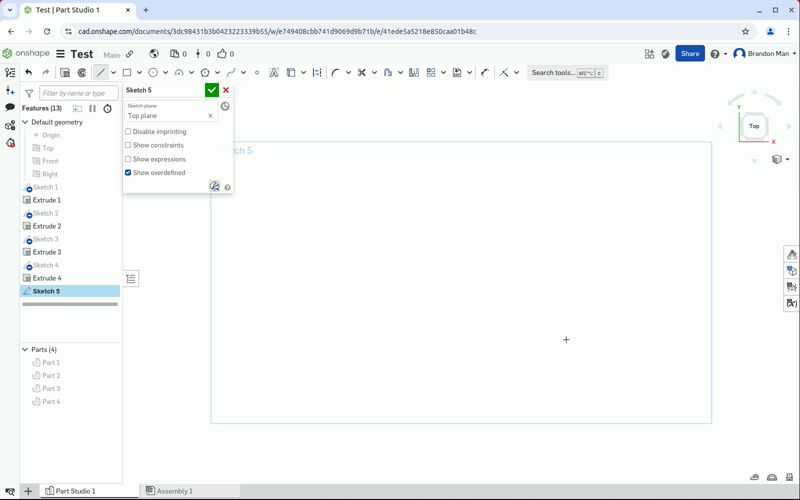
key_up(shift)
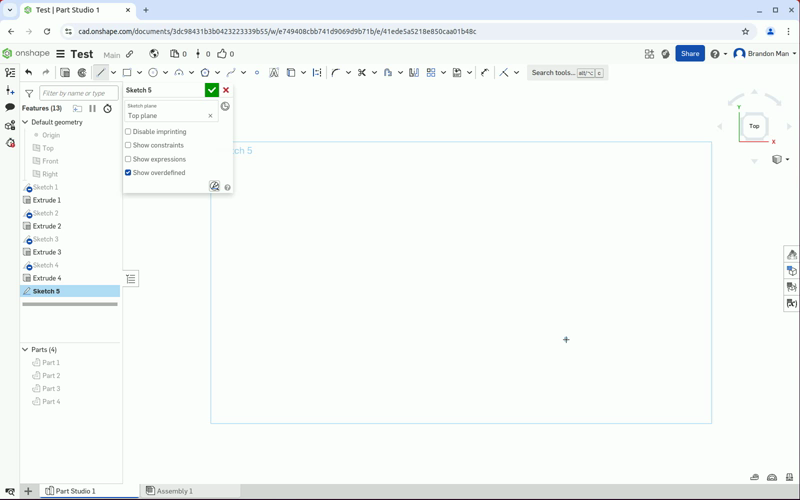
key_down(shift)
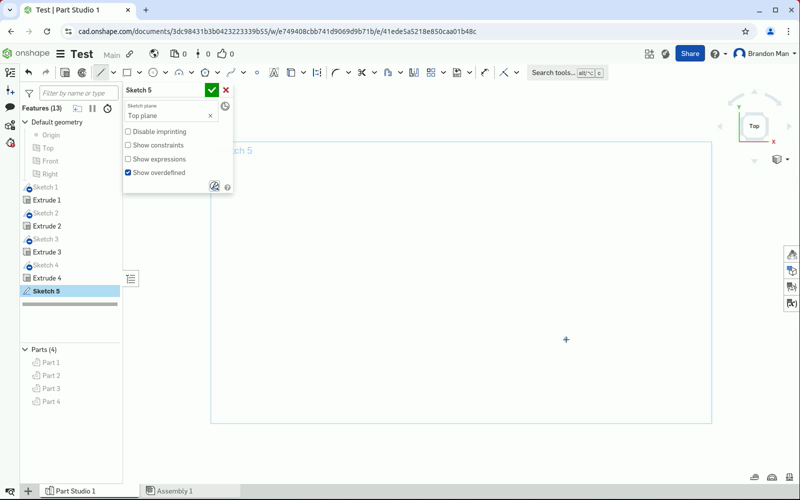
mouse_move(589, 339)
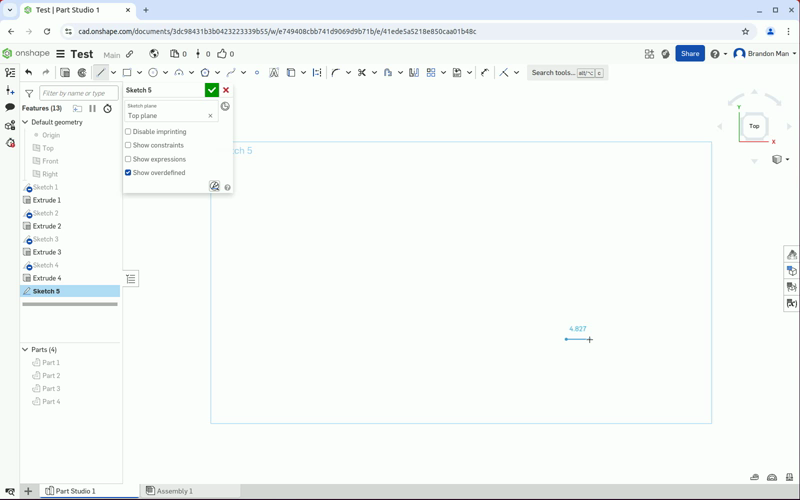
mouse_move(574, 339)
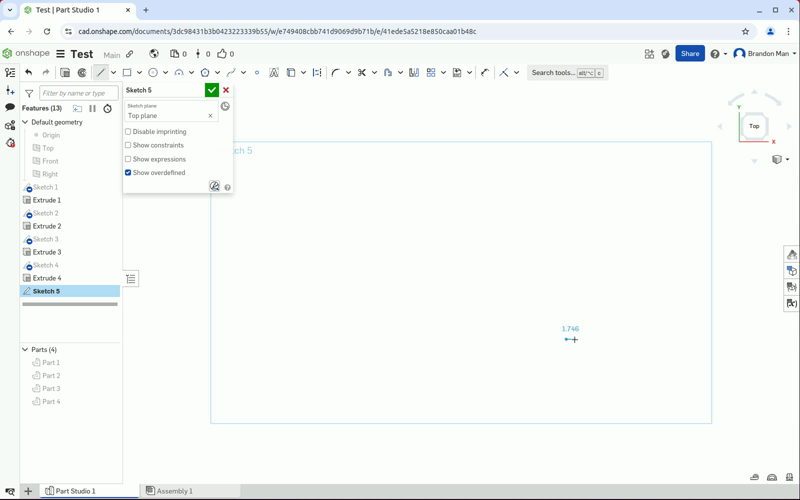
click(574, 339)
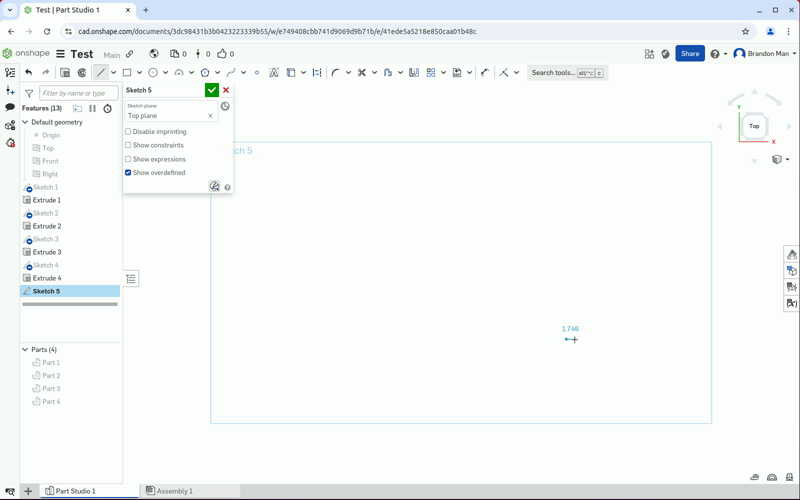
key_up(shift)
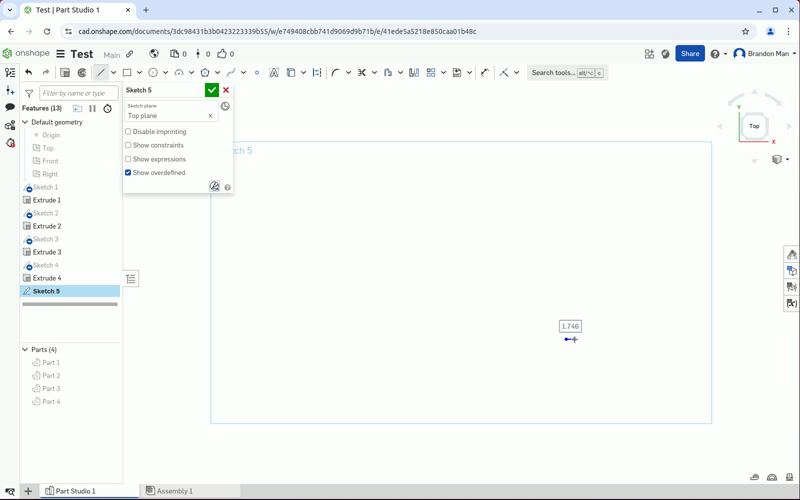
key_down(shift)
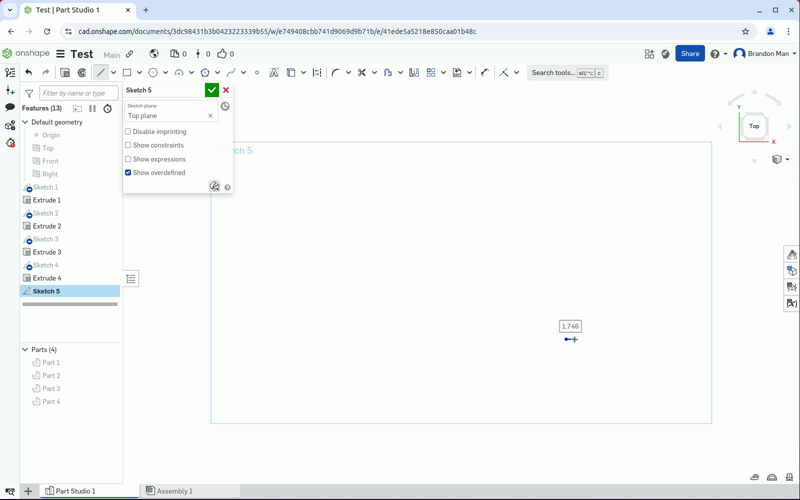
mouse_move(589, 339)
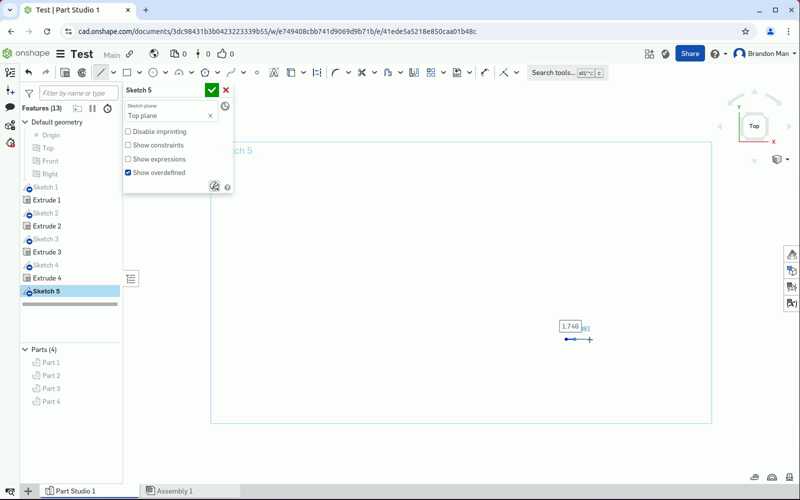
mouse_move(574, 330)
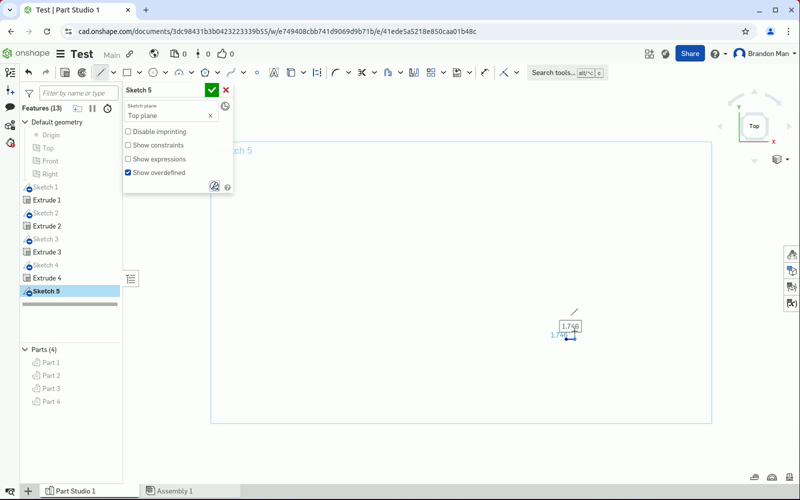
click(574, 330)
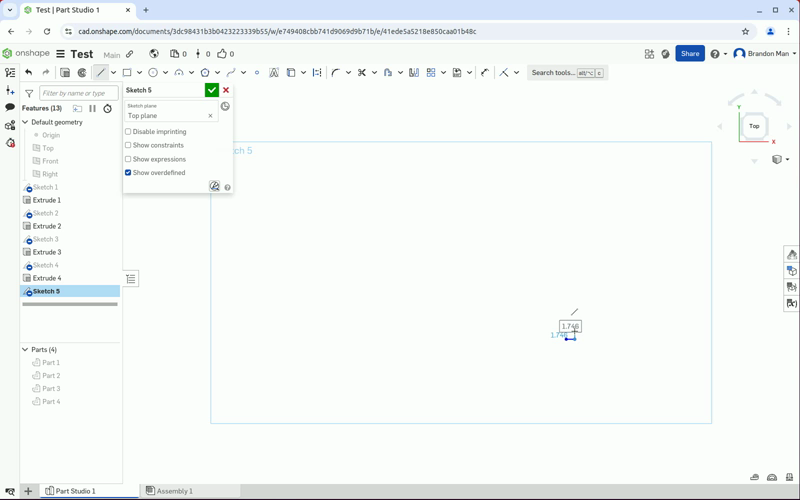
key_up(shift)
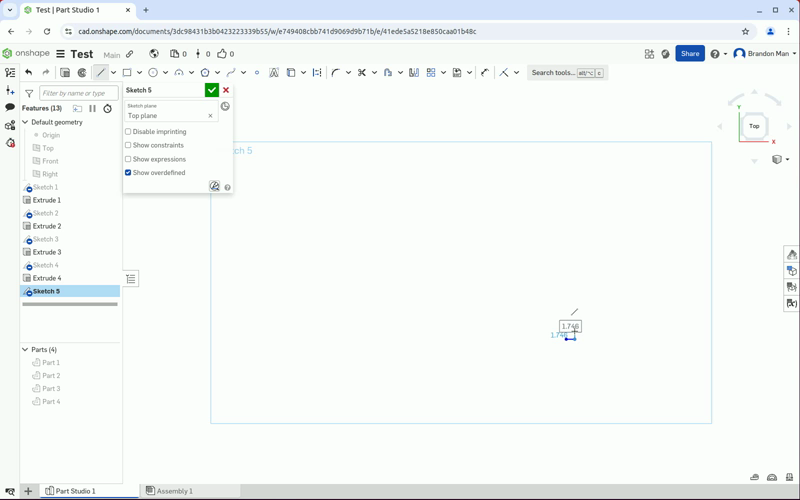
key_down(shift)
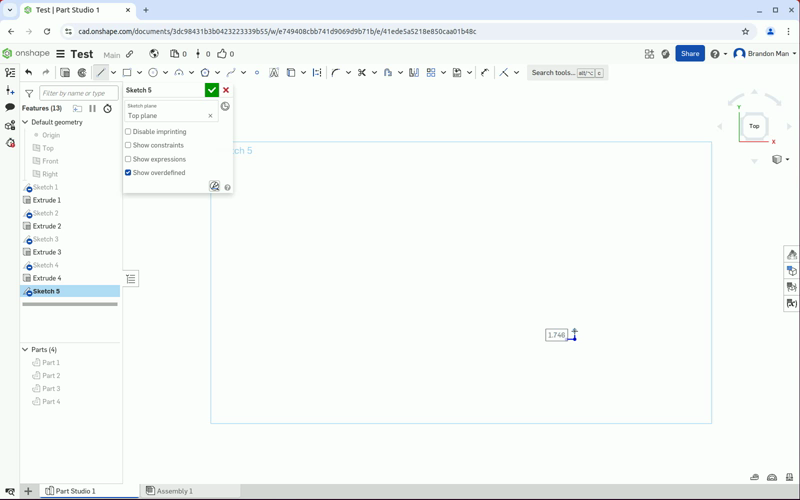
mouse_move(589, 330)
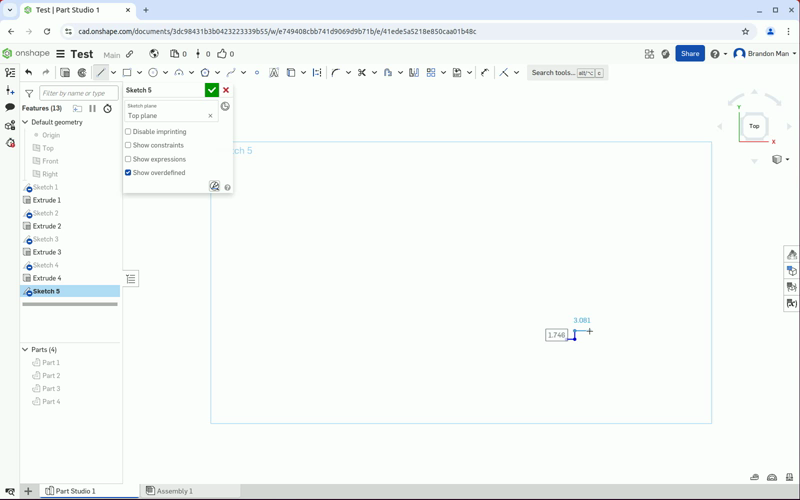
mouse_move(566, 330)
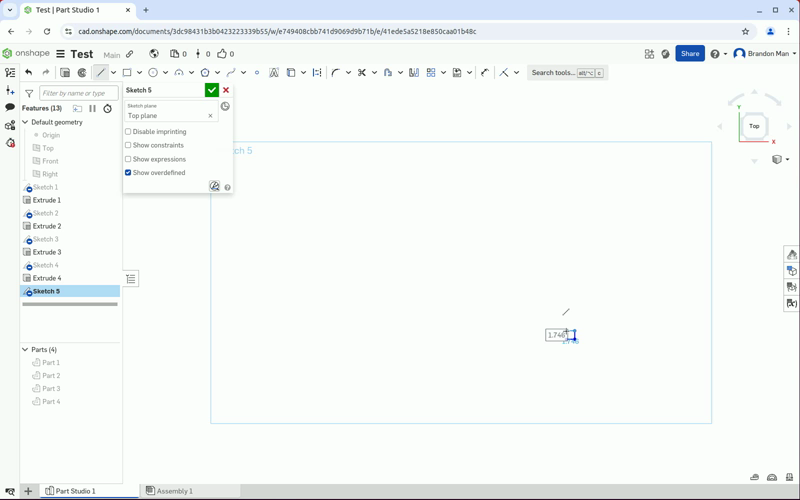
click(566, 330)
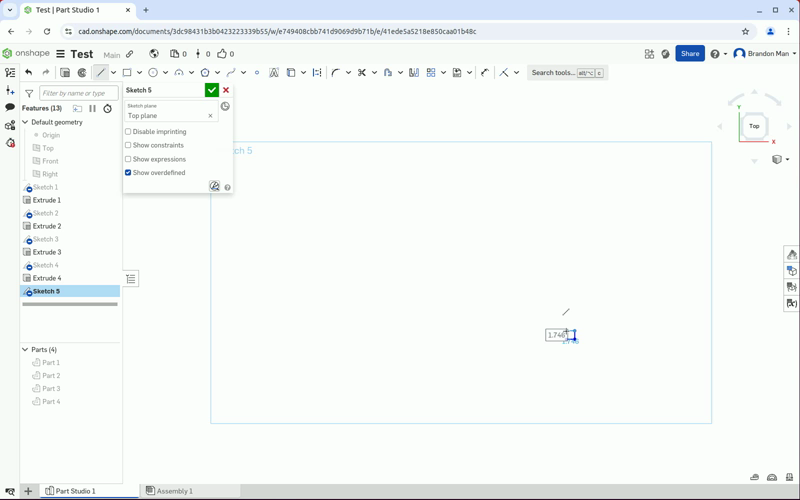
key_up(shift)
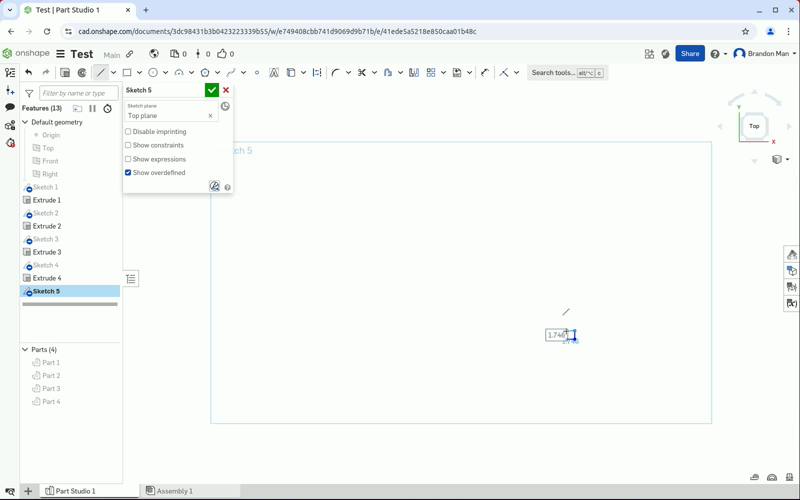
mouse_move(589, 330)
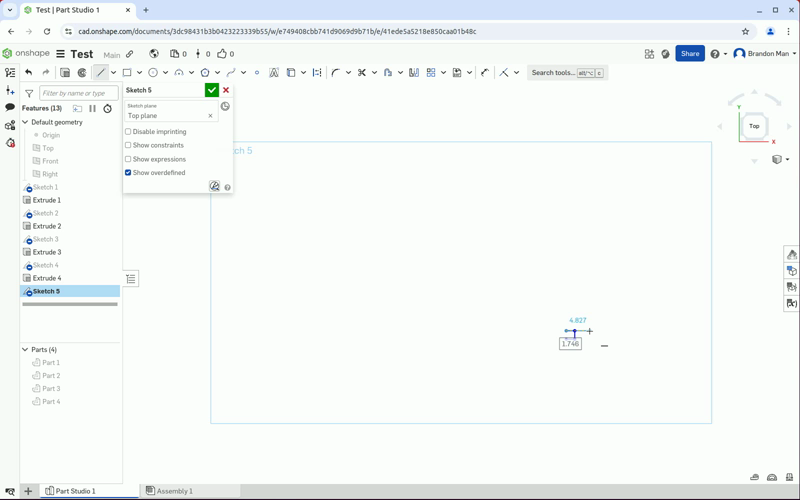
key_down(shift)
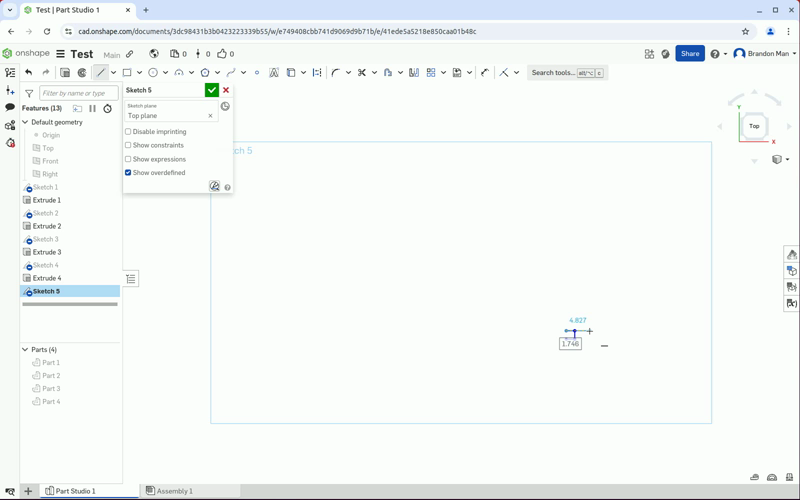
mouse_move(566, 339)
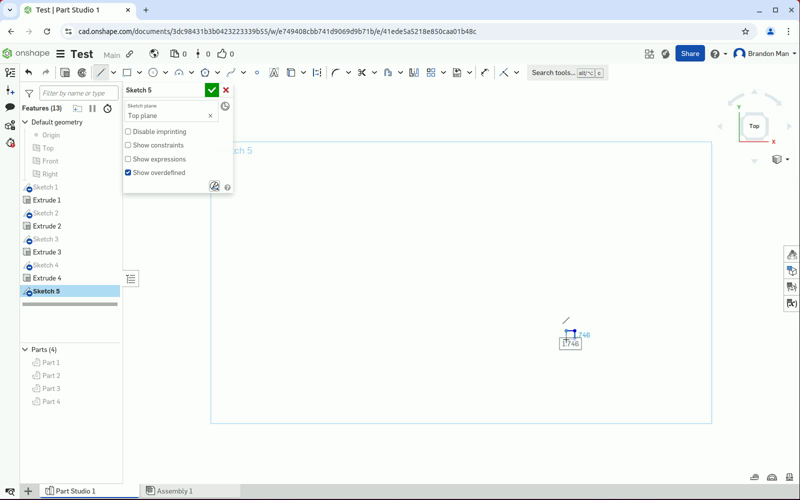
key_up(shift)
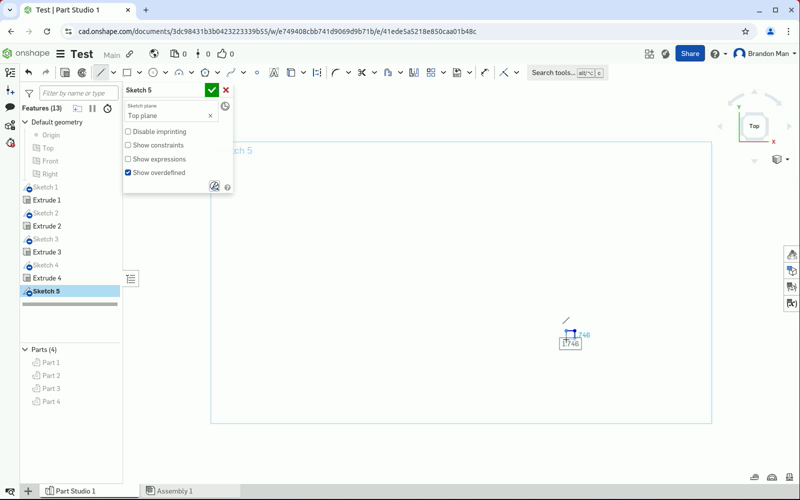
click(566, 339)
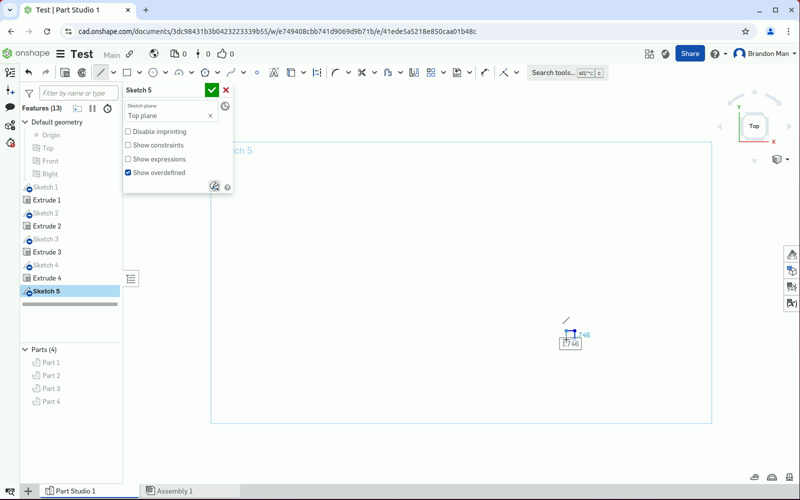
key(esc)
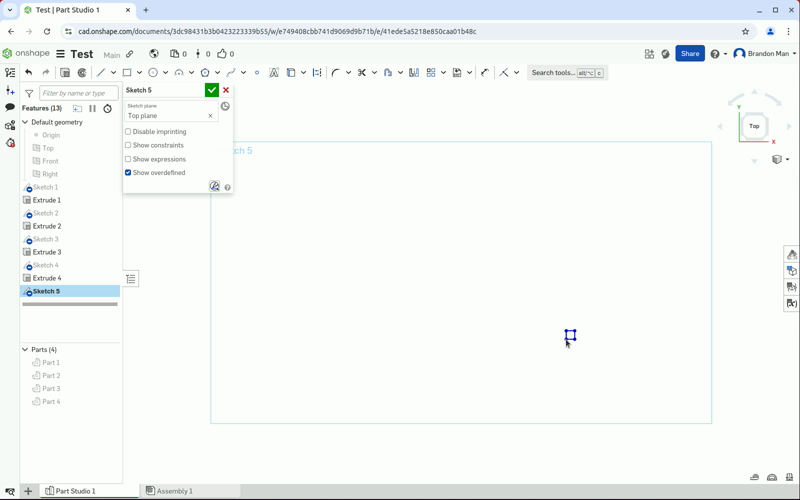
mouse_move(566, 332)
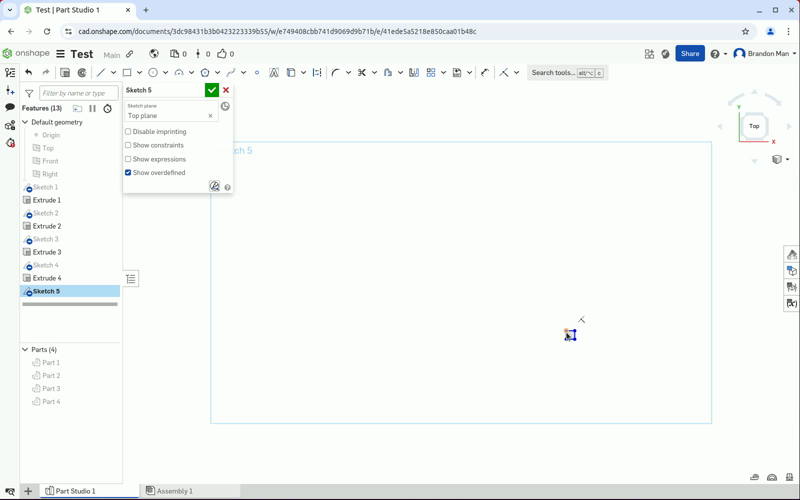
scroll(6)
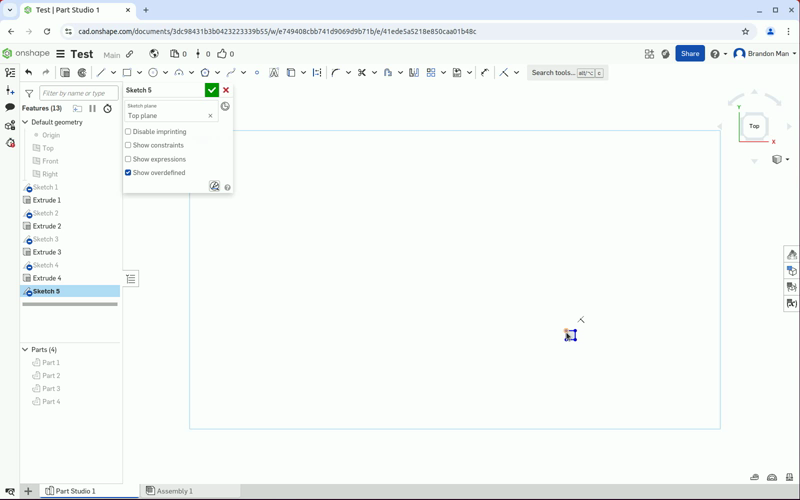
scroll(6)
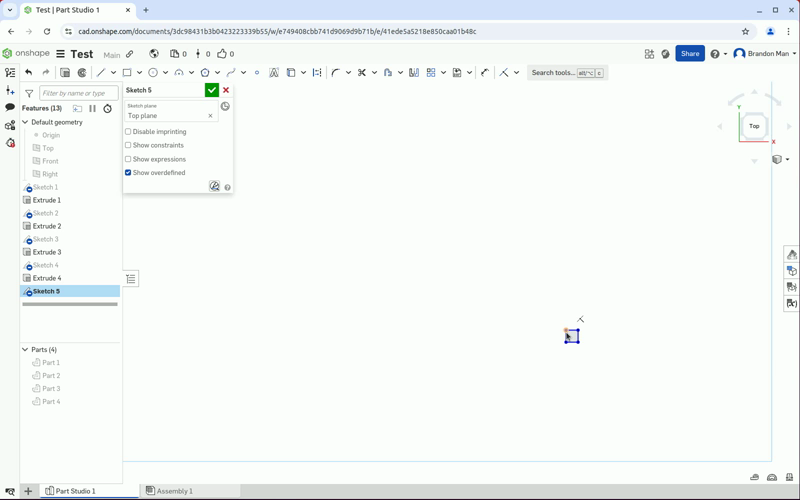
scroll(6)
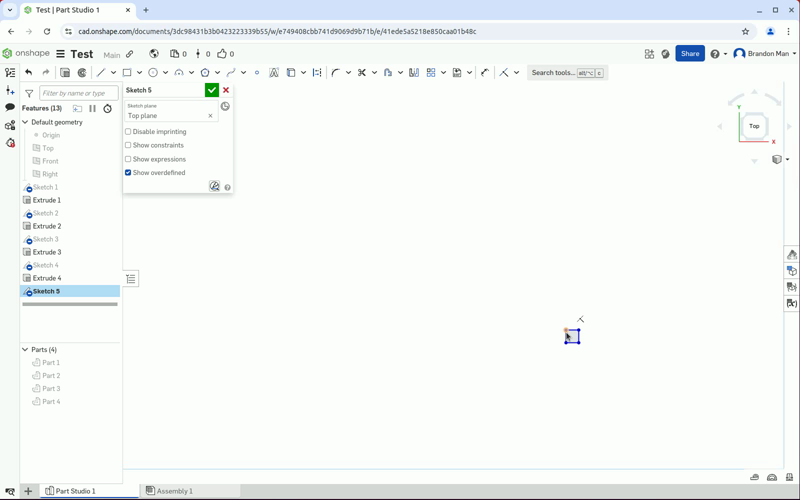
scroll(6)
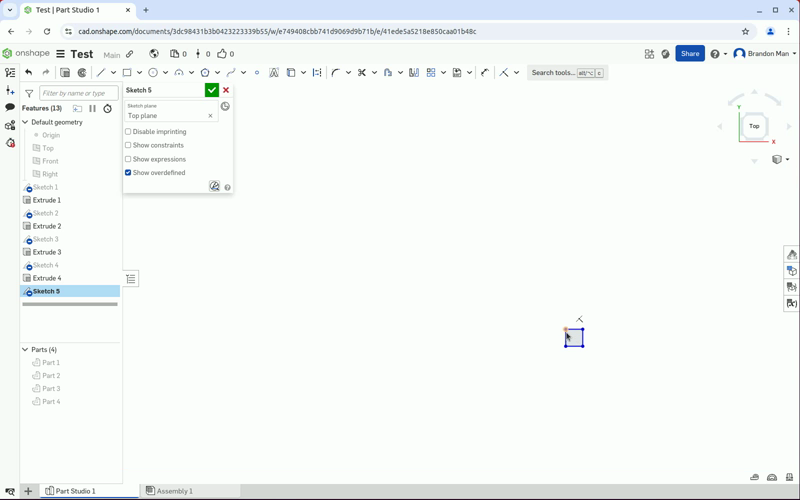
scroll(6)
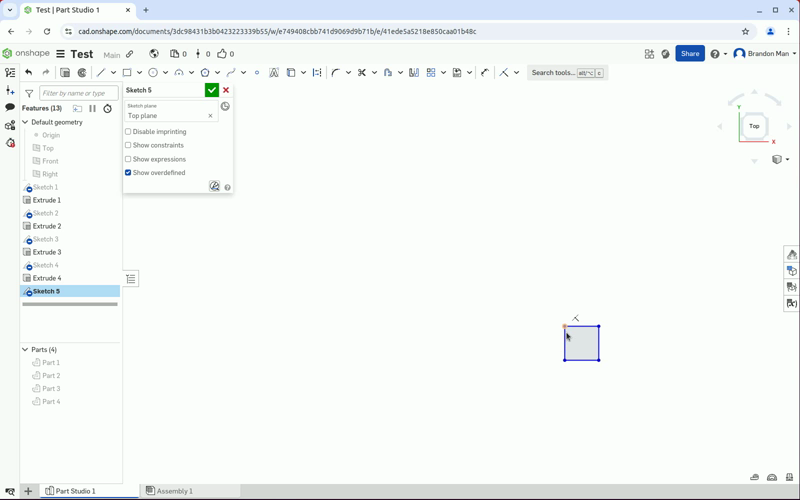
scroll(6)
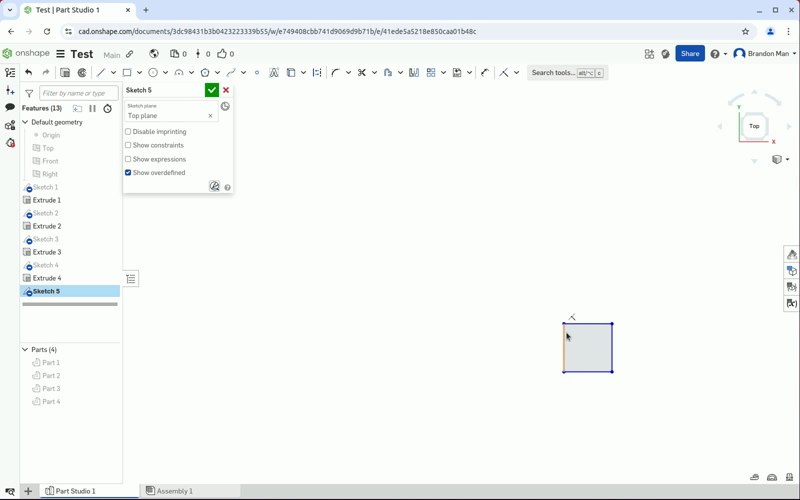
scroll(6)
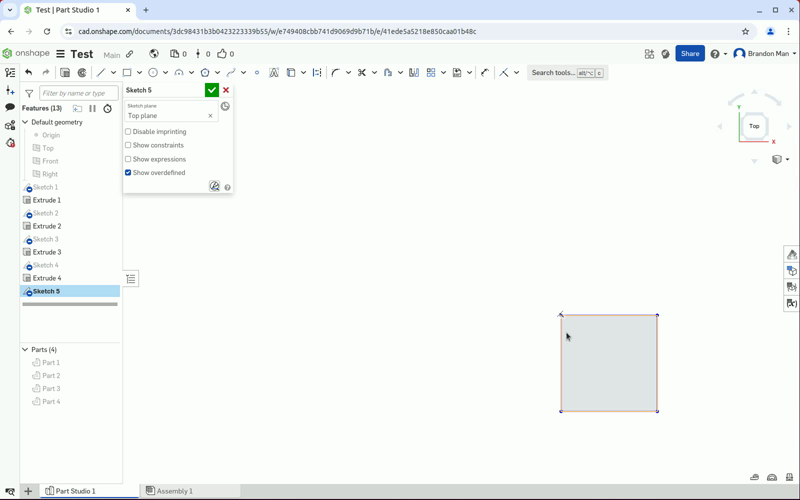
click(566, 332)
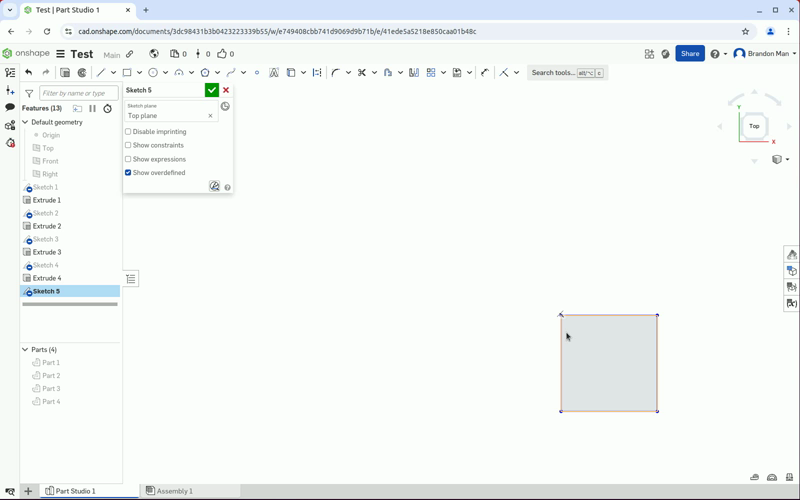
scroll(-6)
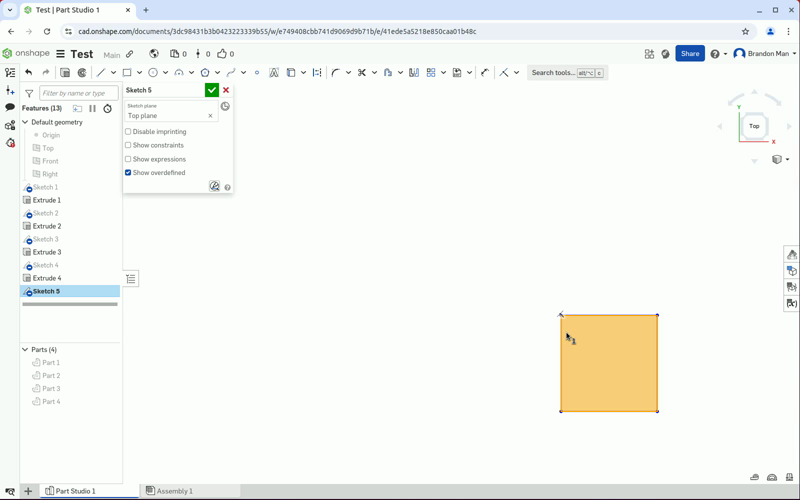
scroll(-6)
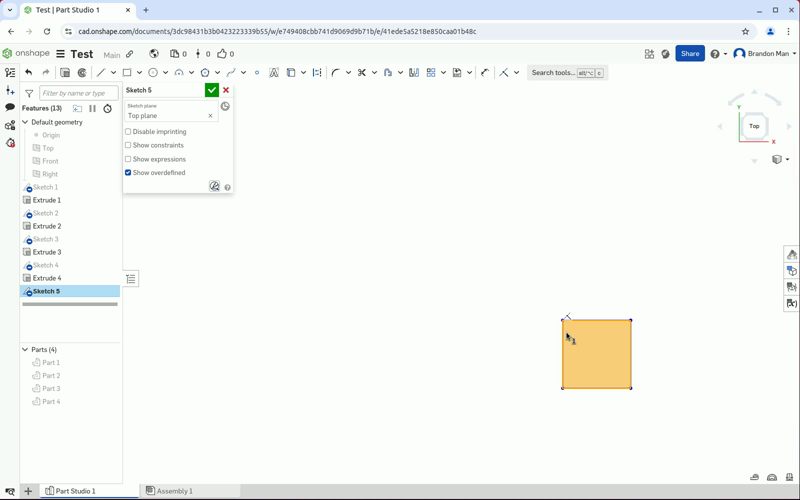
scroll(-6)
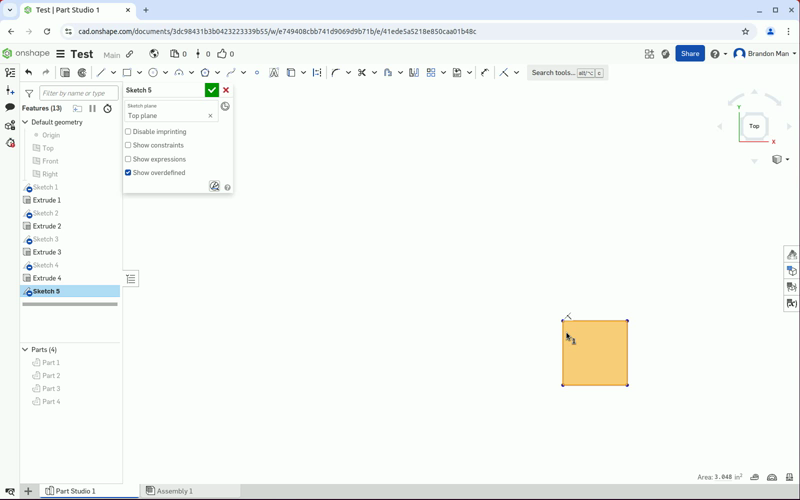
scroll(-6)
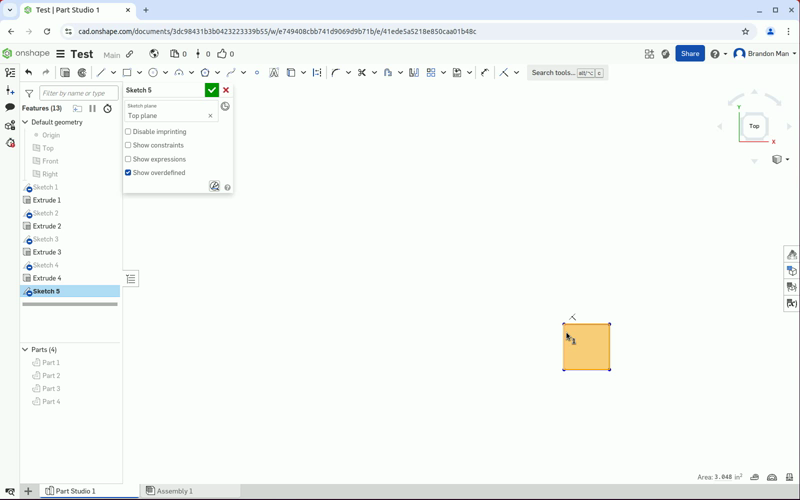
scroll(-6)
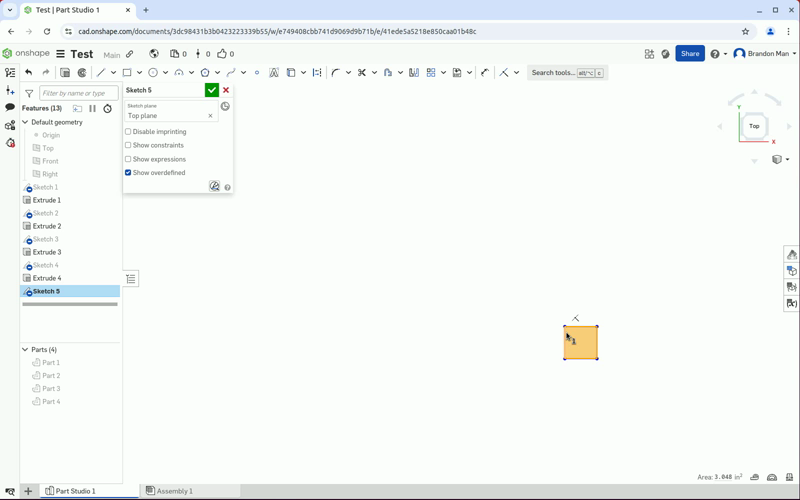
scroll(-6)
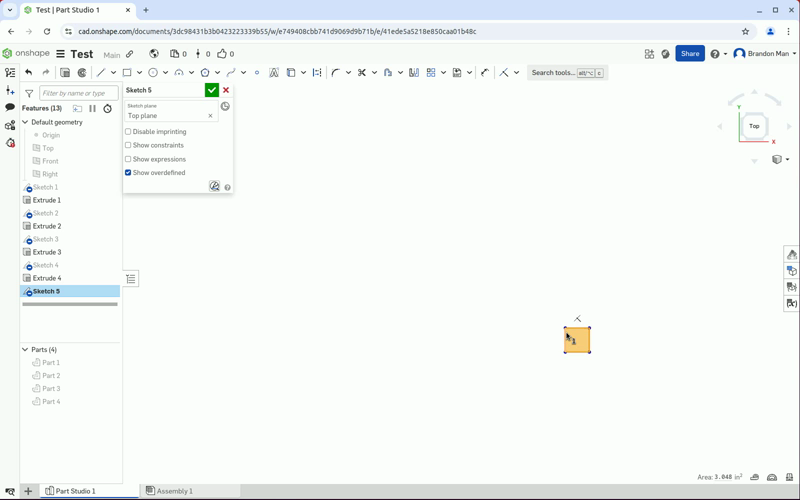
scroll(-6)
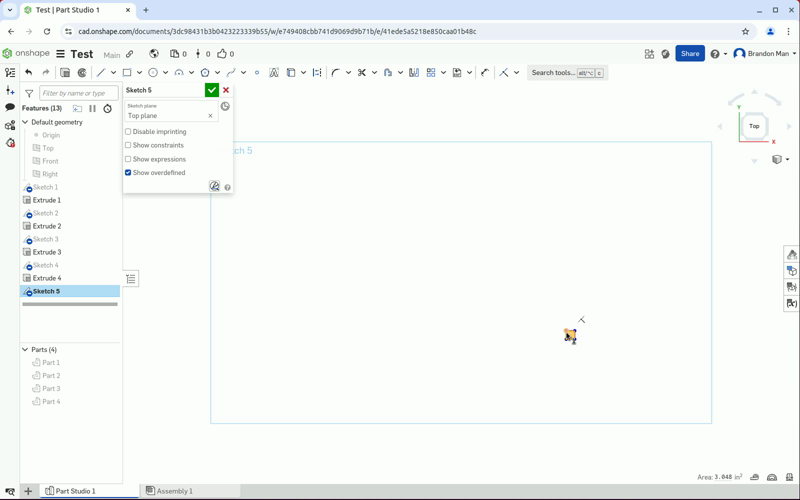
mouse_move(73, 352)
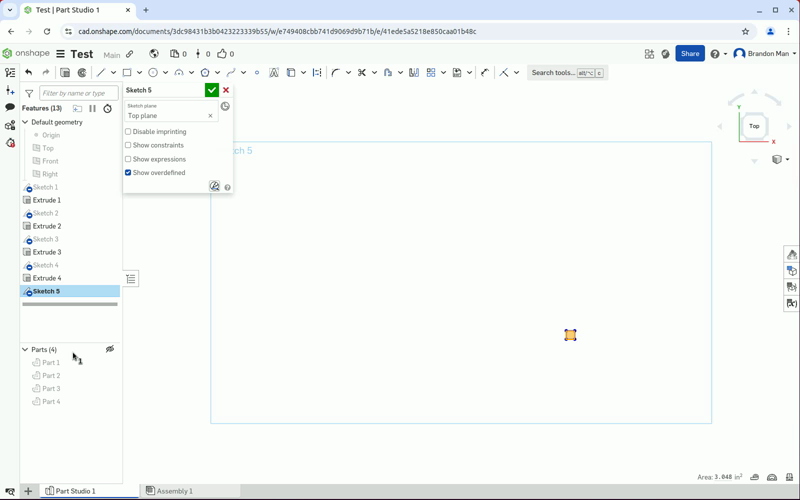
key(shift+y)
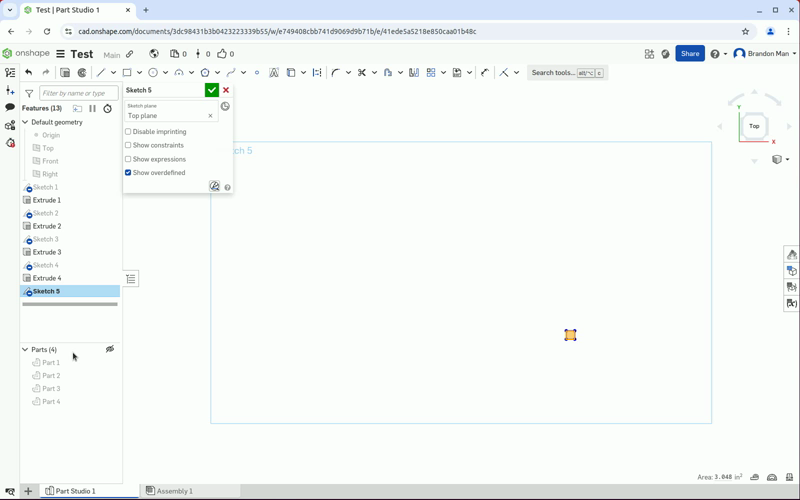
key(shift+e)
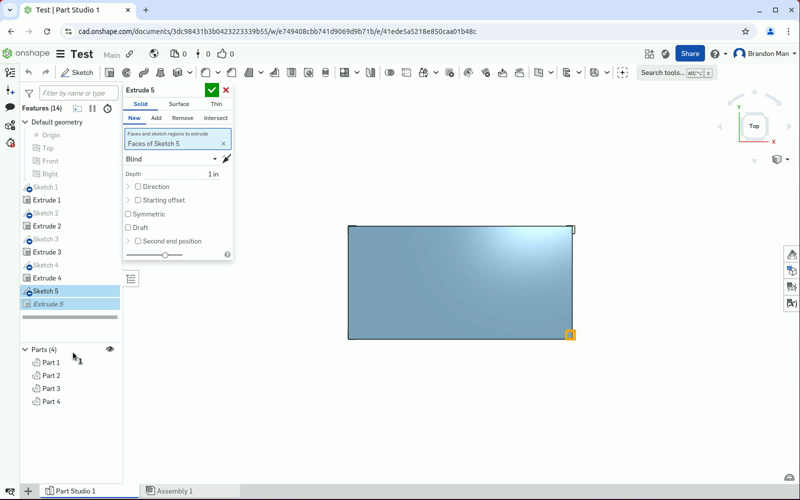
mouse_move(143, 106)
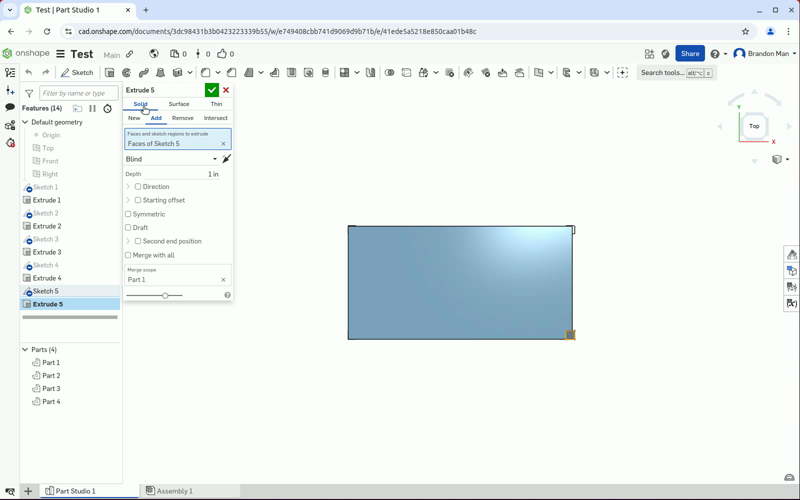
click(143, 106)
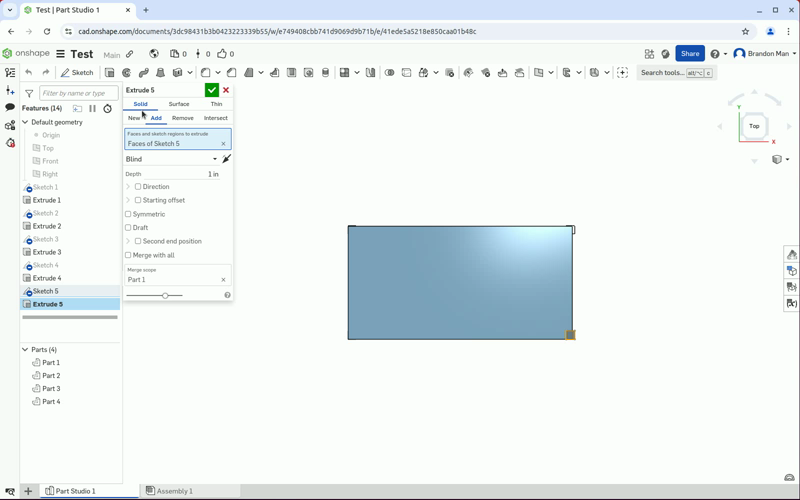
mouse_move(137, 120)
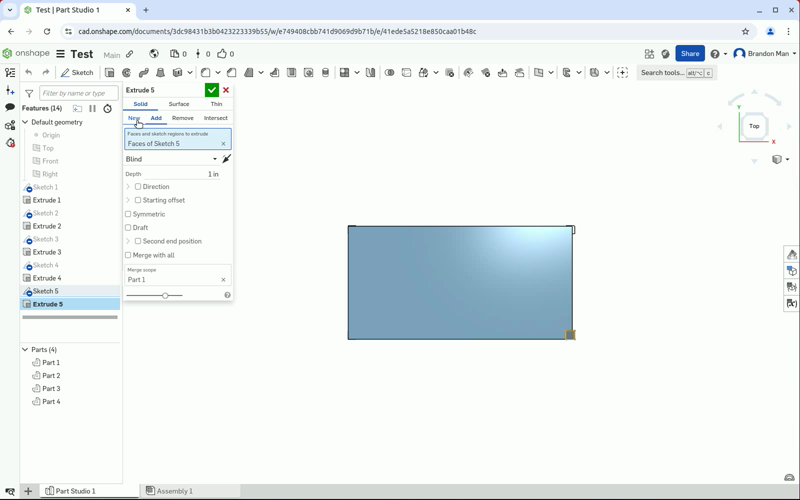
click(137, 120)
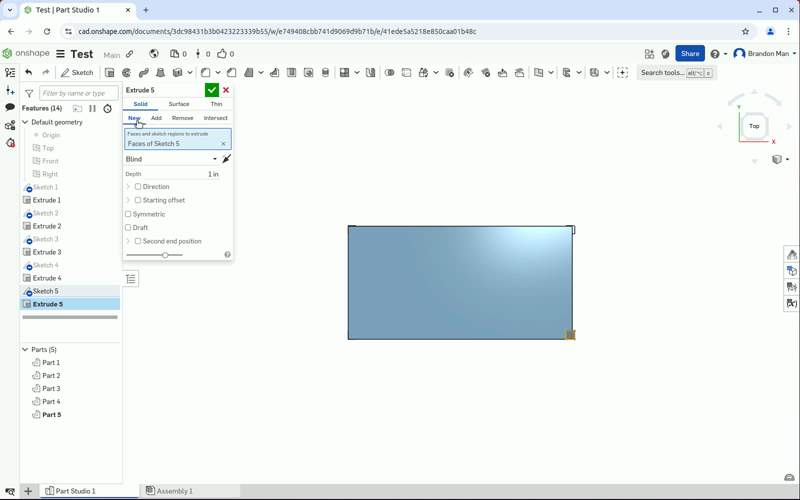
key(tab, 4)
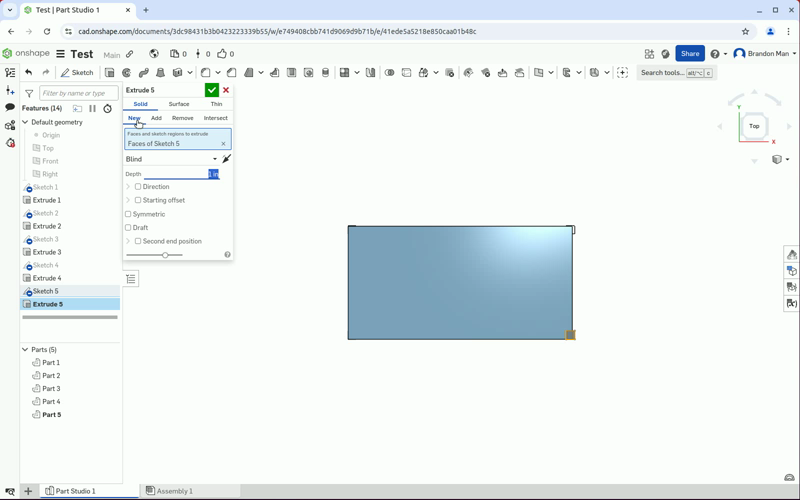
text(-13.961)
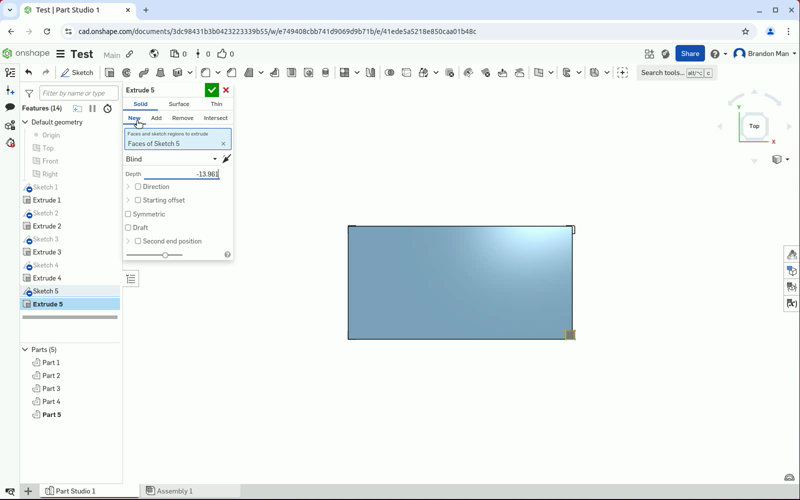
key(enter)
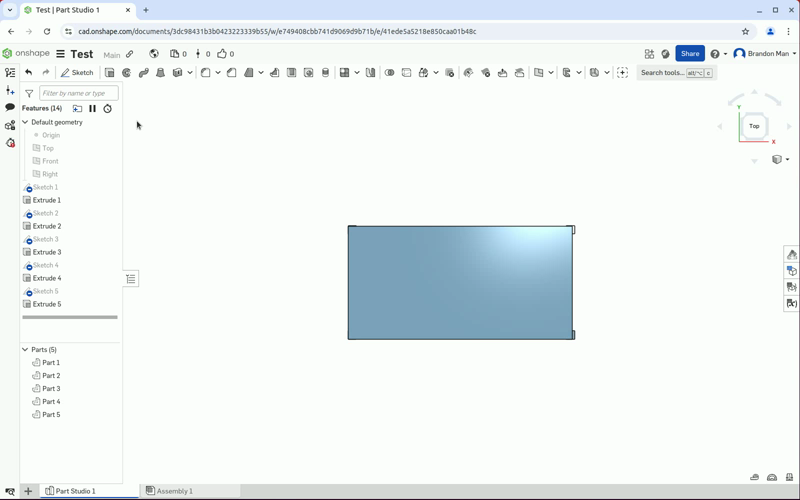
key(shift+h)
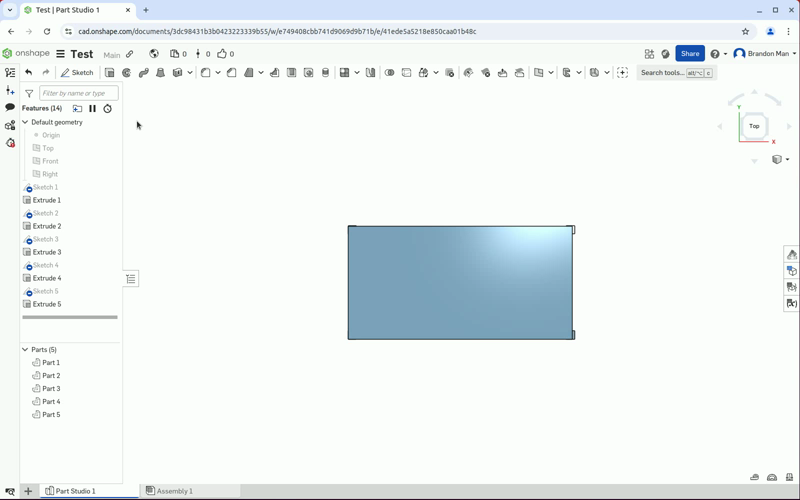
key(shift+h)
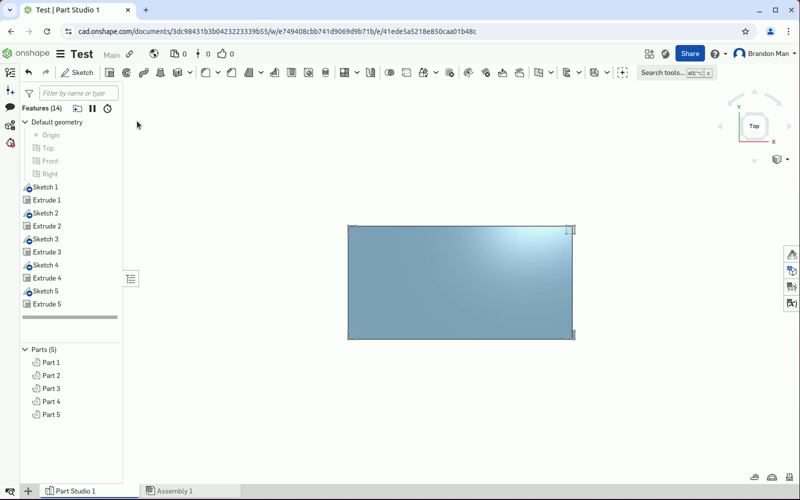
key(shift+7)
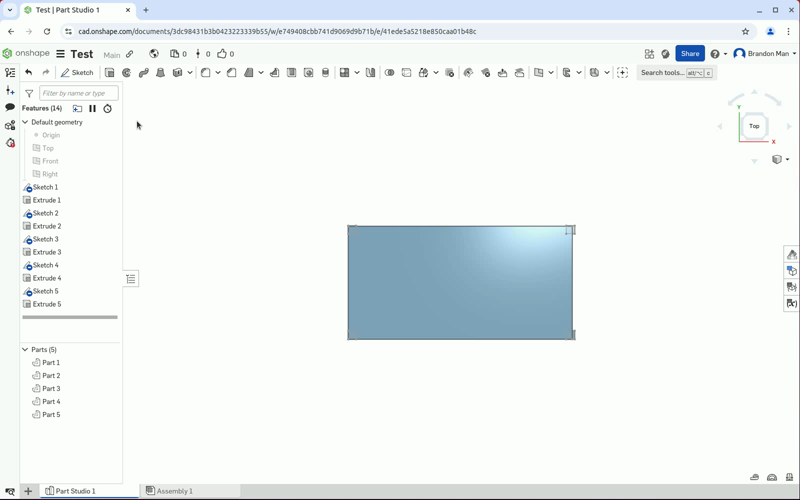
key(up, 3)
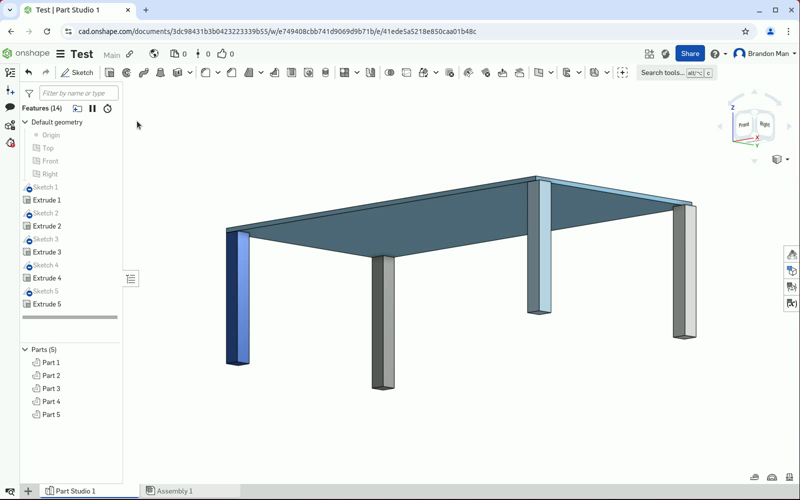
key(left, 3)
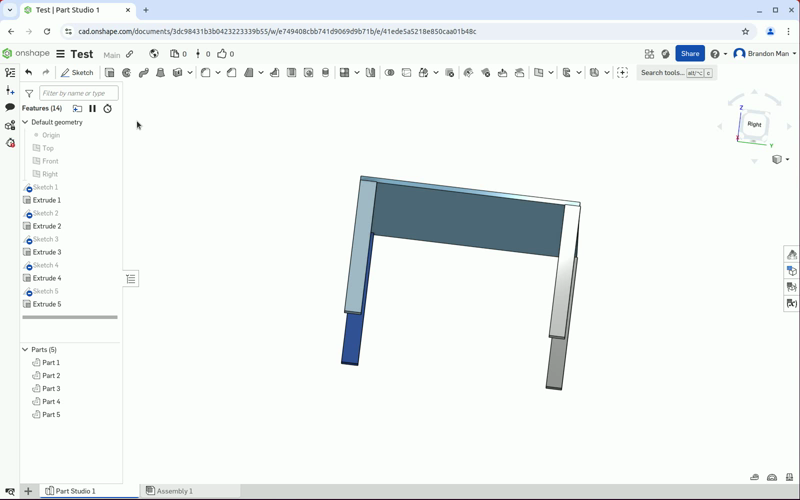
key(right, 3)
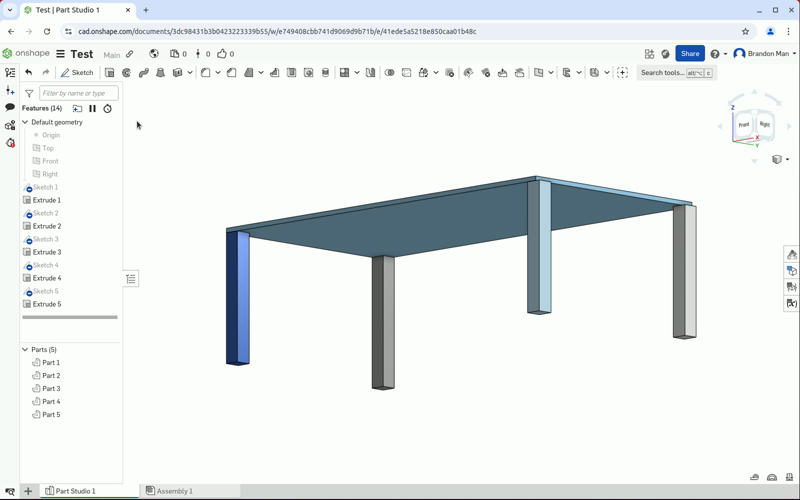
key(down, 3)
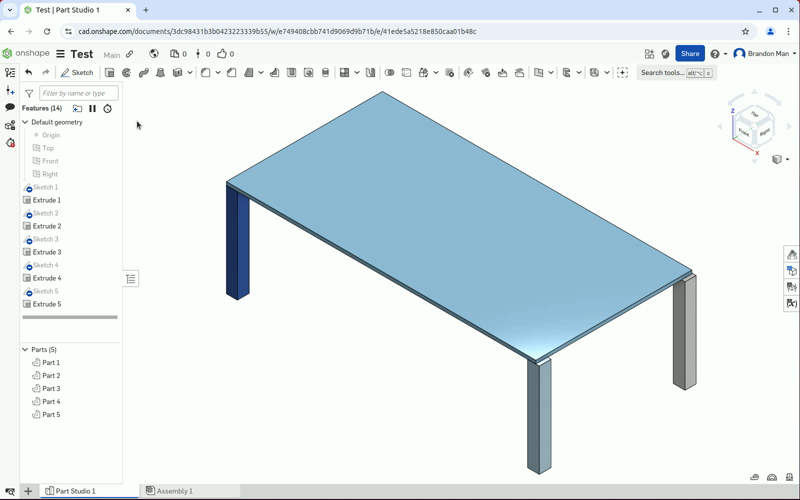
mouse_move(73, 189)
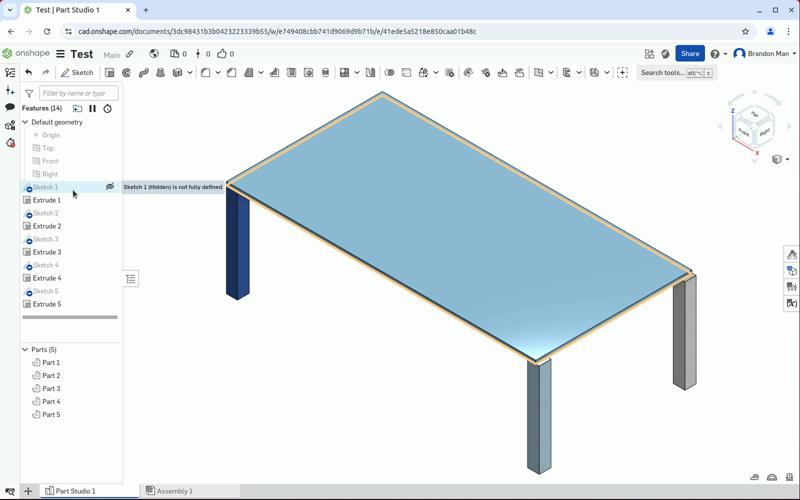
click(73, 189)